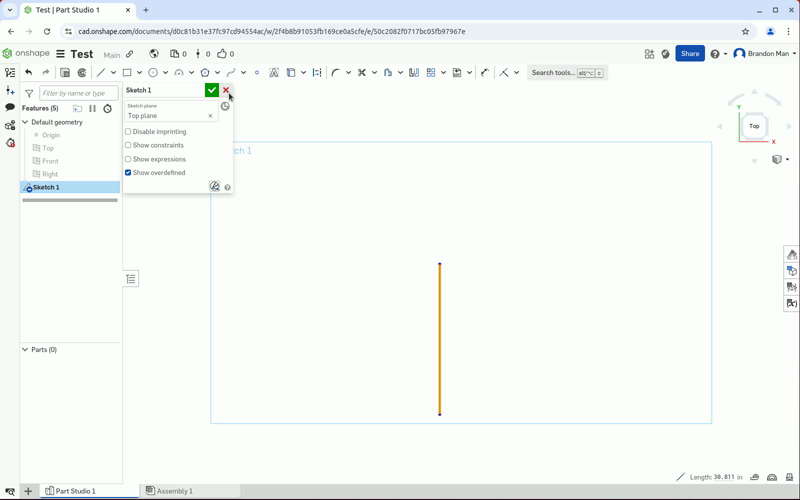
key(shift+h)
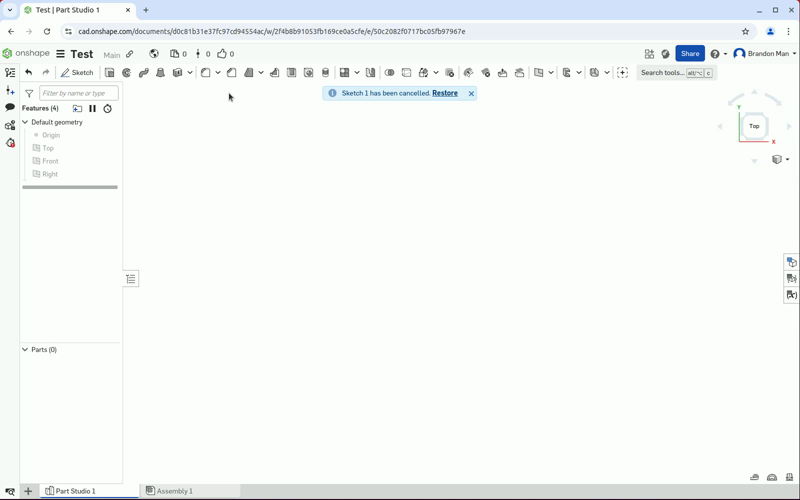
mouse_move(73, 352)
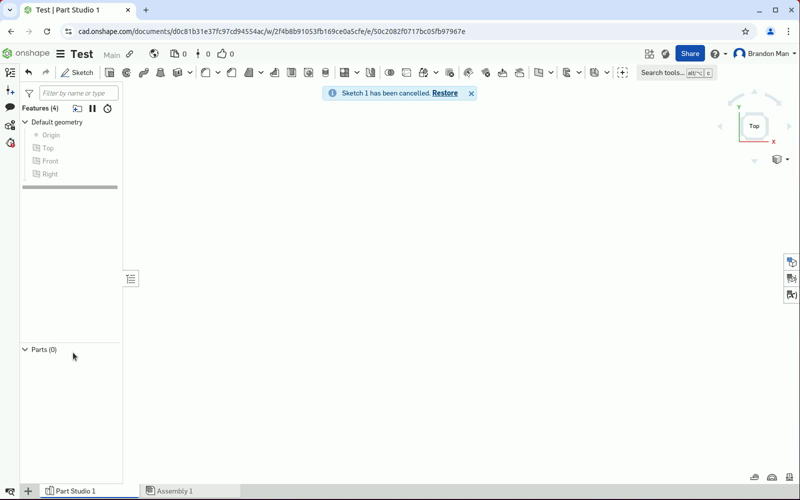
key(y)
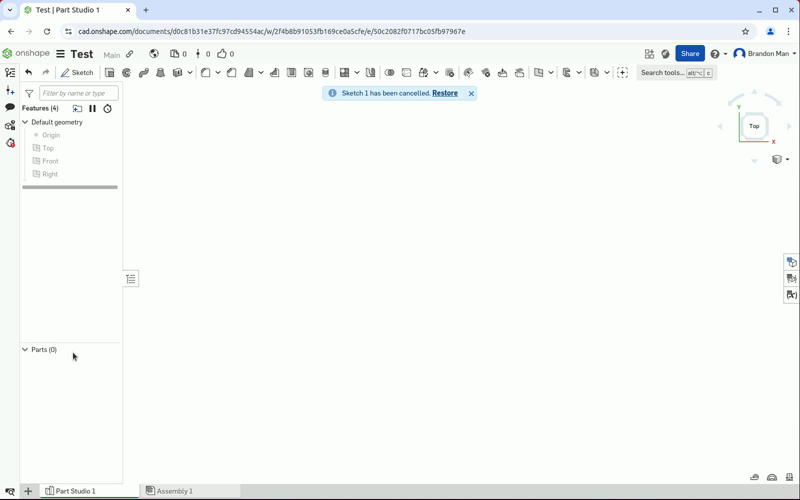
key(shift+p)
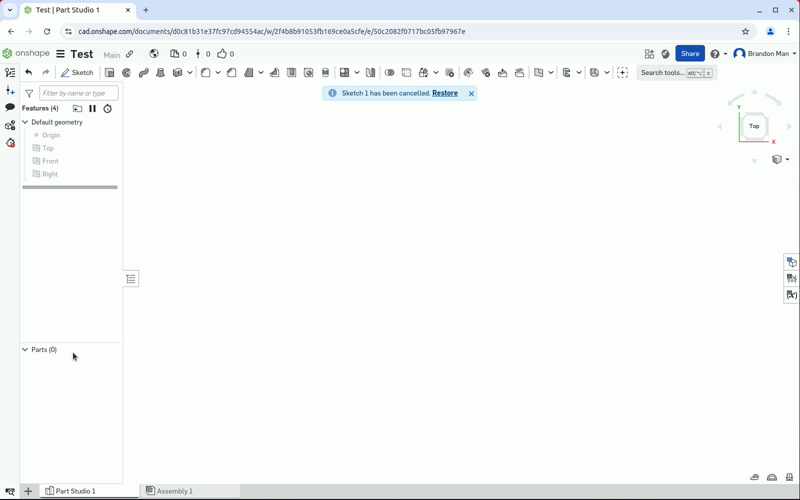
key(space)
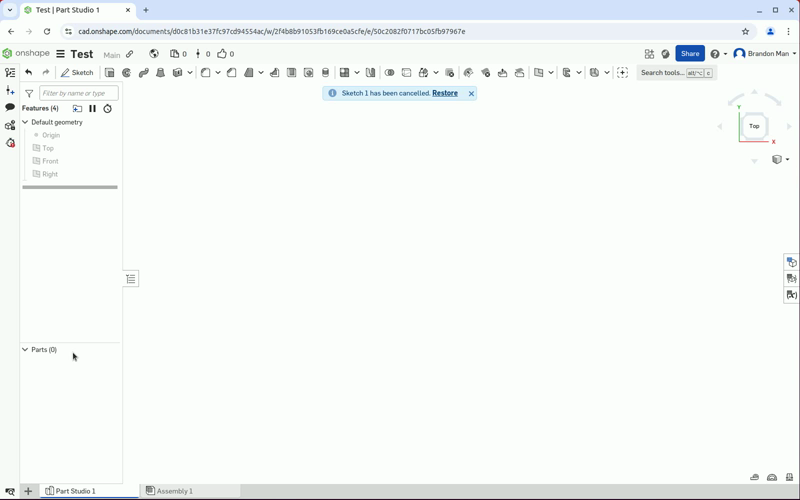
key_down(shift)
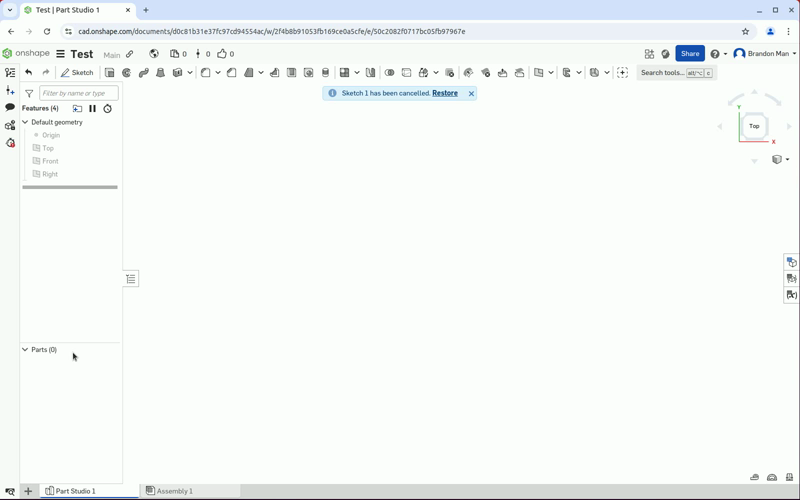
key(up)
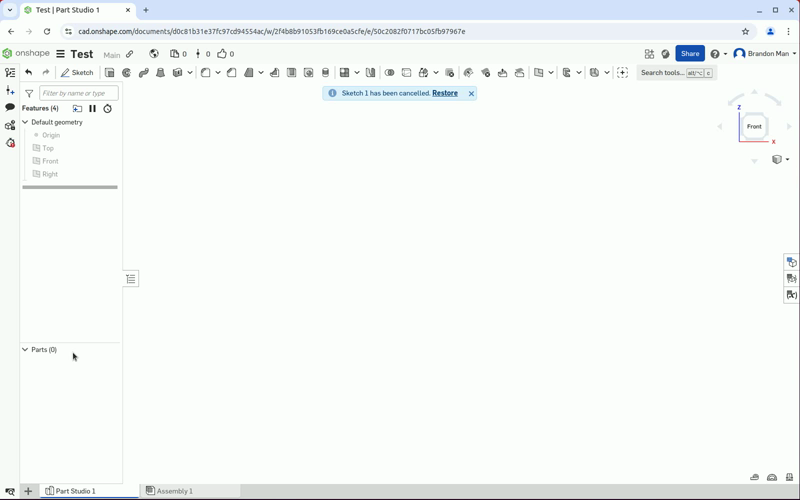
key_up(shift)
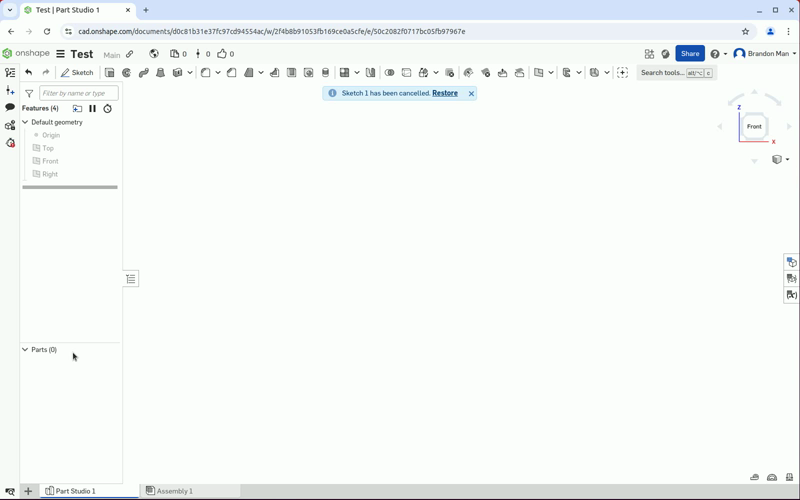
mouse_move(73, 352)
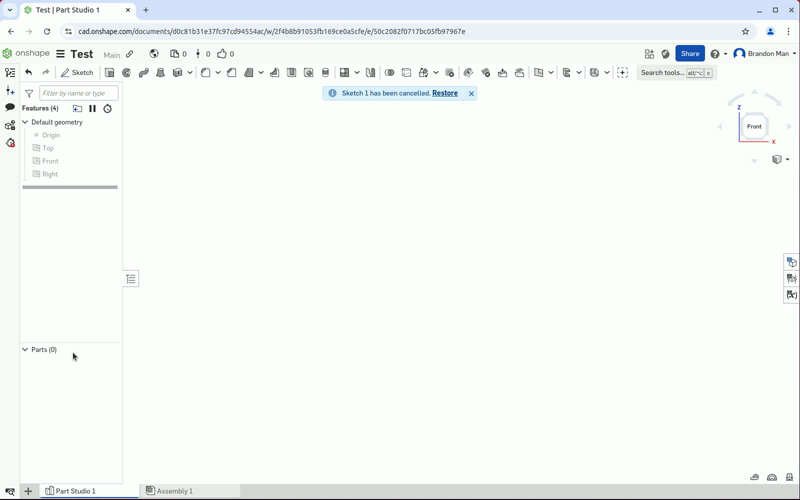
key(shift+y)
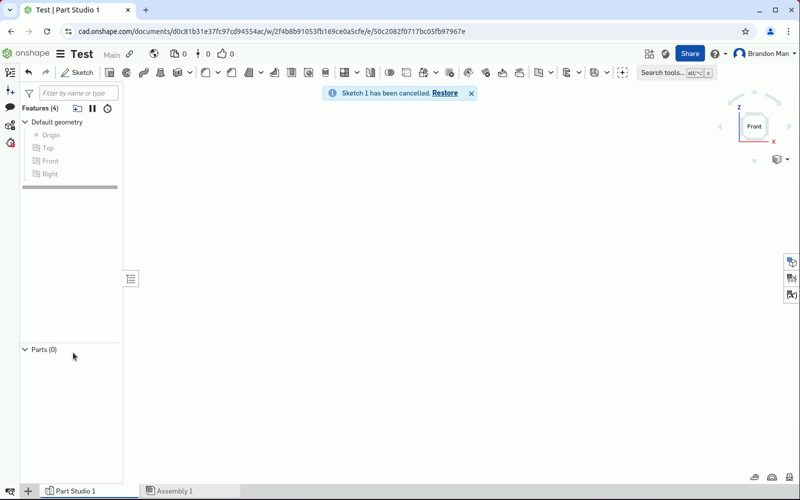
key(shift+s)
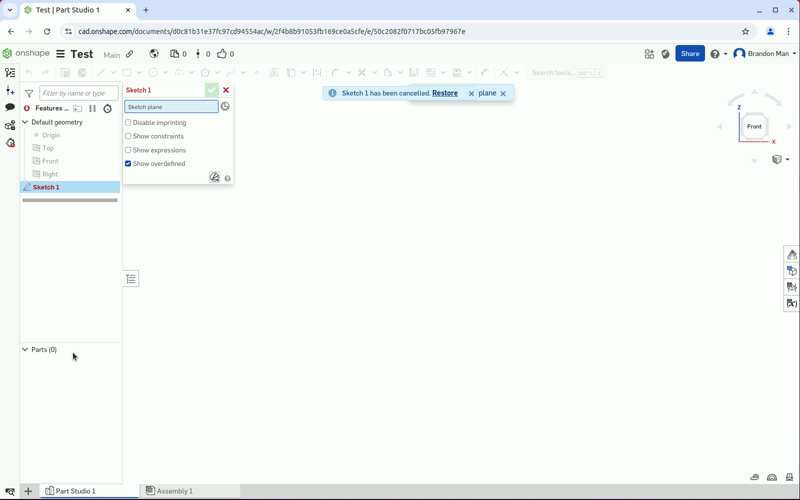
mouse_move(73, 163)
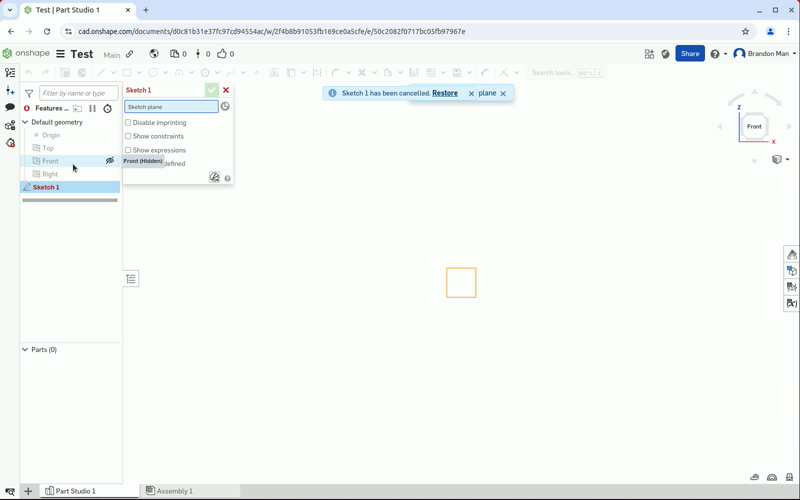
click(73, 163)
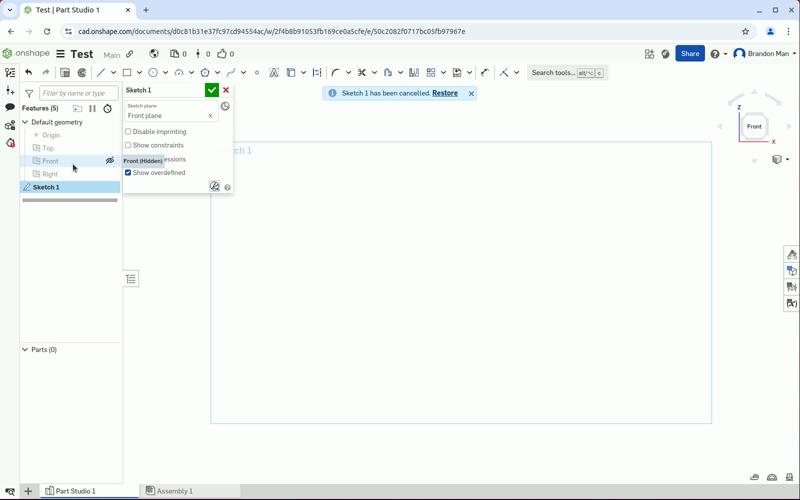
mouse_move(73, 352)
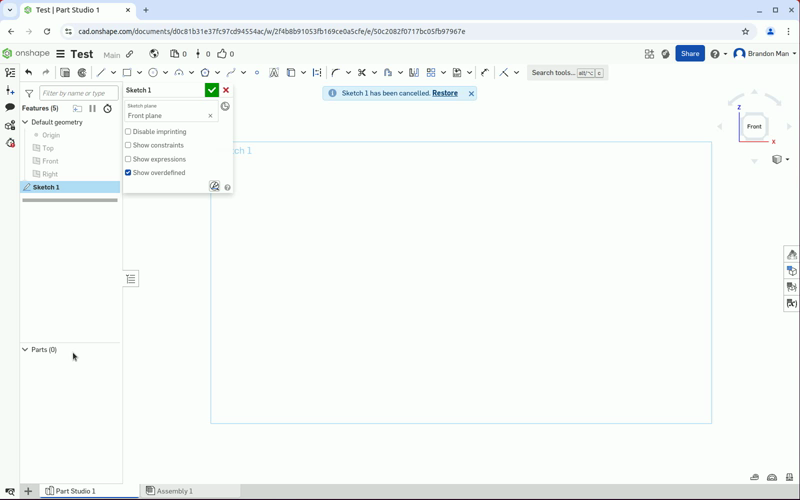
key(y)
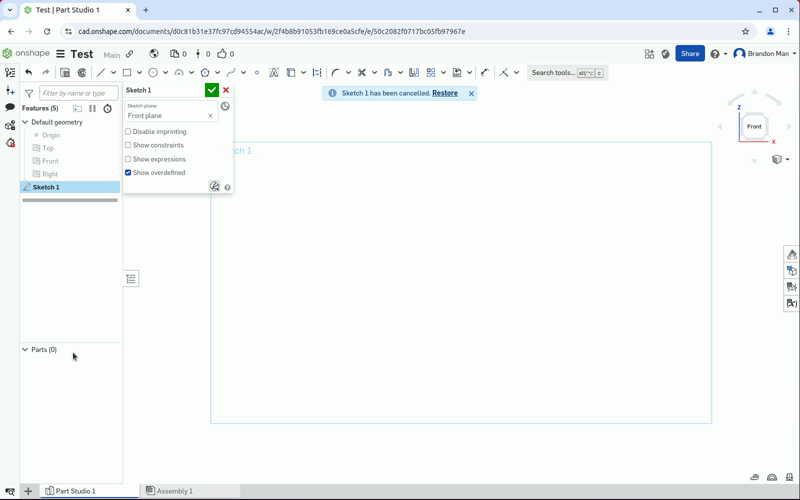
key(l)
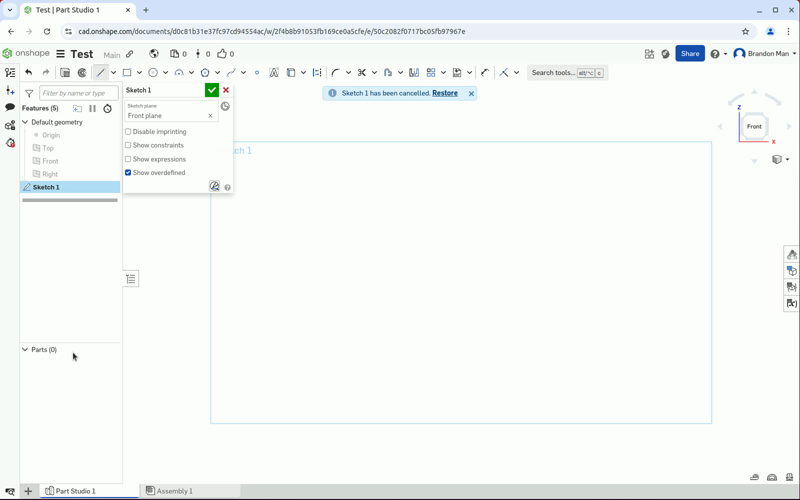
key_down(shift)
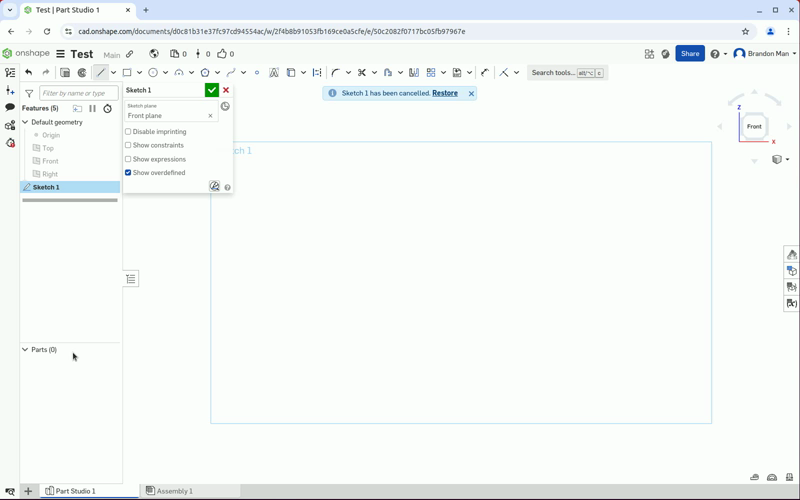
mouse_move(389, 282)
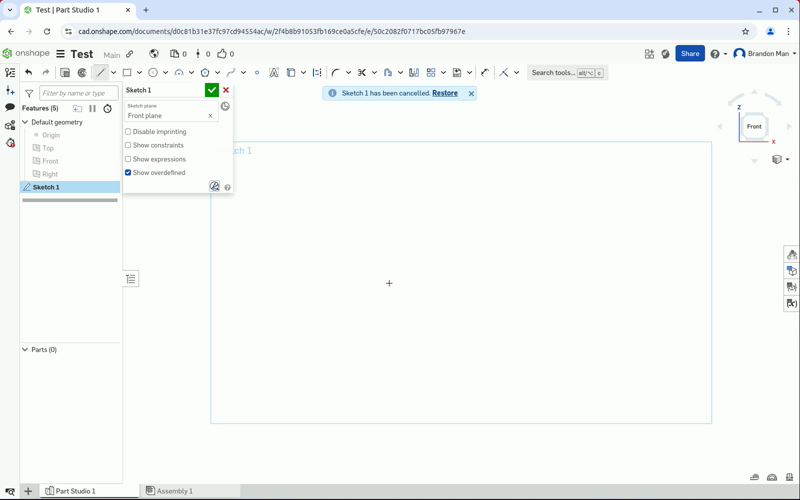
click(389, 282)
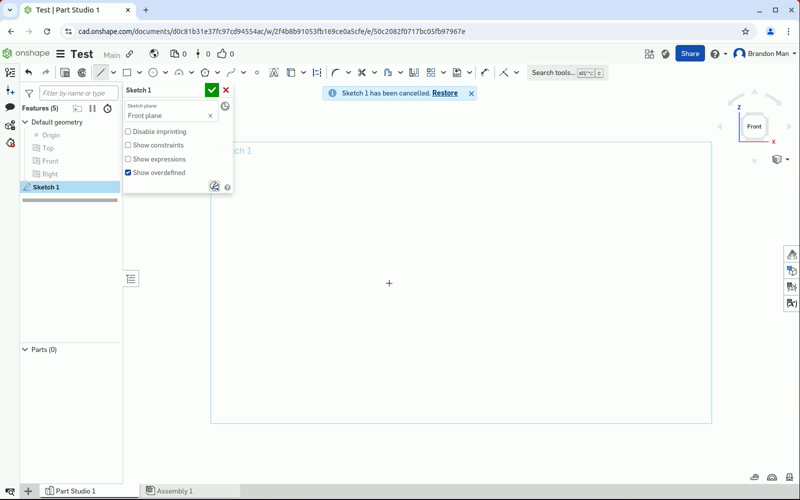
key_up(shift)
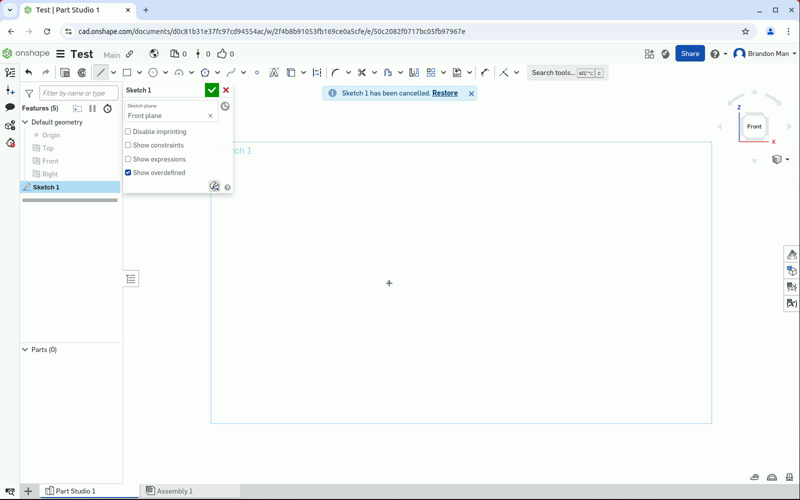
key_down(shift)
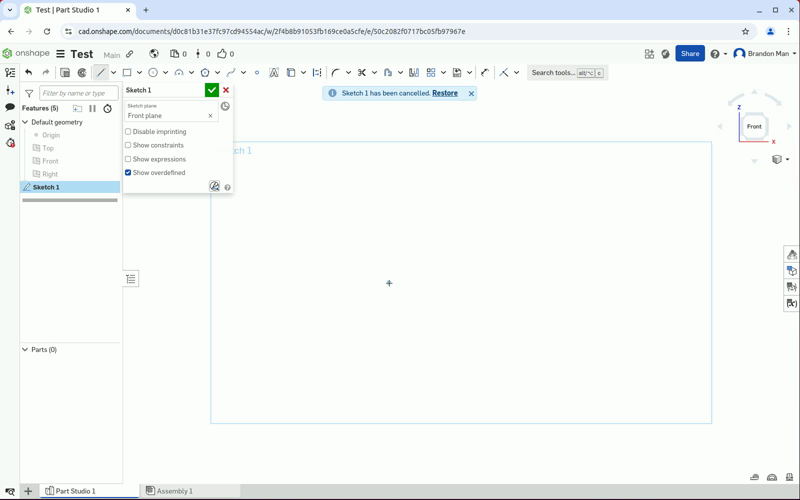
mouse_move(461, 282)
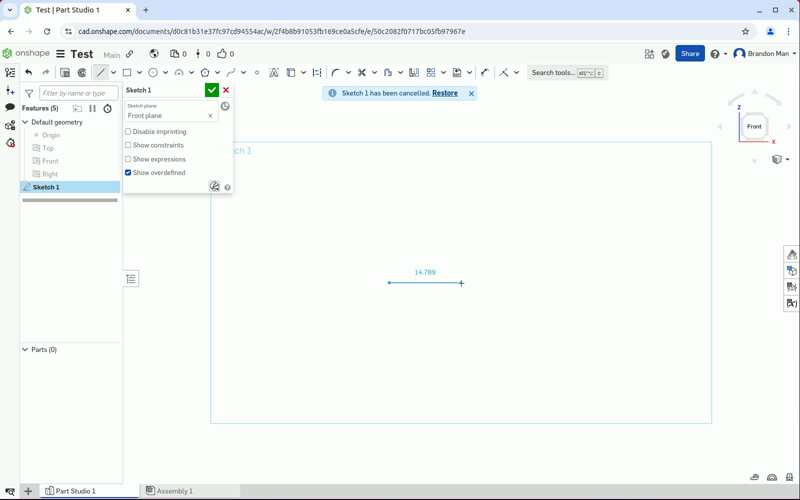
click(461, 282)
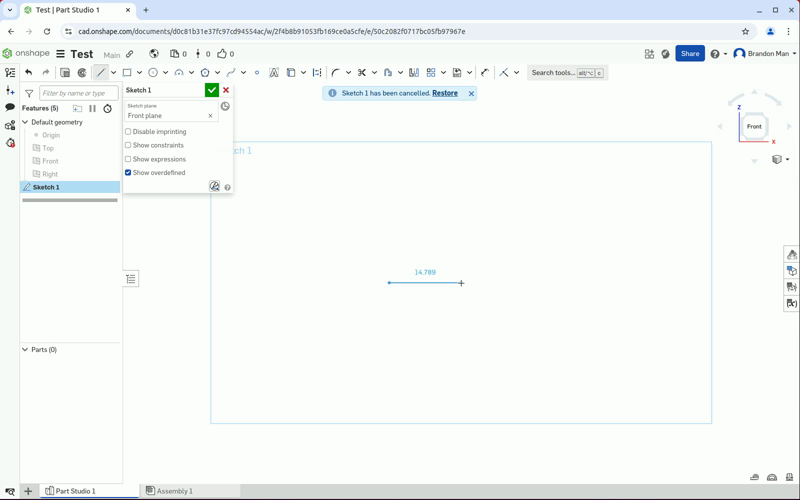
key_up(shift)
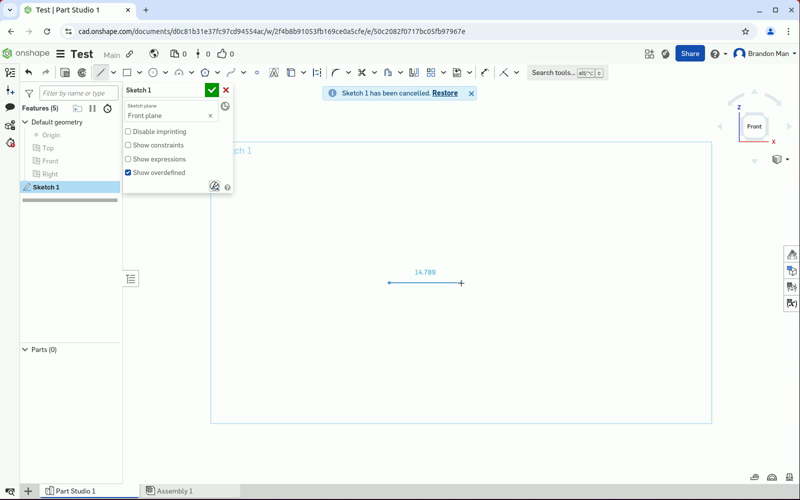
key_down(shift)
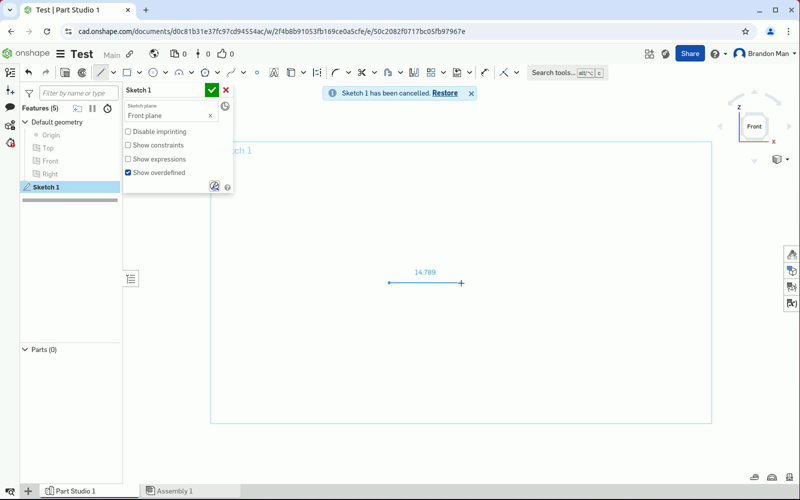
mouse_move(461, 210)
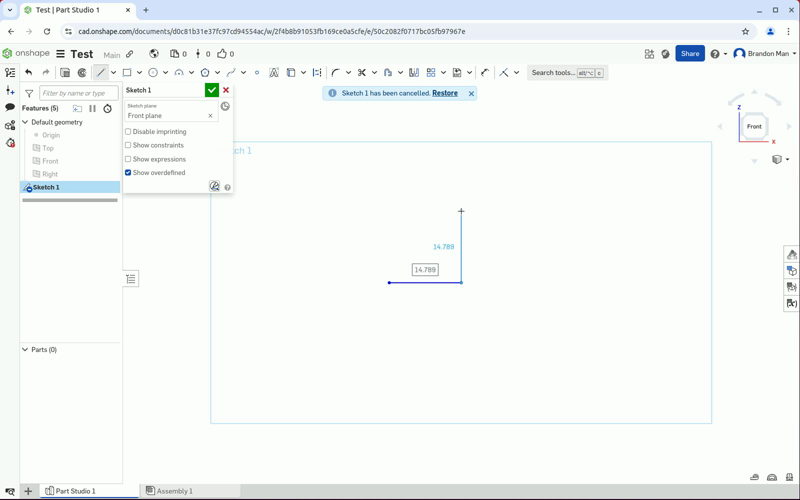
click(461, 210)
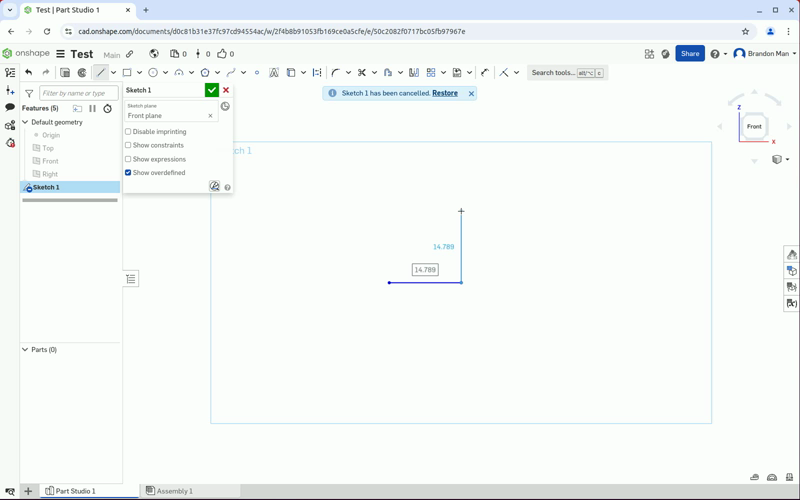
key_up(shift)
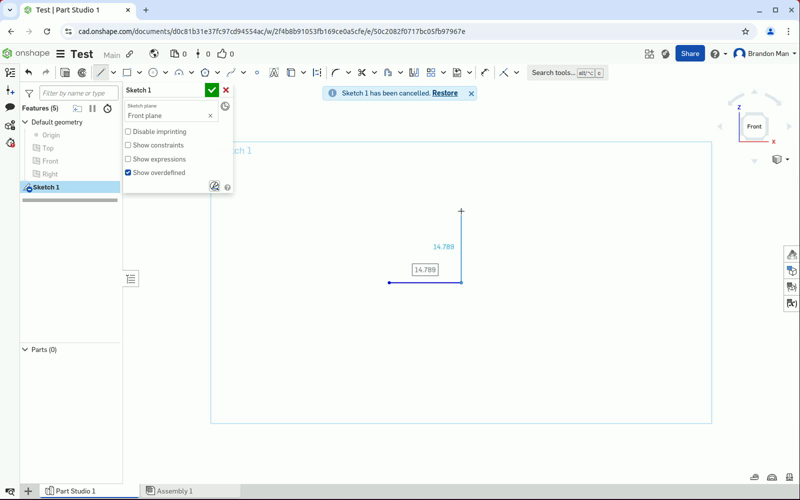
key_down(shift)
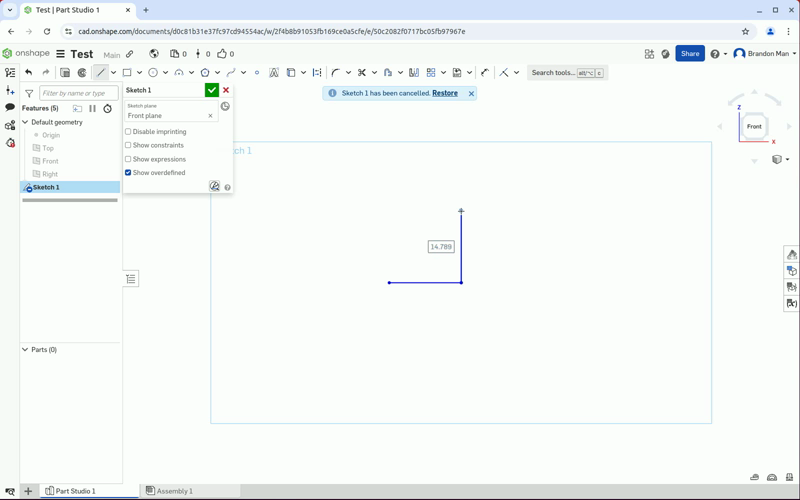
mouse_move(389, 210)
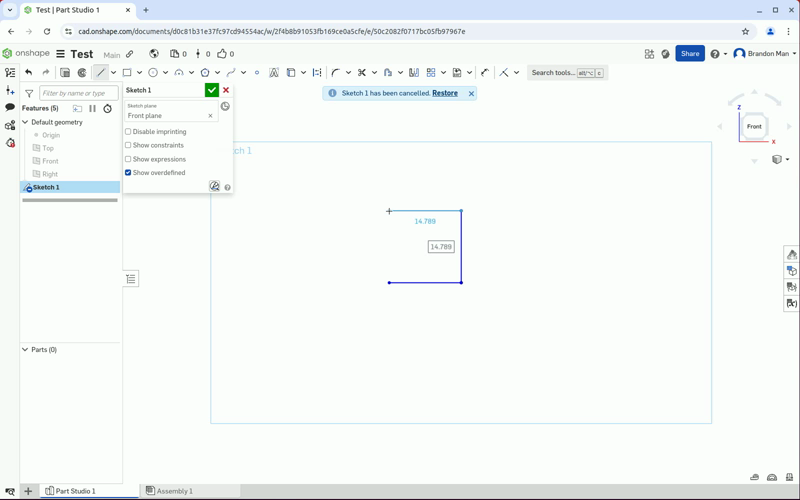
click(389, 210)
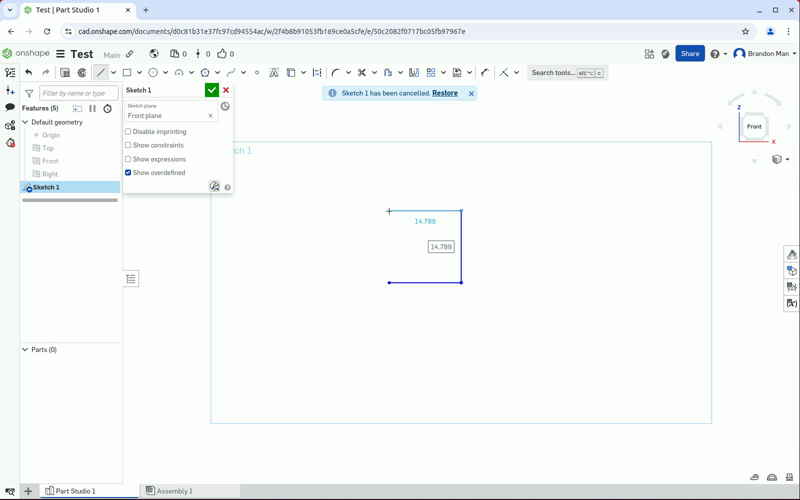
key_up(shift)
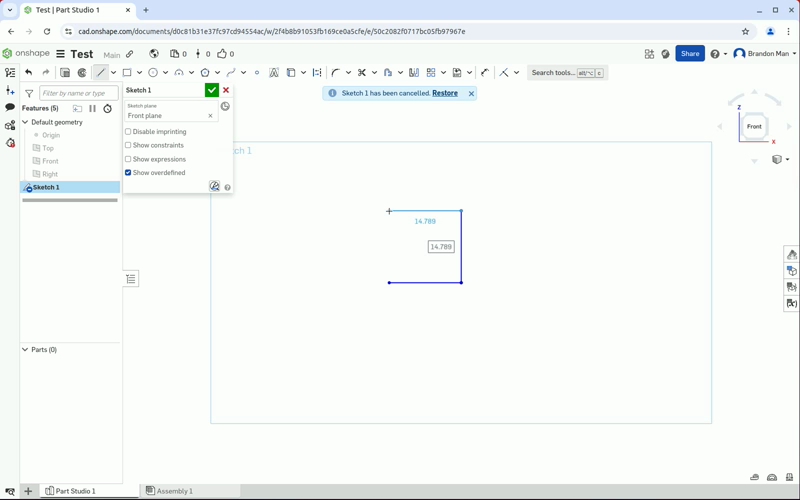
key_down(shift)
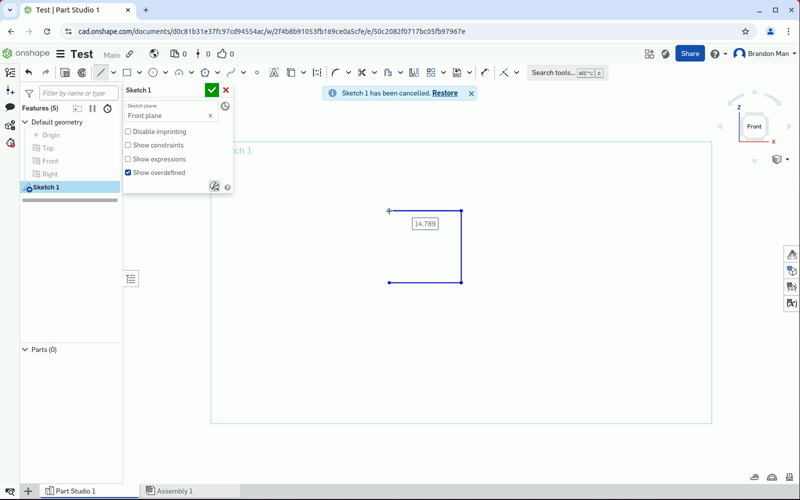
mouse_move(389, 282)
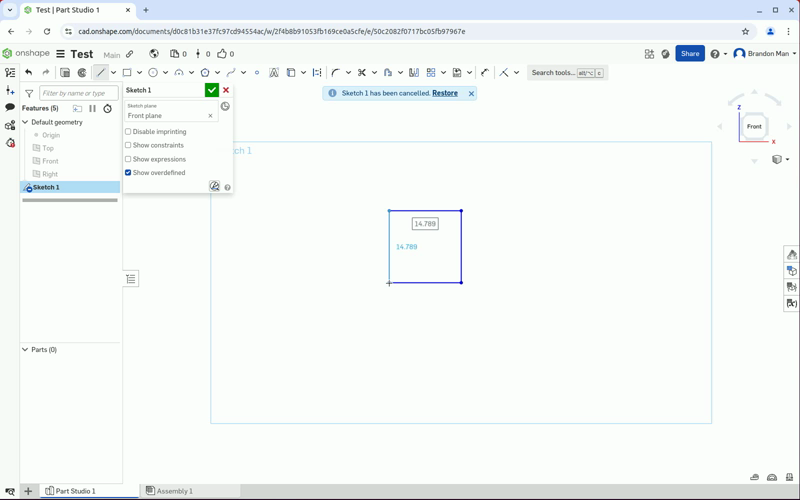
key_up(shift)
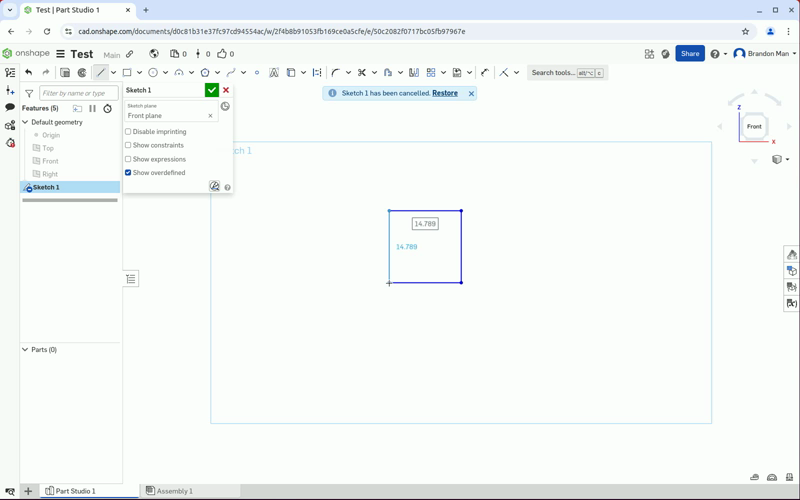
click(389, 282)
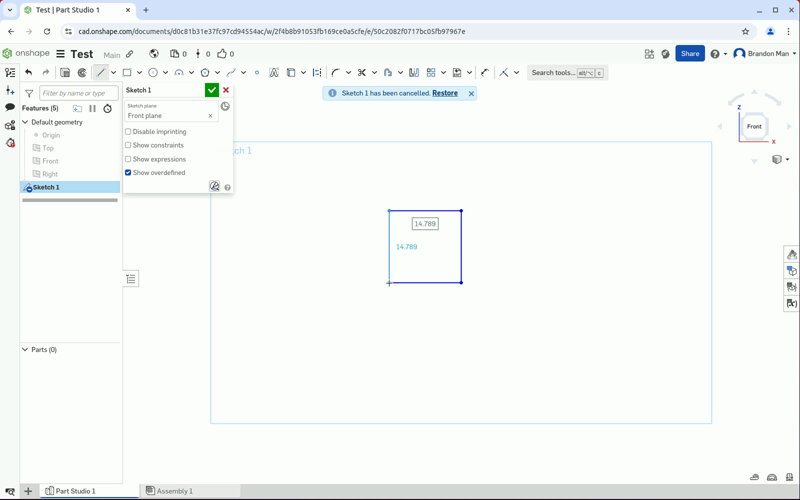
key(esc)
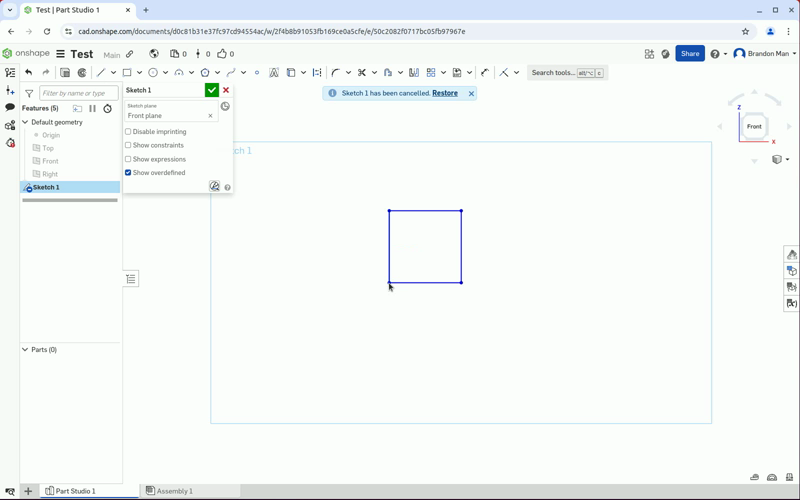
mouse_move(457, 217)
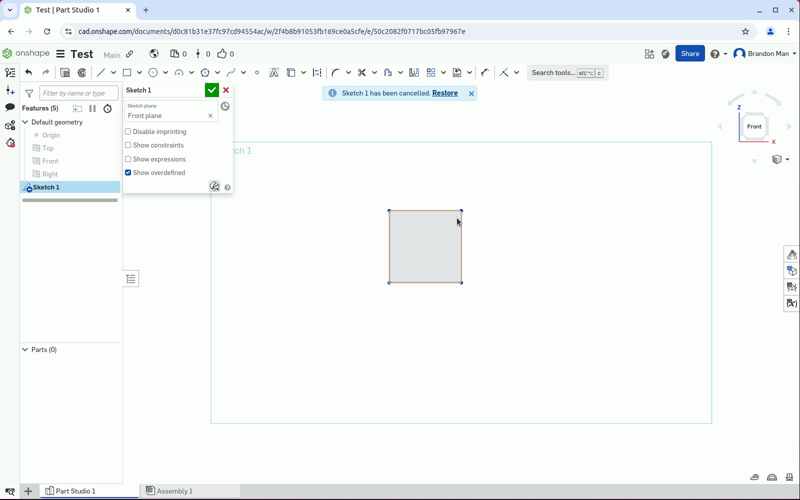
click(457, 217)
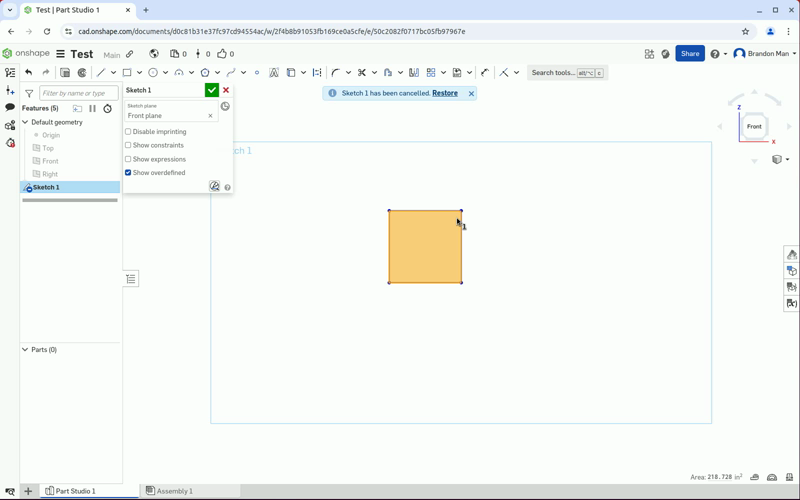
mouse_move(73, 352)
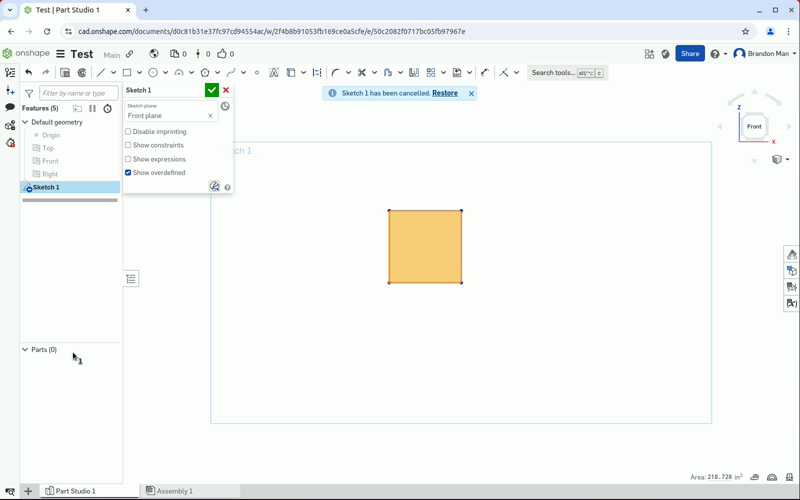
key(shift+y)
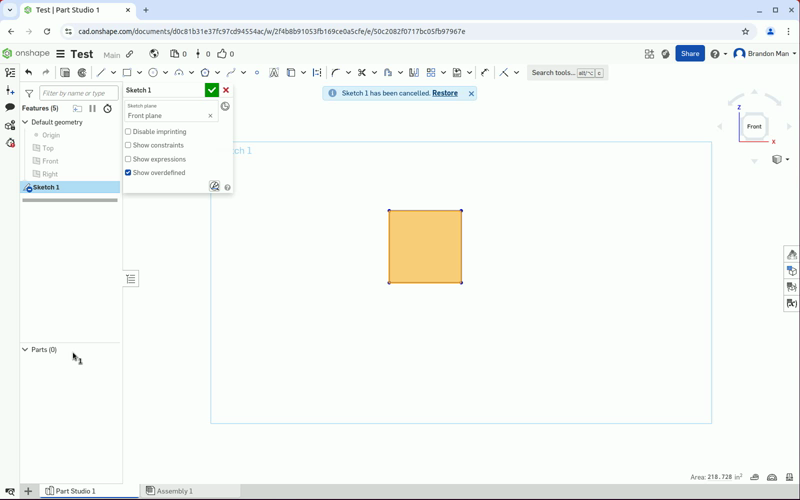
key(shift+e)
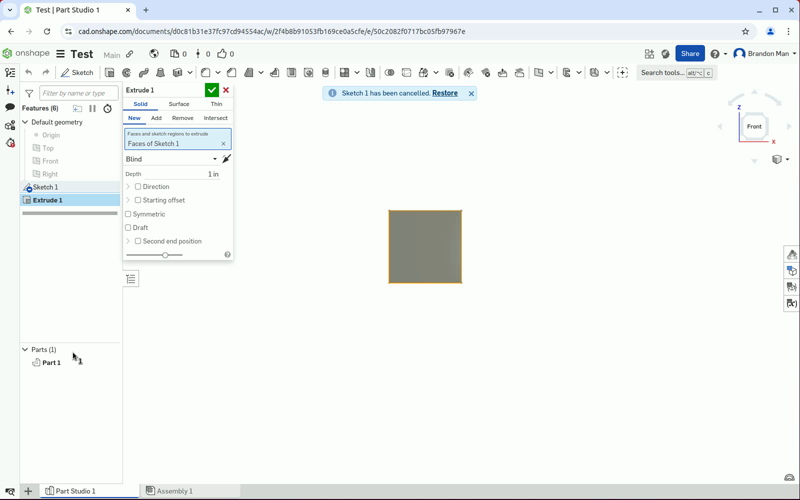
mouse_move(143, 106)
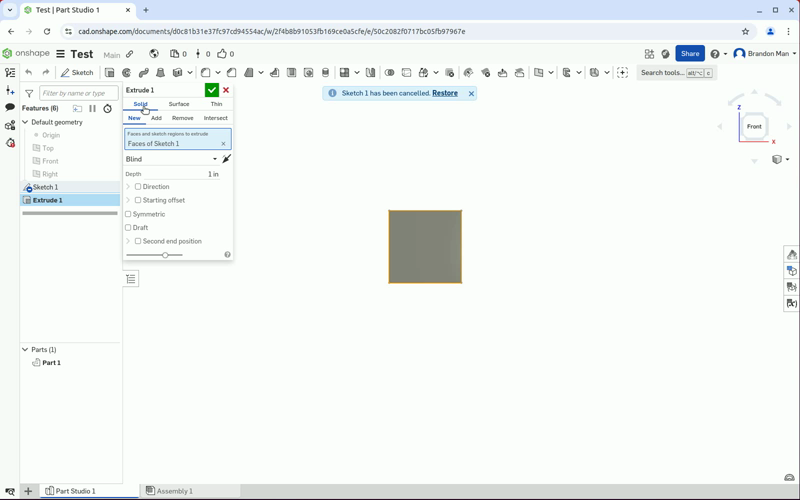
click(143, 106)
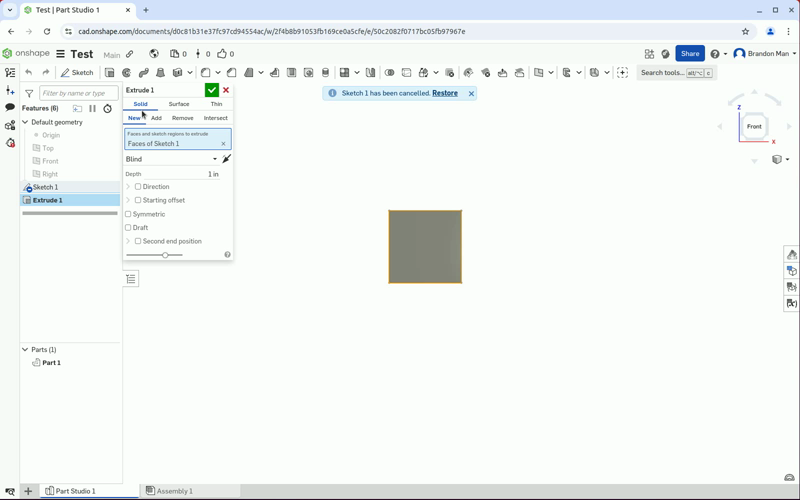
mouse_move(137, 120)
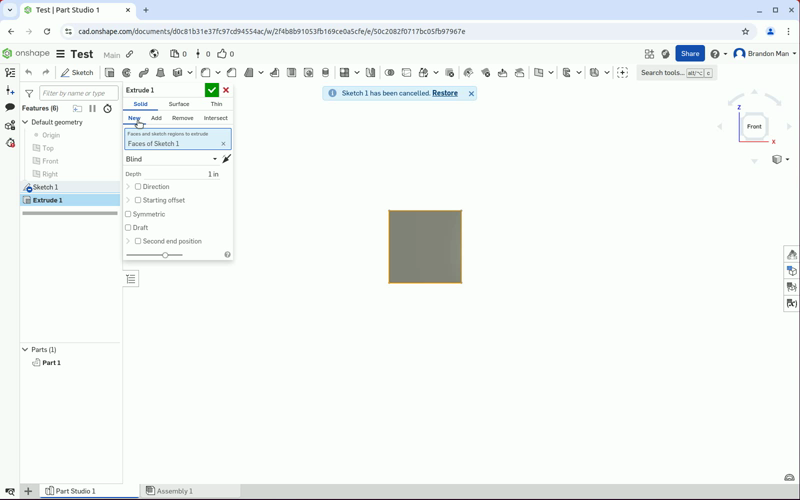
click(137, 120)
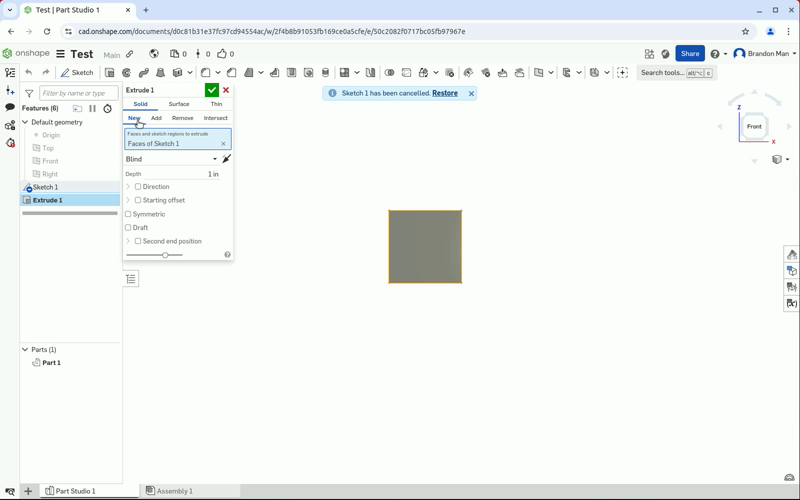
key(tab, 4)
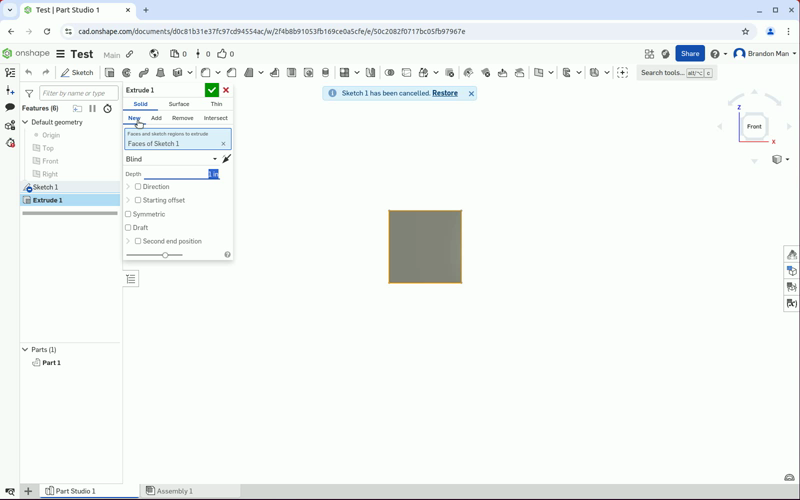
text(23.108)
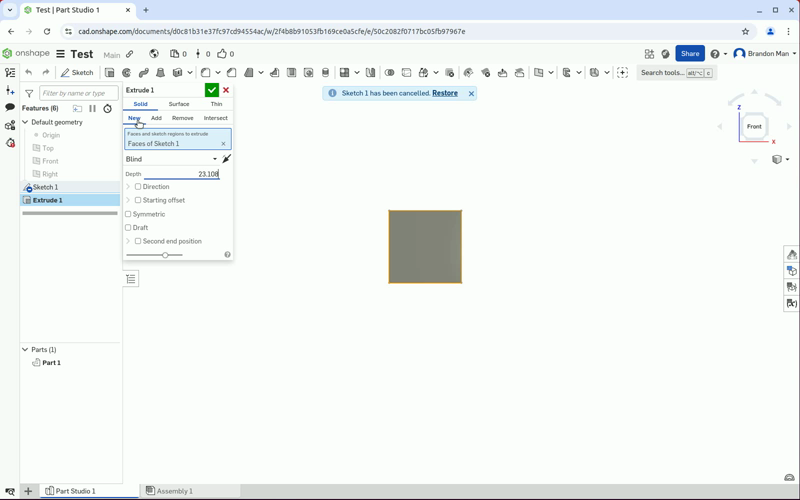
key(enter)
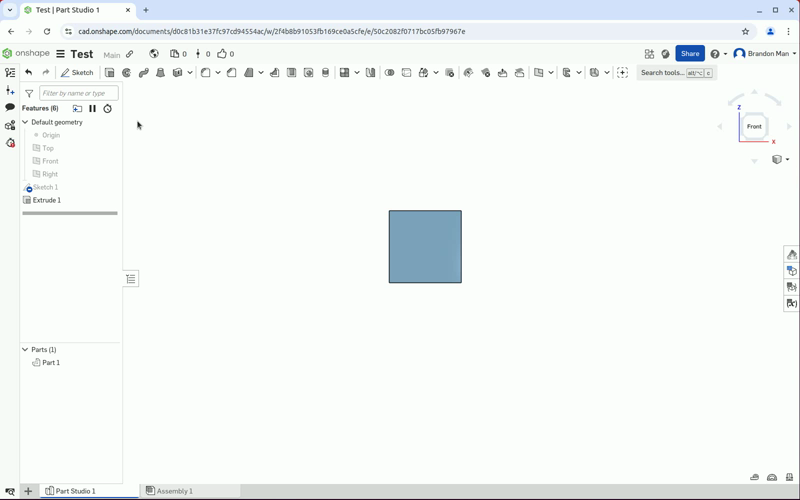
key(shift+h)
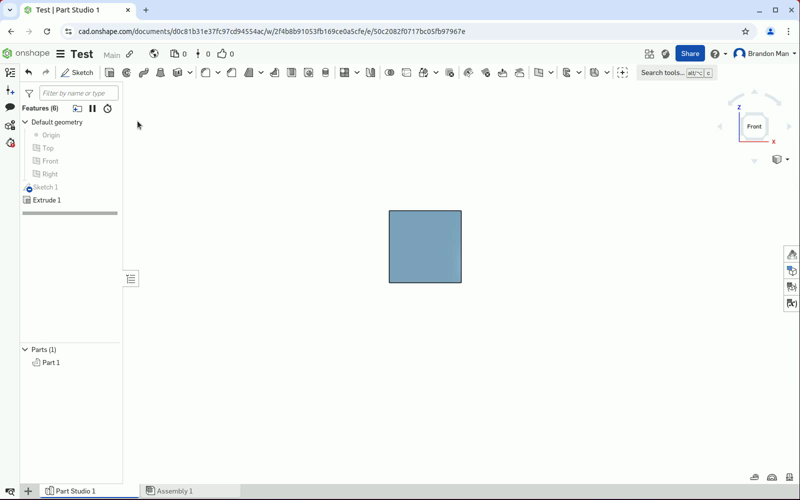
key(shift+h)
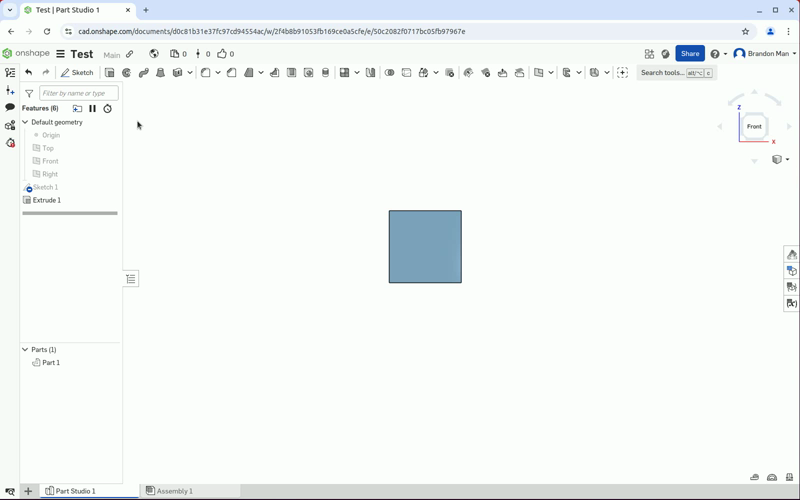
mouse_move(73, 189)
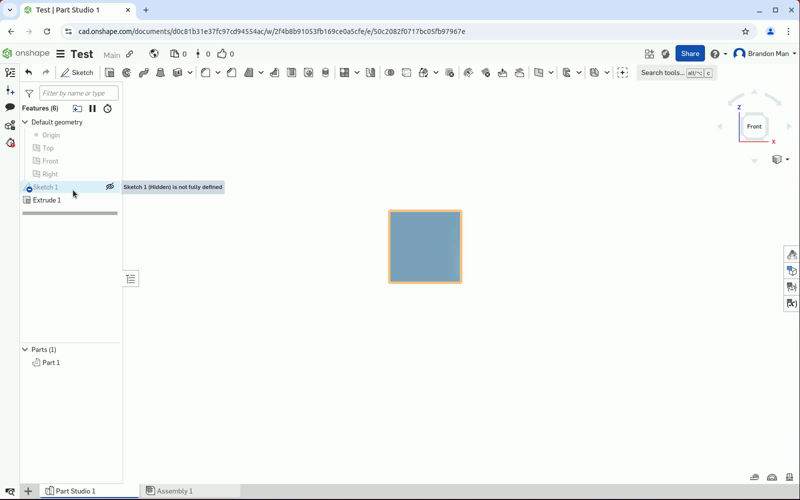
click(73, 189)
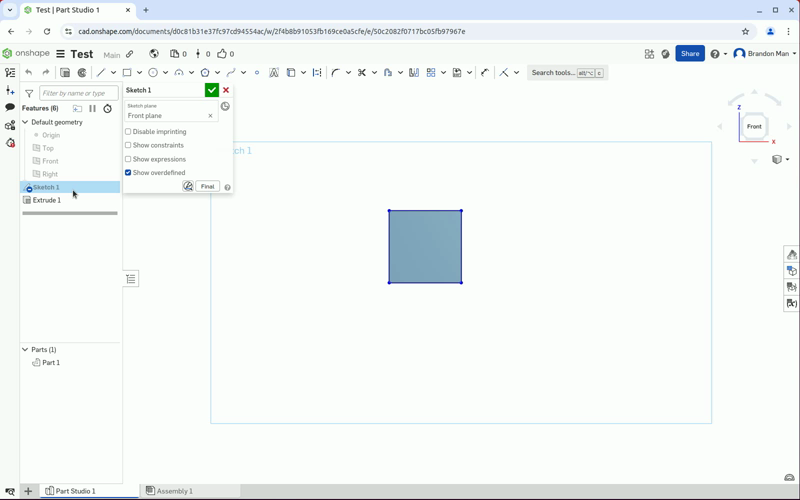
mouse_move(229, 92)
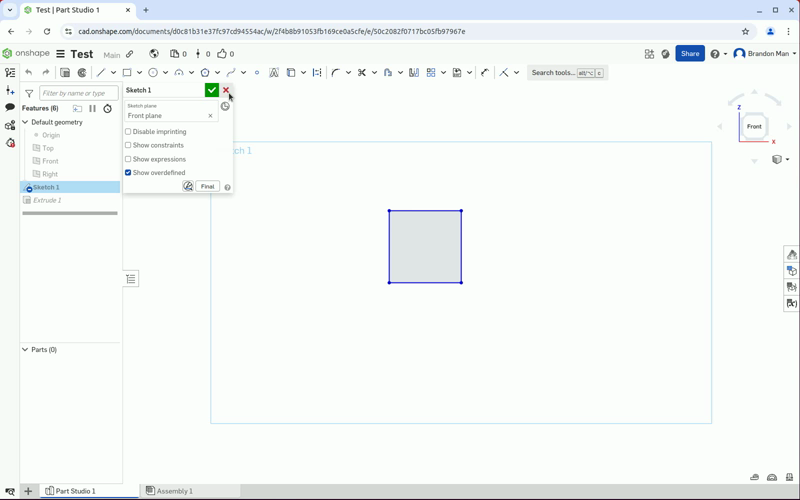
click(229, 92)
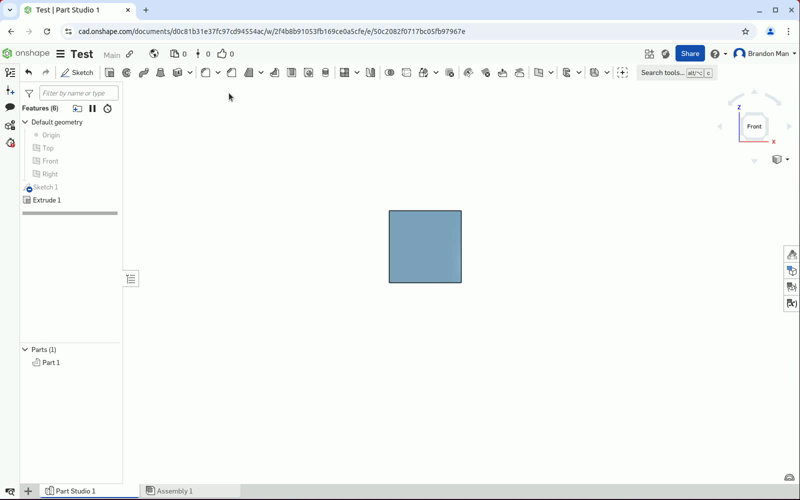
mouse_move(541, 75)
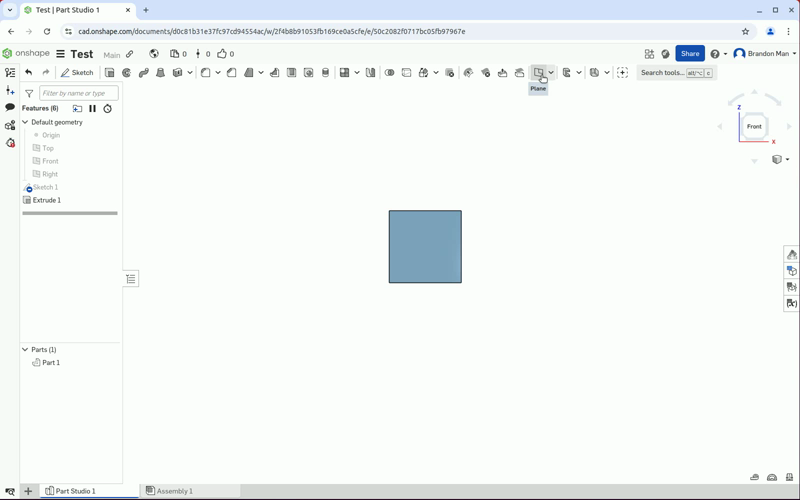
click(541, 75)
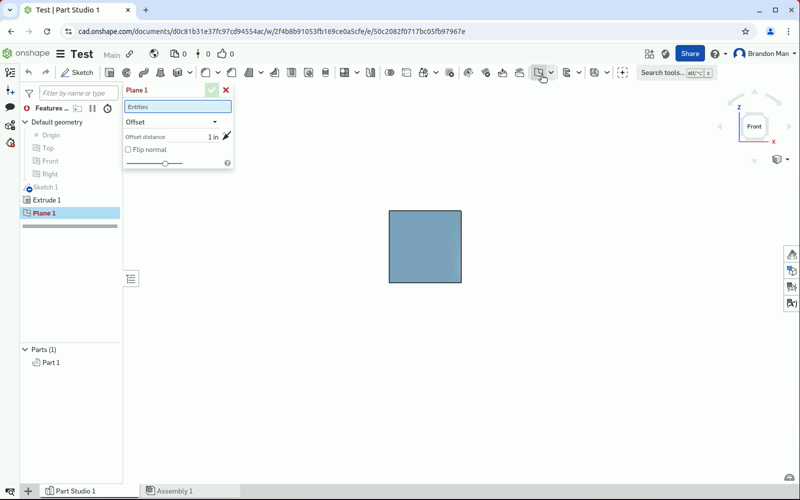
mouse_move(73, 163)
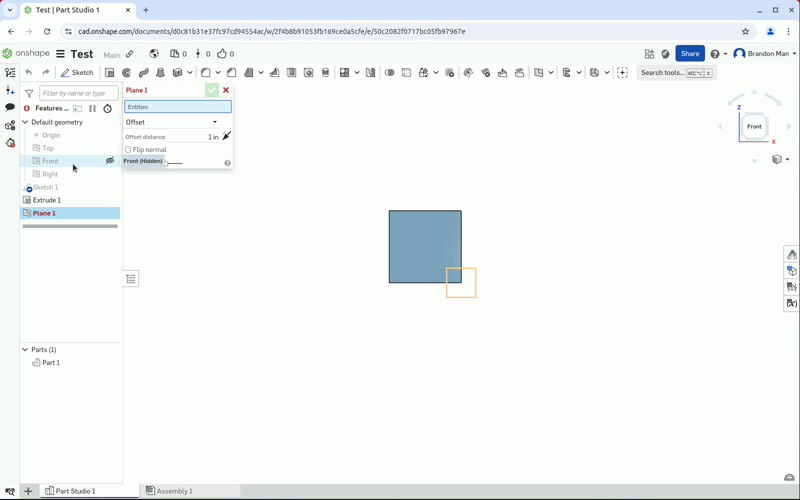
click(73, 163)
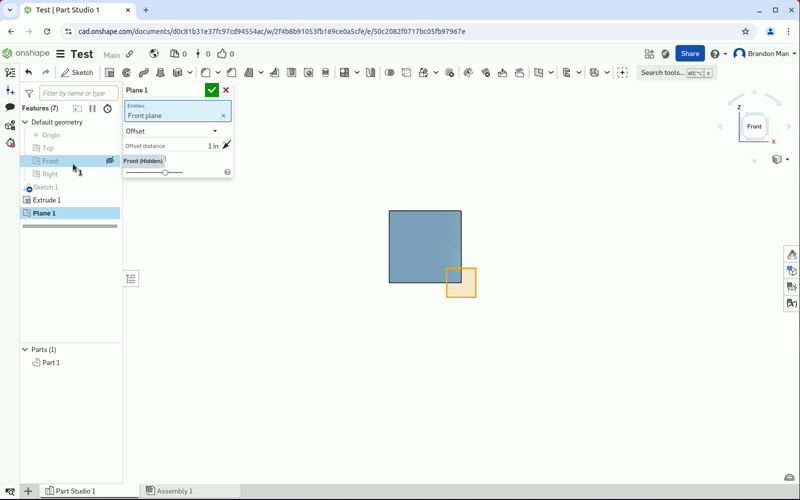
key(tab, 2)
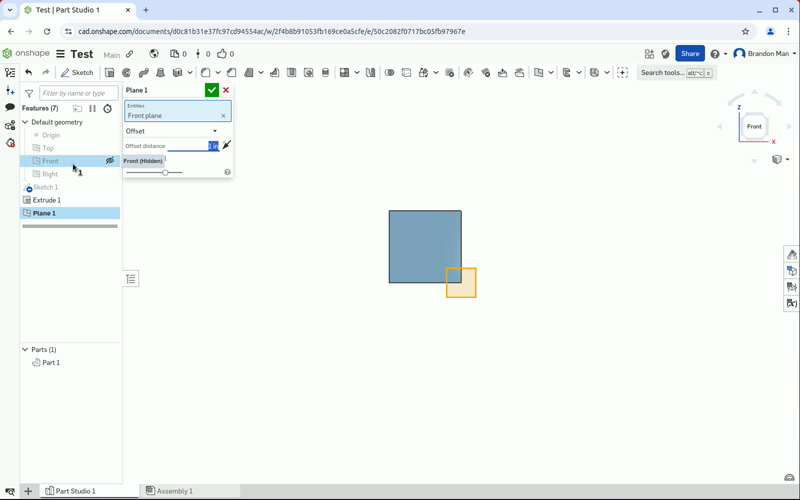
text(23.108)
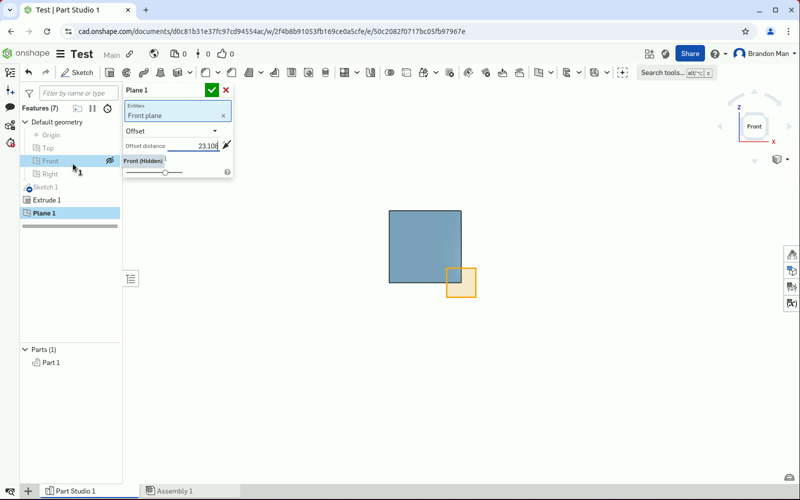
key(enter, 2)
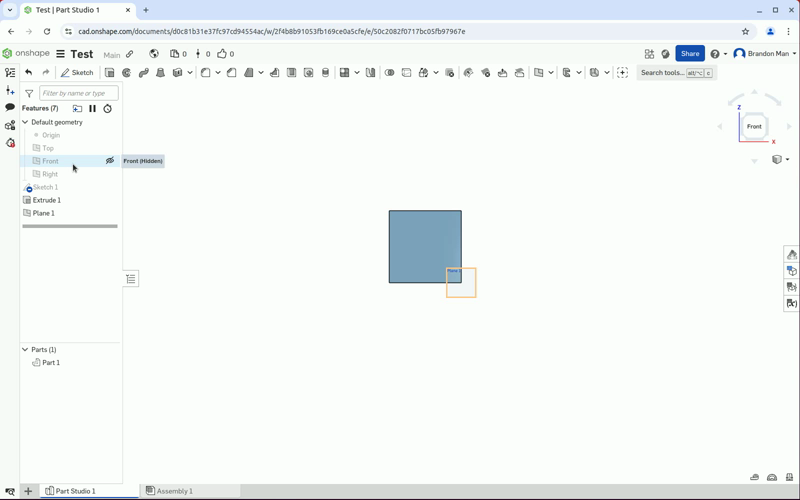
key(shift+s)
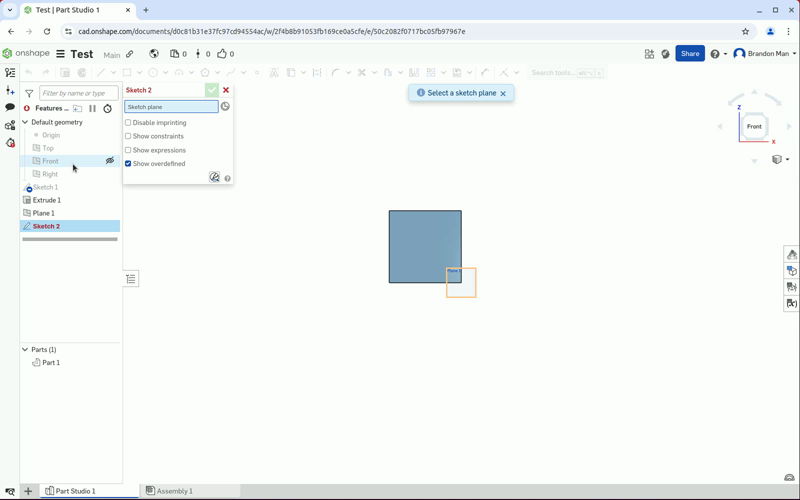
mouse_move(73, 215)
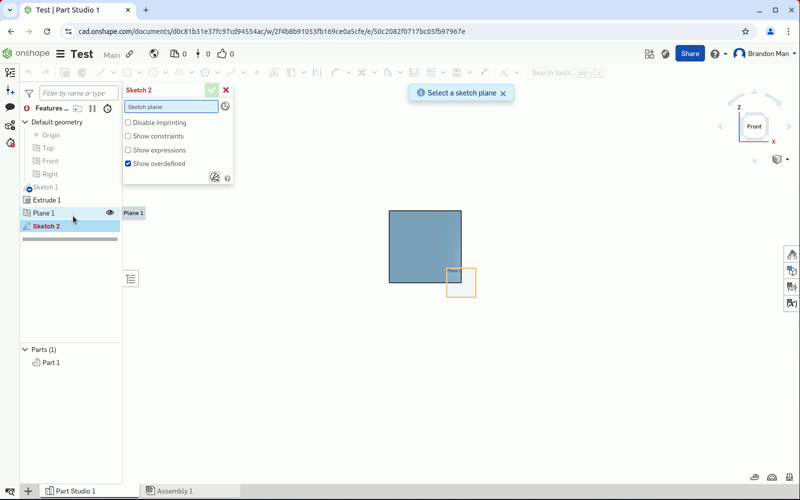
click(73, 215)
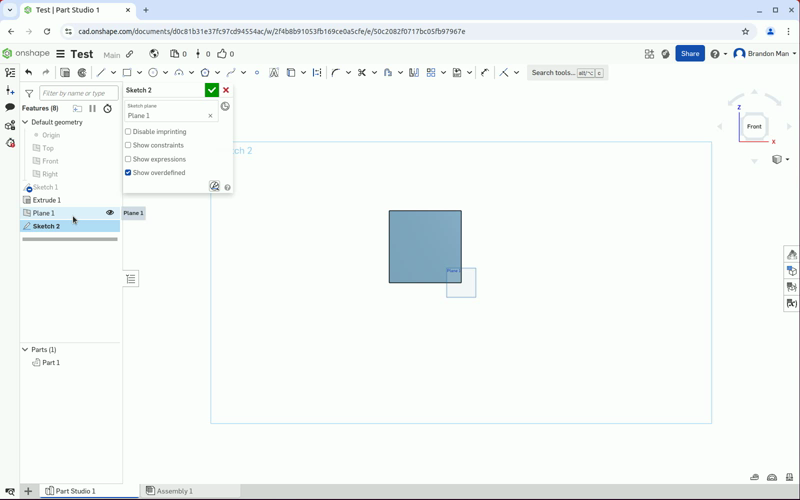
mouse_move(73, 352)
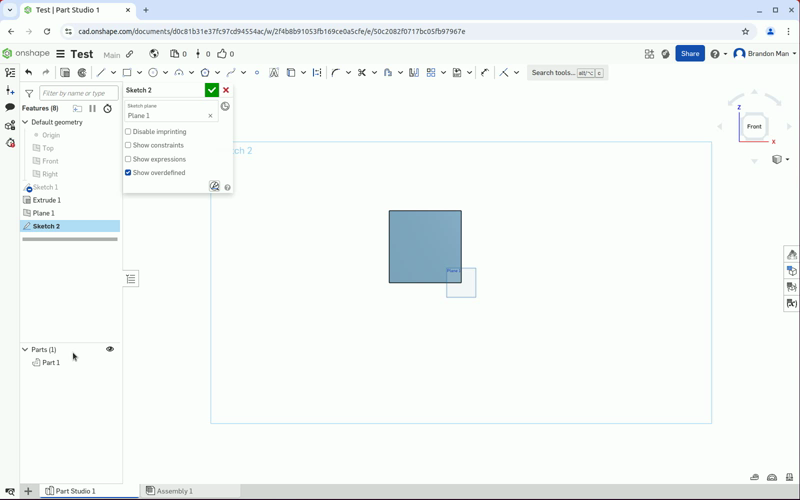
key(y)
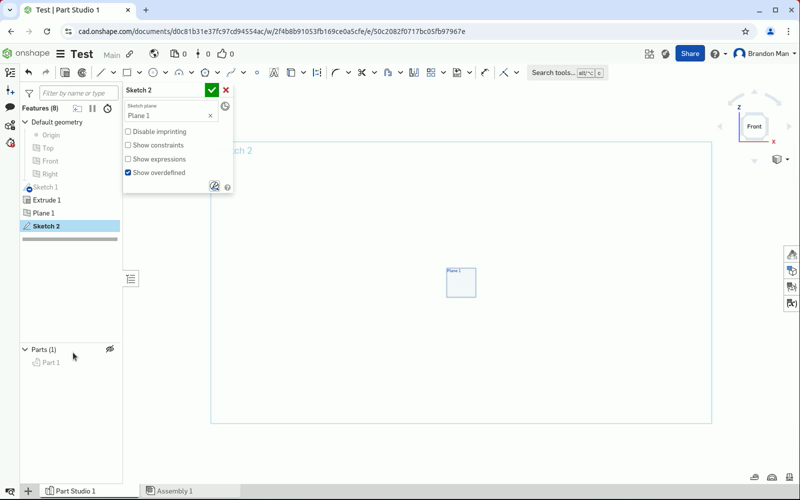
key(l)
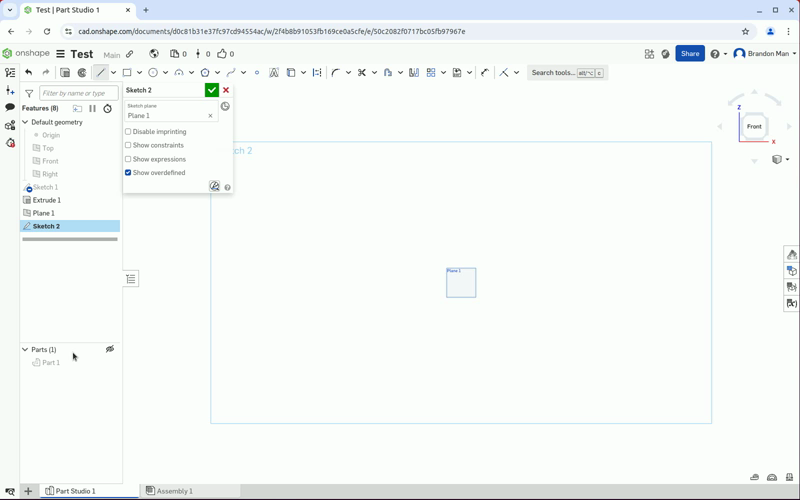
key_down(shift)
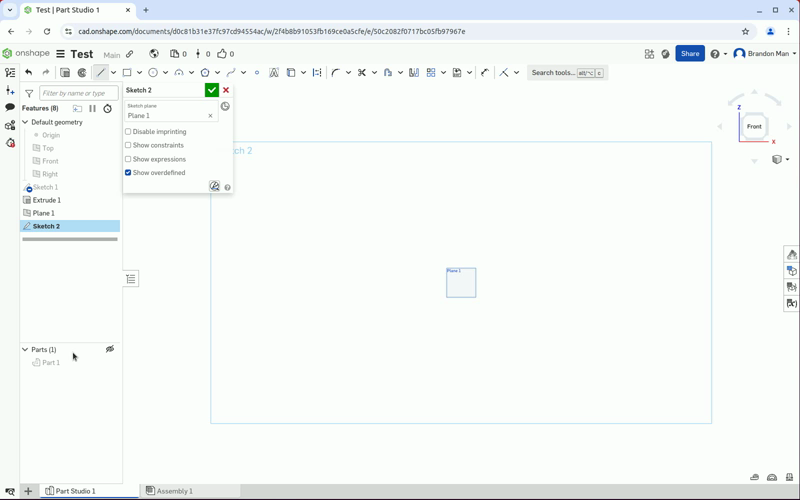
mouse_move(407, 265)
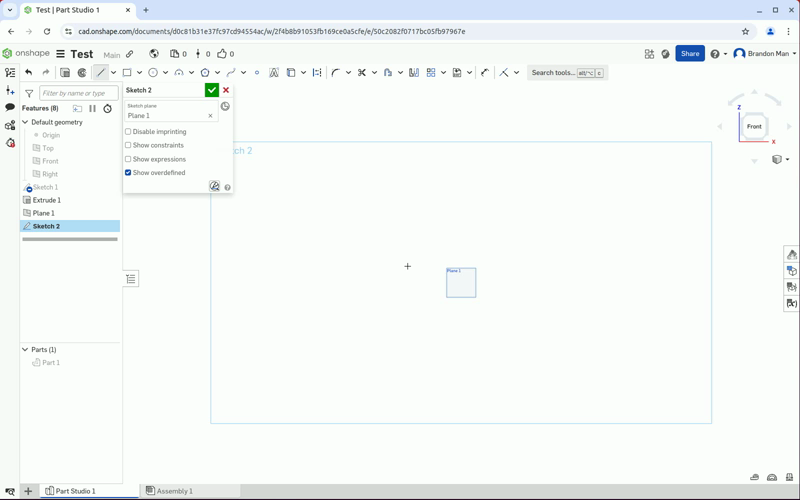
click(407, 265)
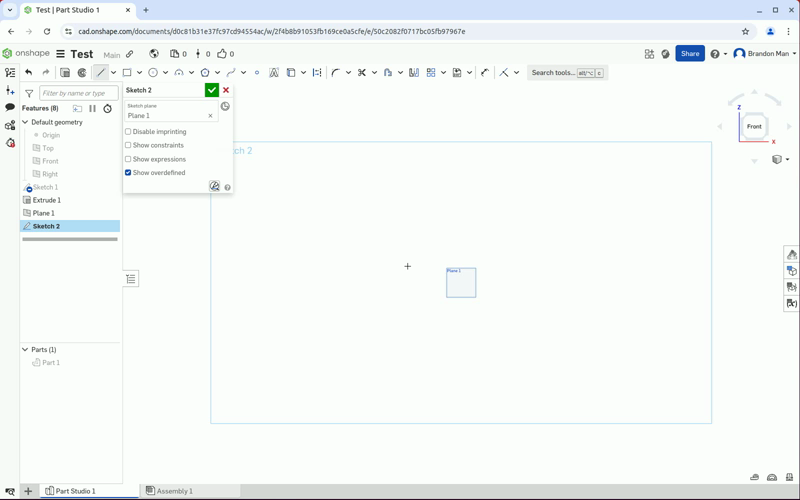
key_up(shift)
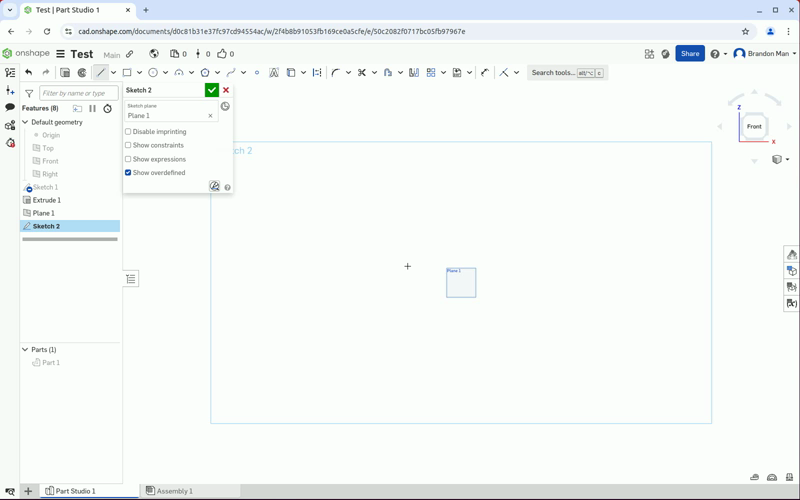
key_down(shift)
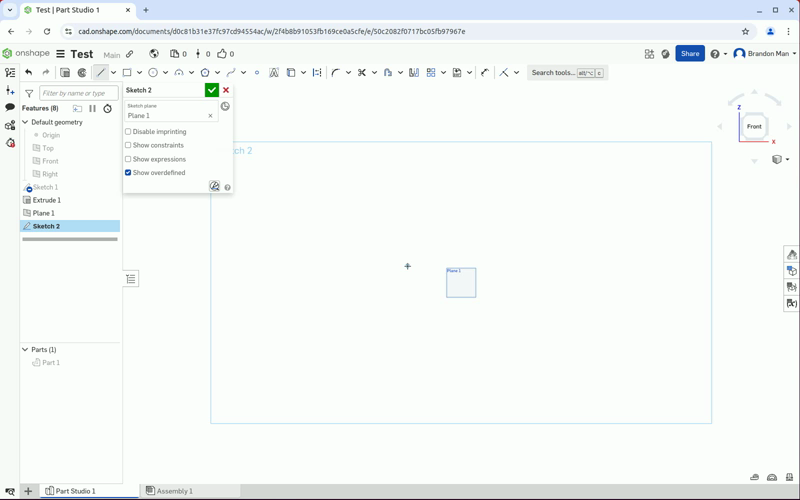
mouse_move(437, 265)
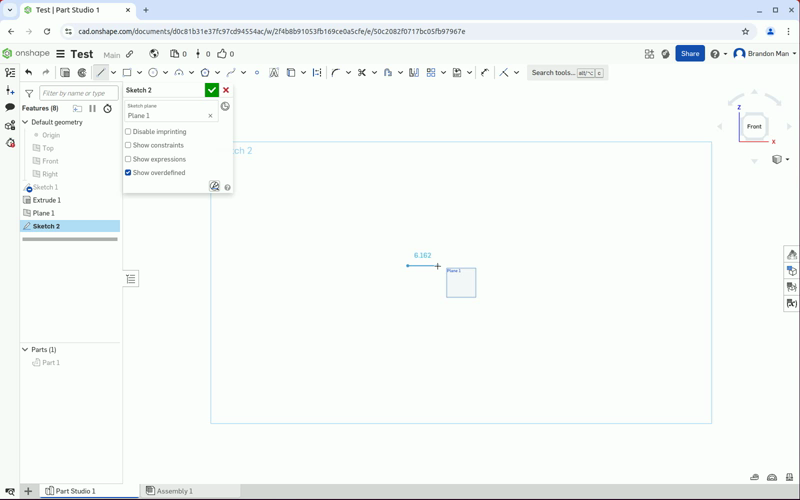
mouse_move(444, 265)
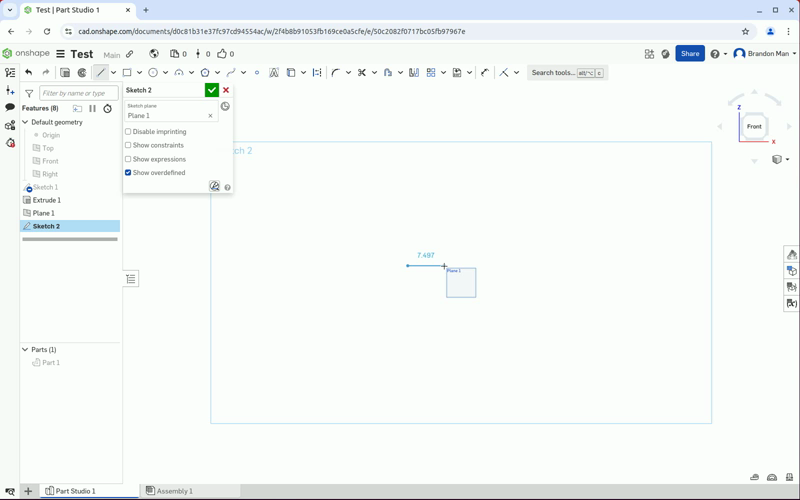
click(444, 265)
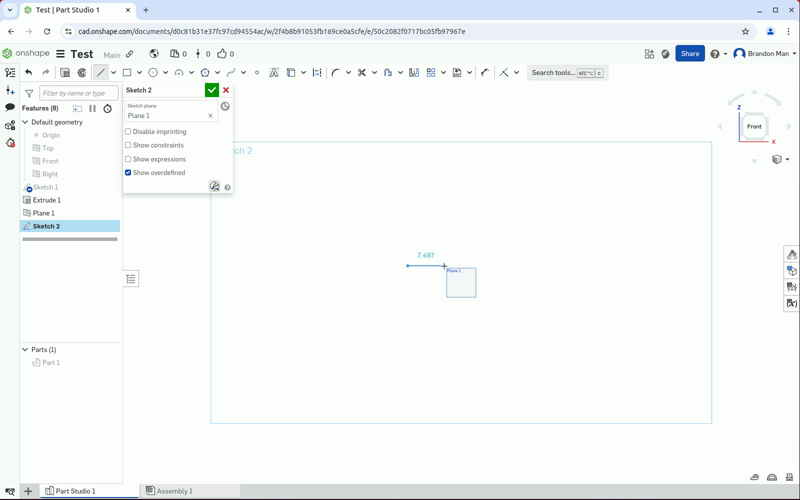
key_up(shift)
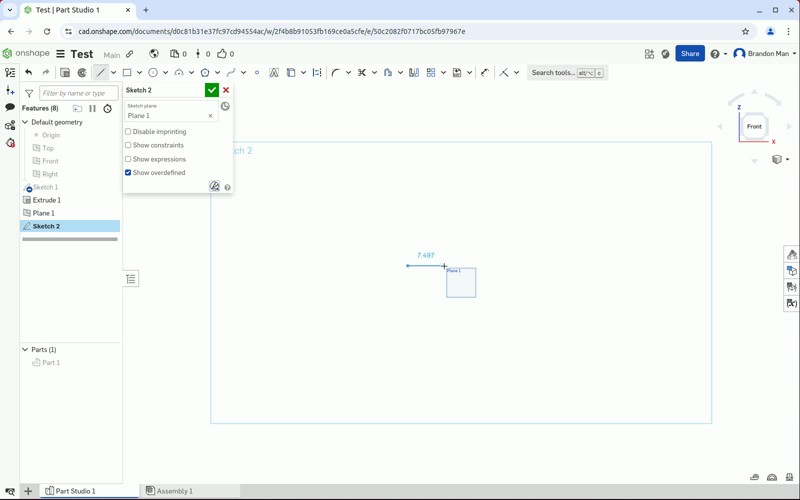
key_down(shift)
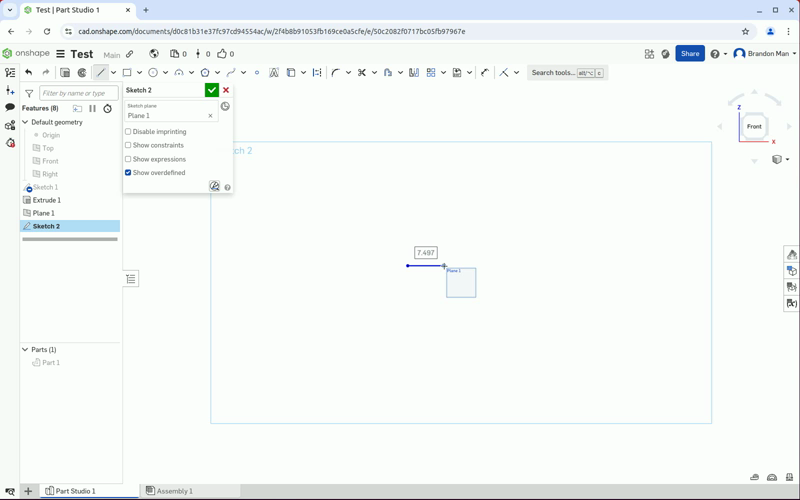
mouse_move(474, 265)
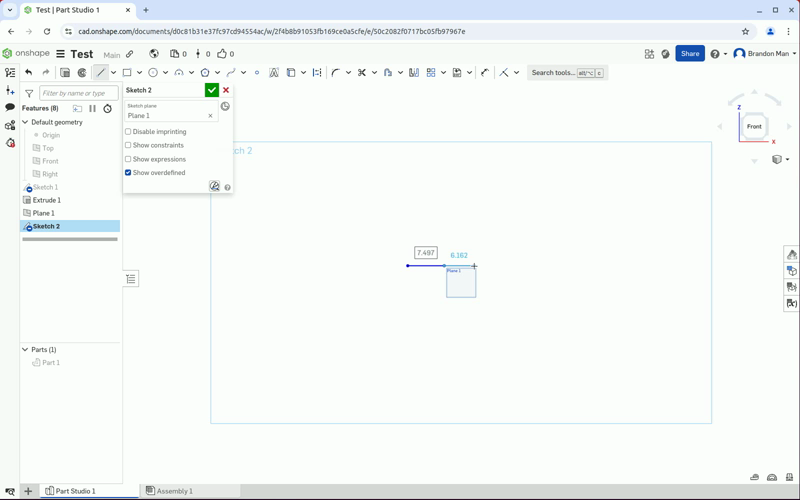
mouse_move(444, 229)
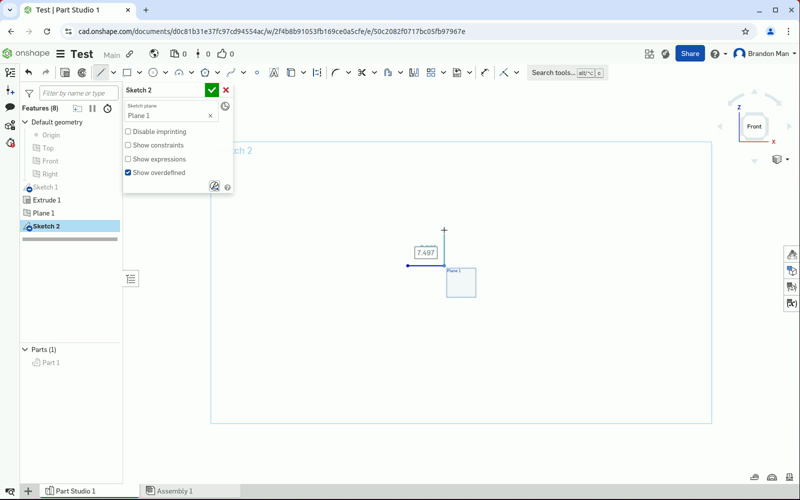
click(444, 229)
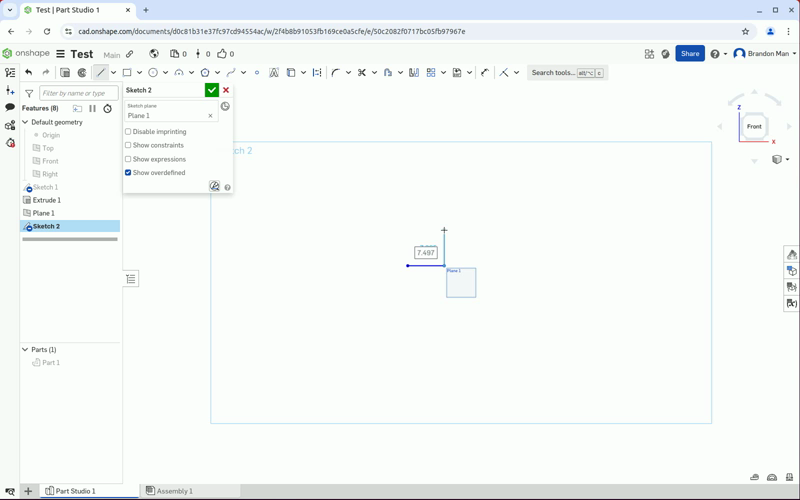
key_up(shift)
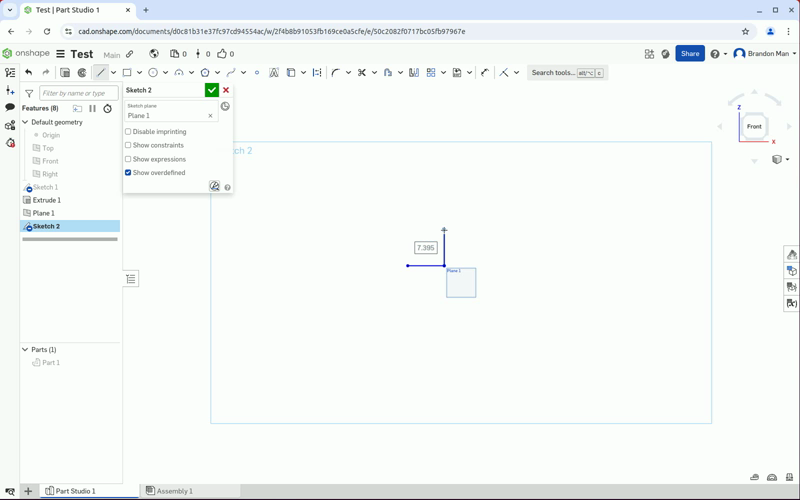
key_down(shift)
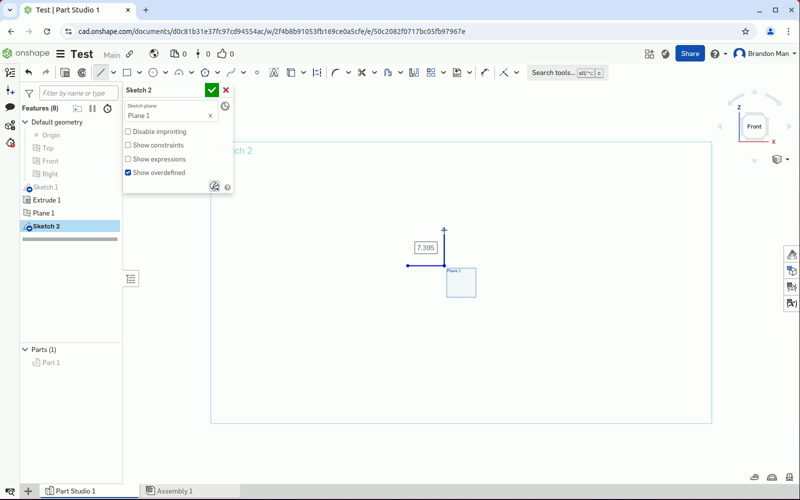
mouse_move(474, 229)
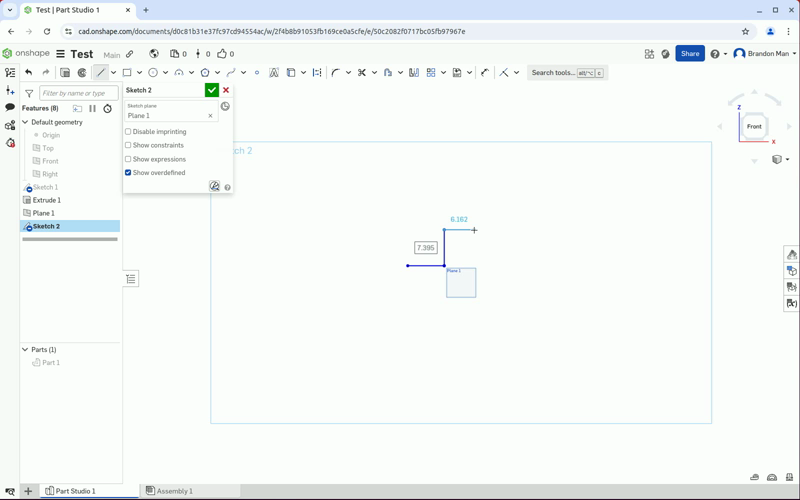
mouse_move(407, 229)
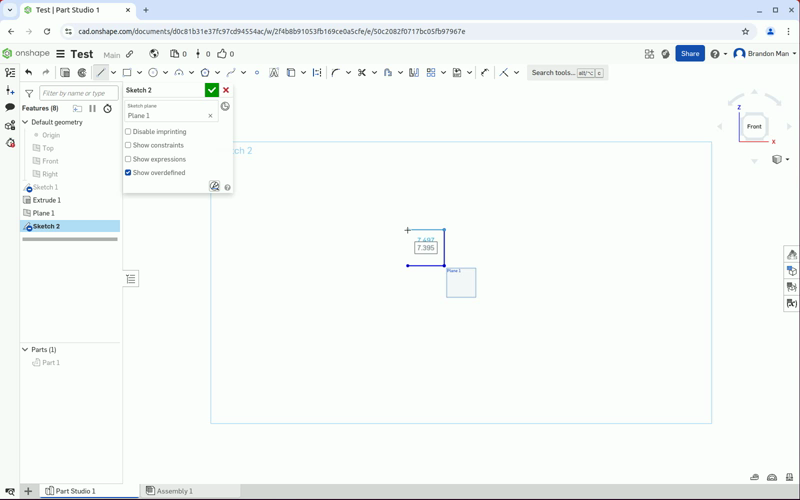
click(407, 229)
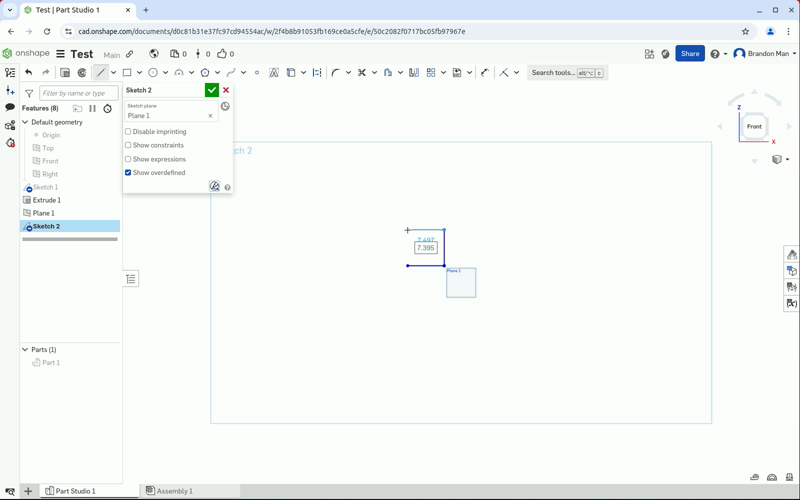
key_up(shift)
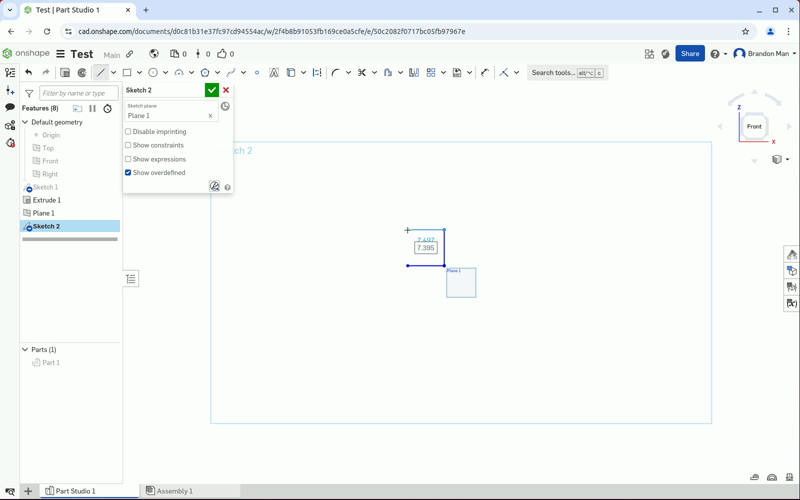
mouse_move(437, 229)
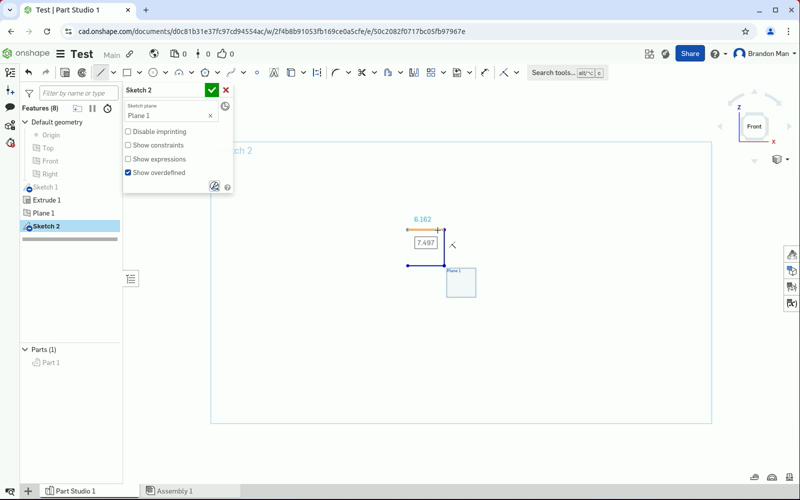
key_down(shift)
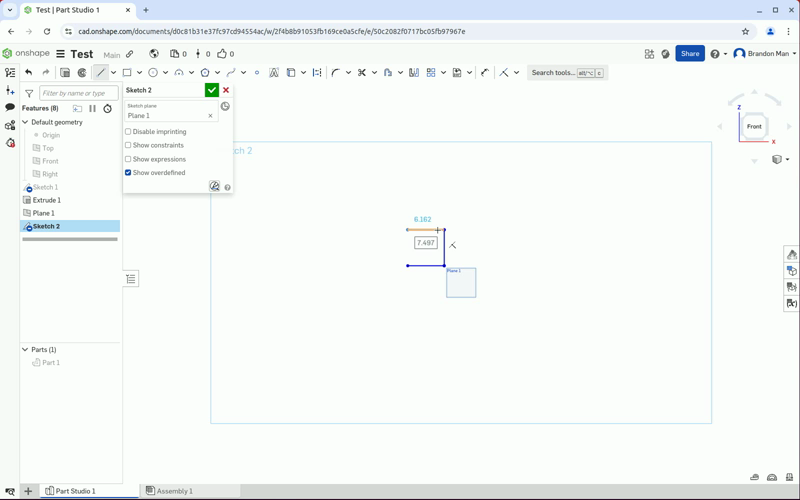
mouse_move(407, 265)
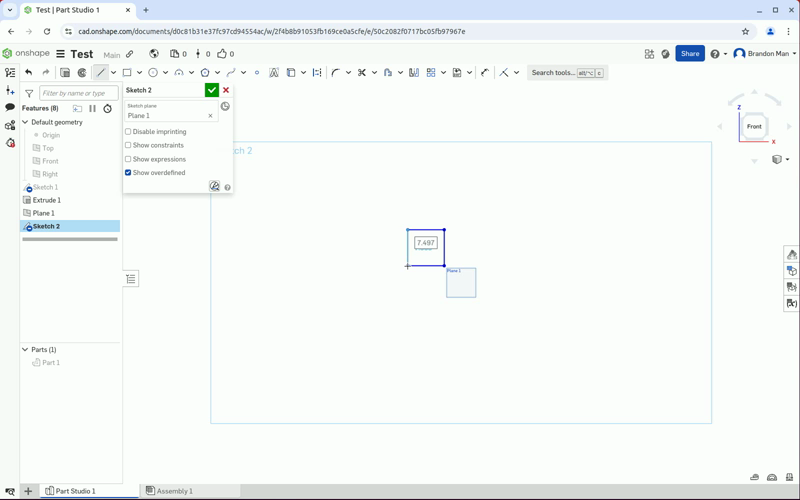
key_up(shift)
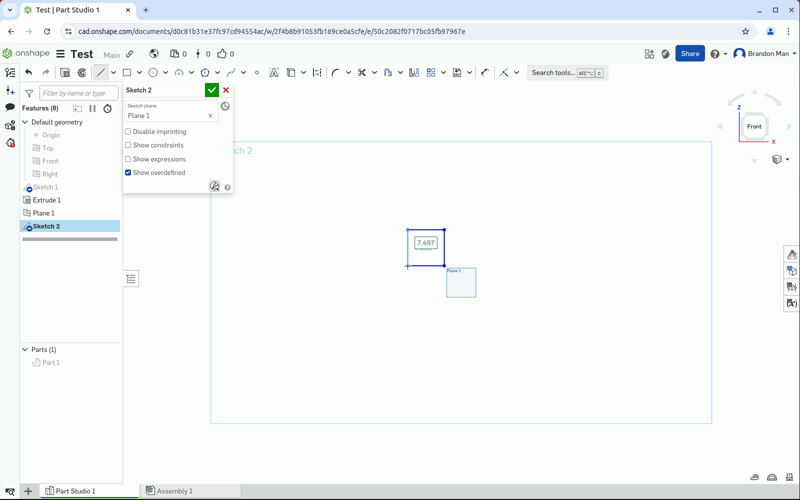
click(407, 265)
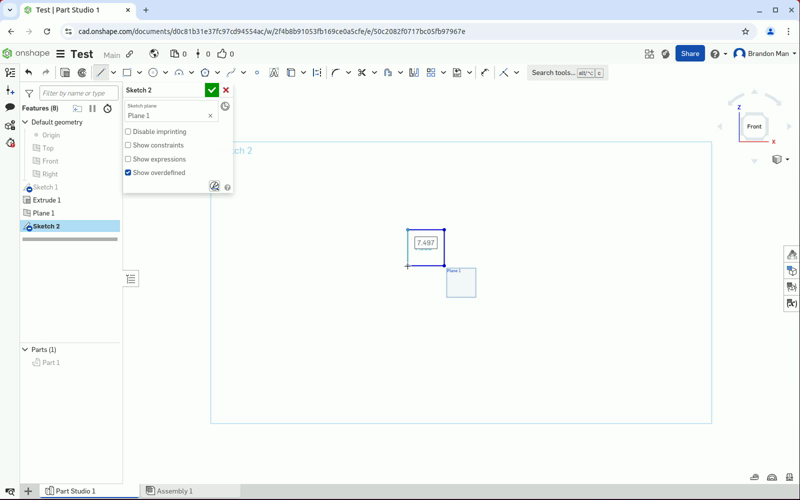
key(esc)
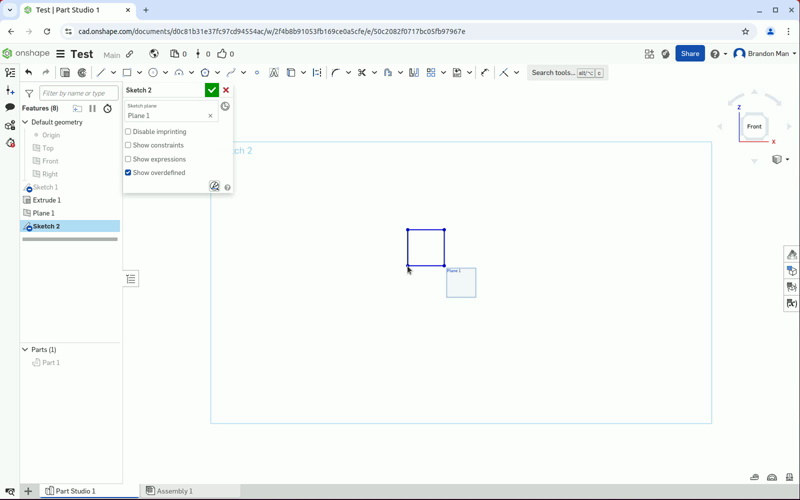
mouse_move(429, 259)
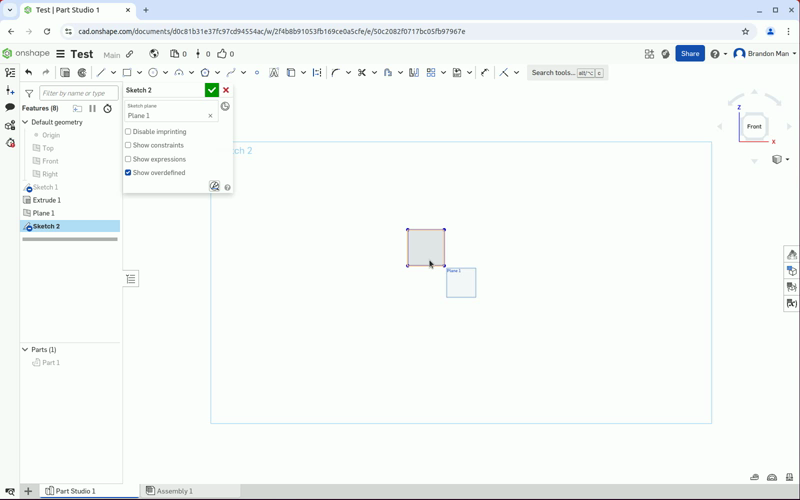
scroll(6)
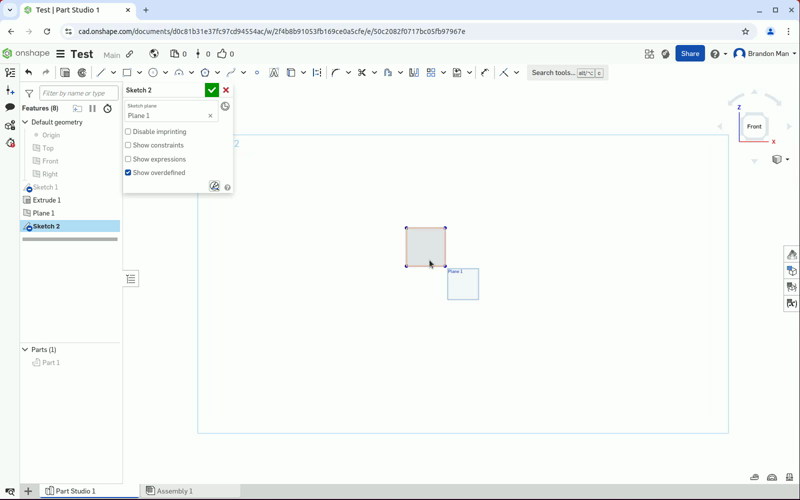
scroll(6)
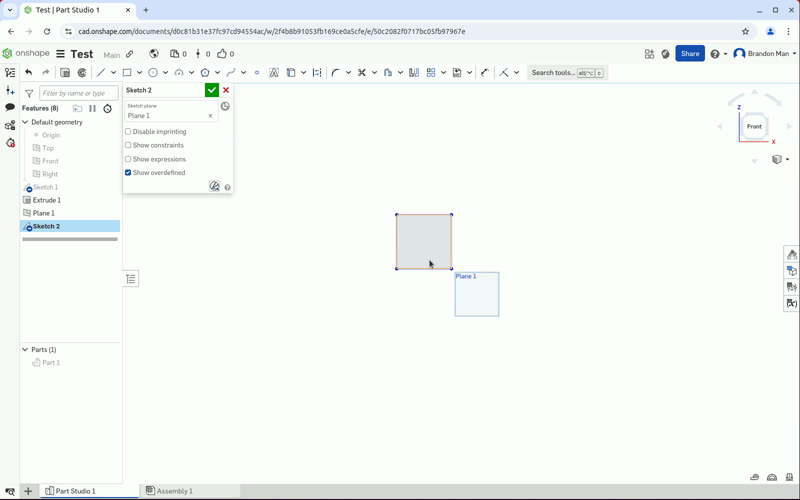
scroll(6)
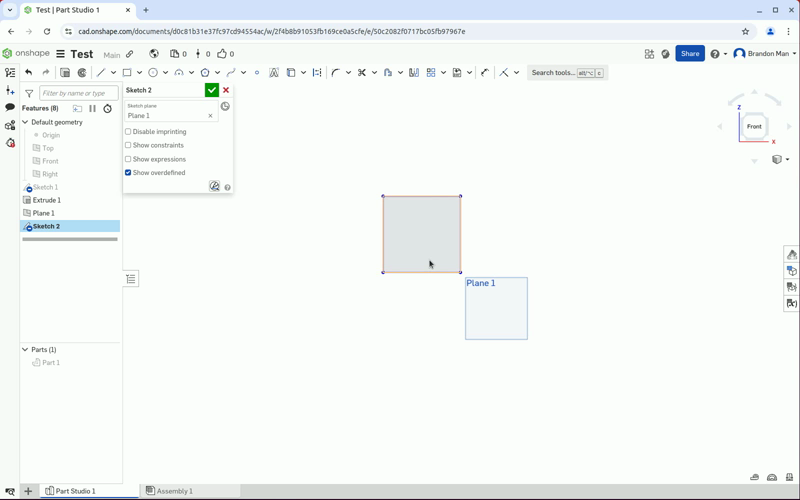
scroll(6)
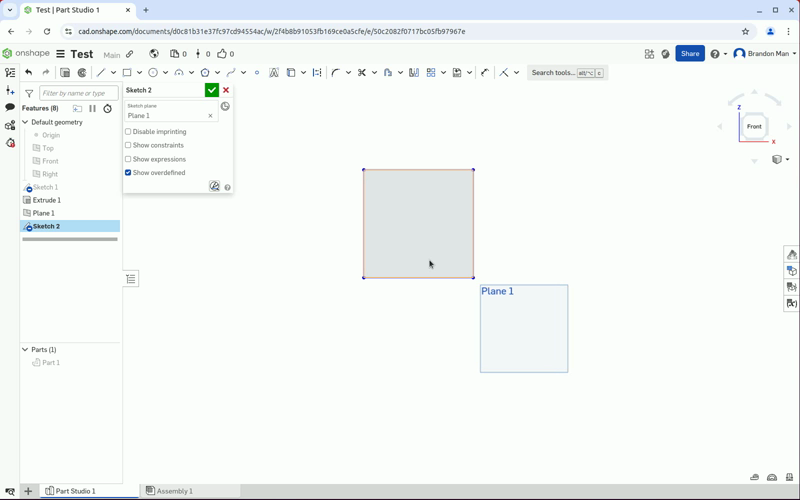
scroll(6)
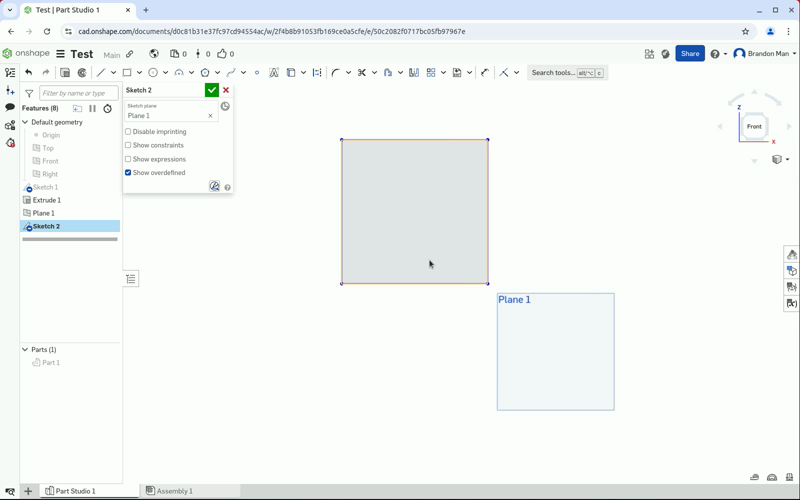
scroll(6)
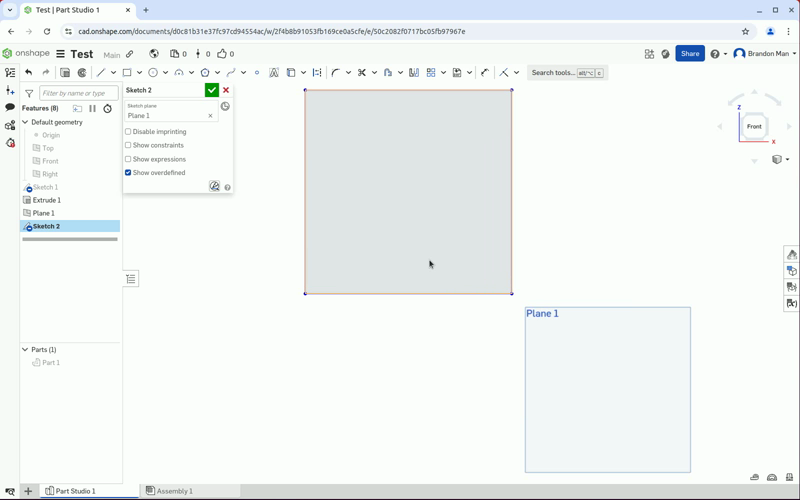
scroll(6)
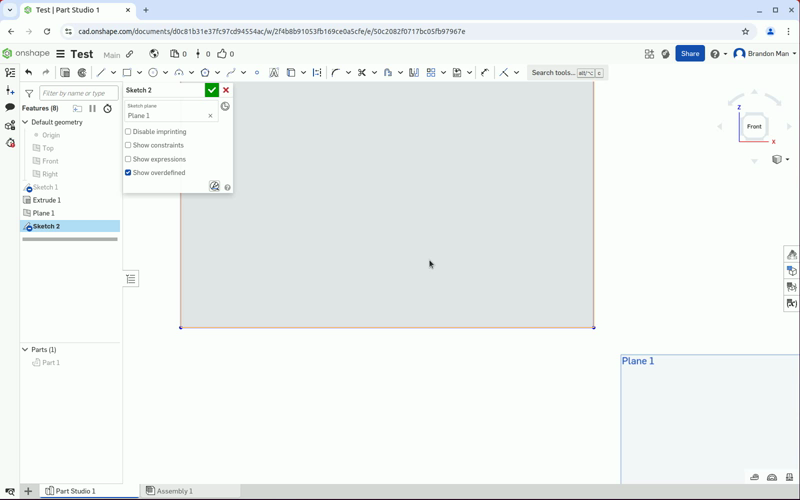
click(429, 259)
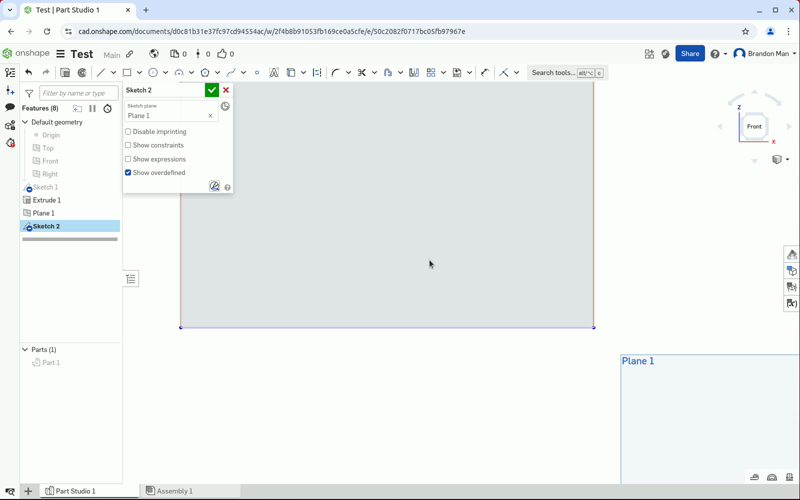
scroll(-6)
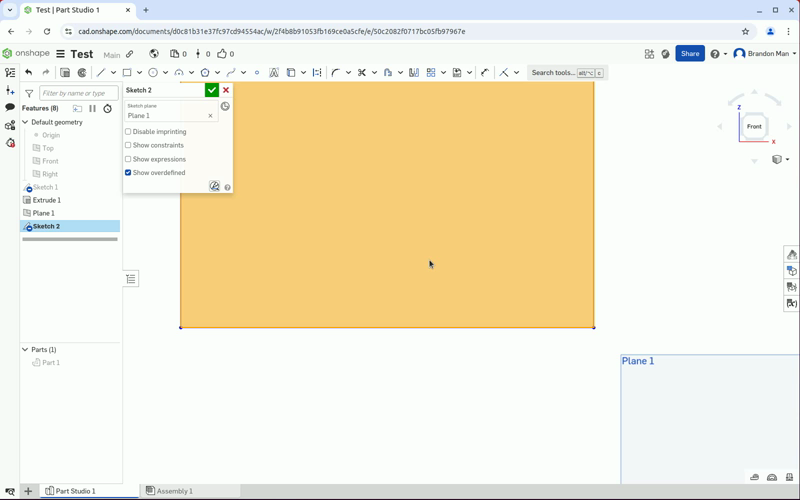
scroll(-6)
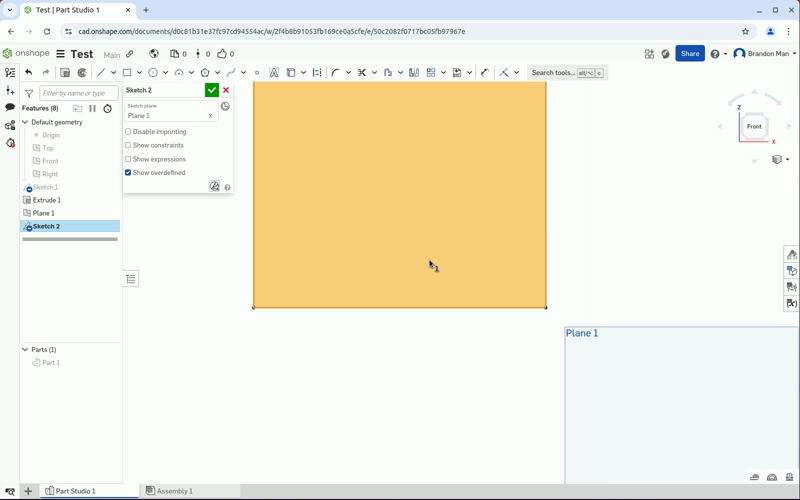
scroll(-6)
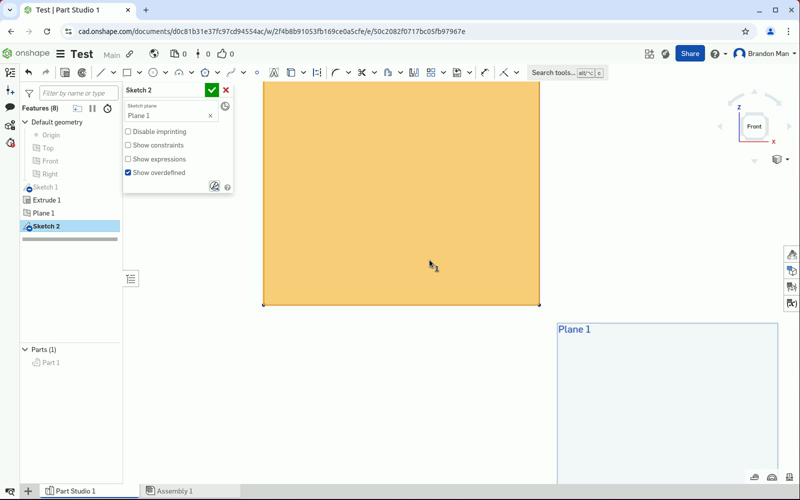
scroll(-6)
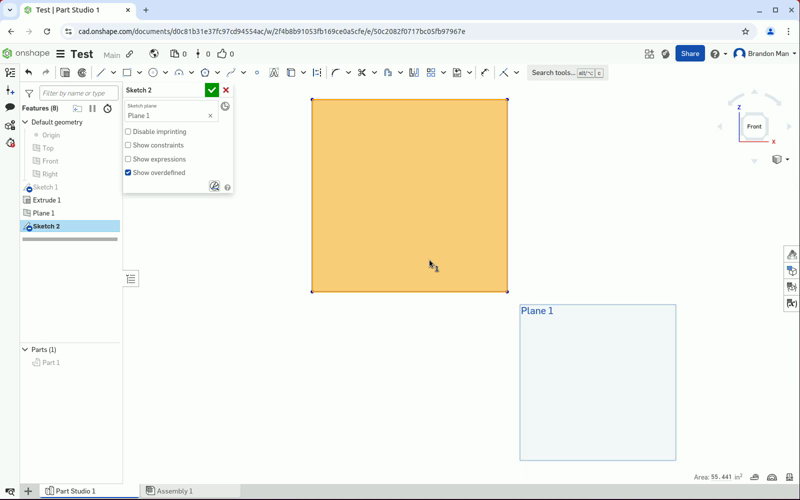
scroll(-6)
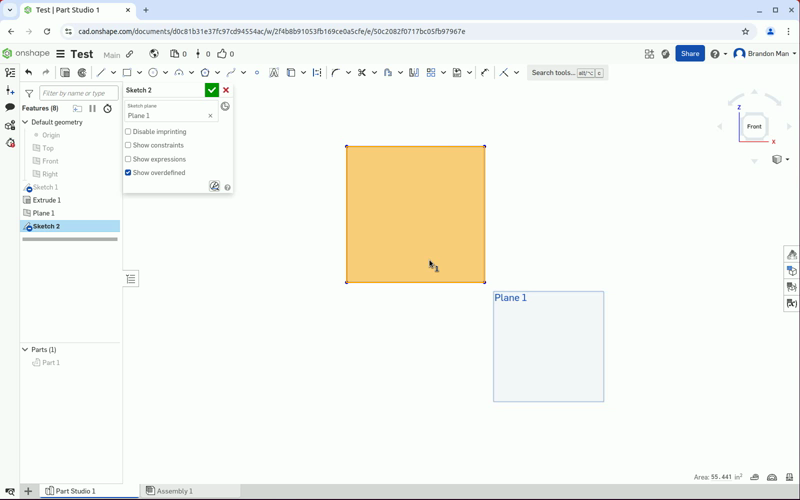
scroll(-6)
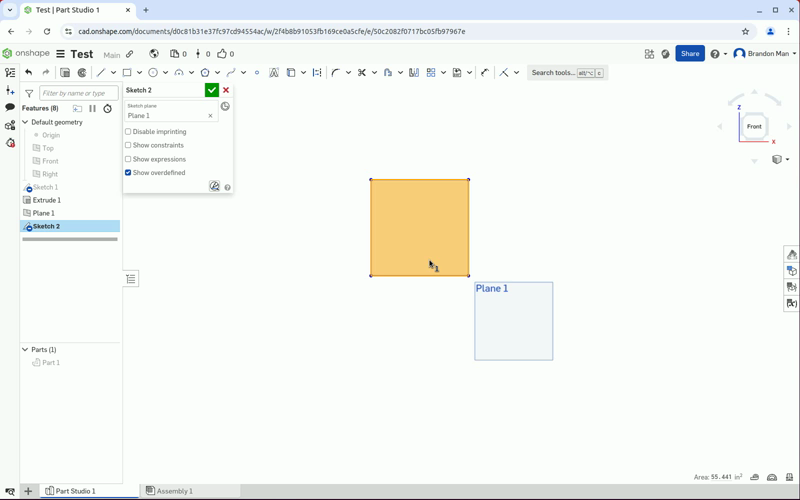
scroll(-6)
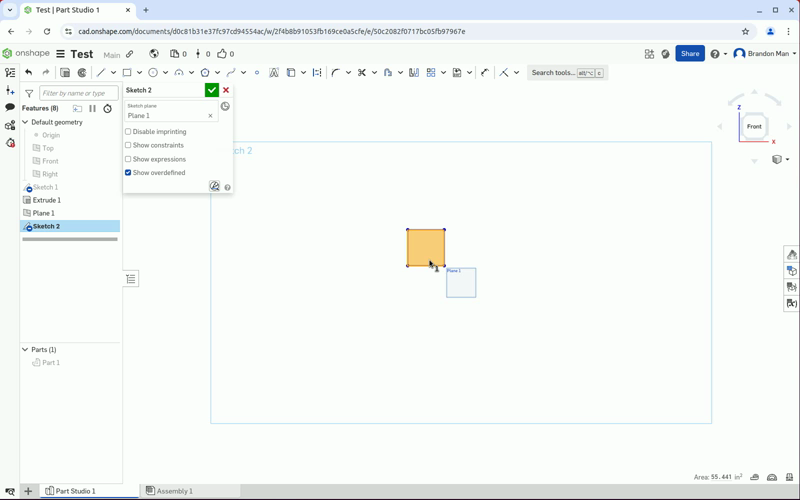
mouse_move(73, 352)
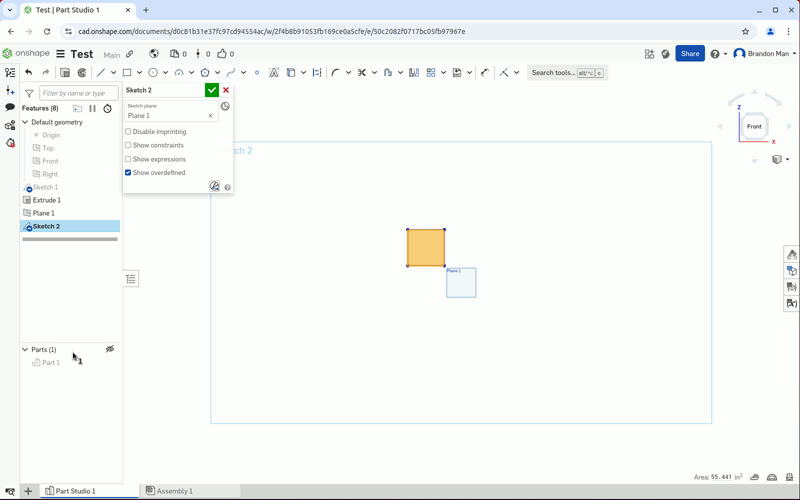
key(shift+y)
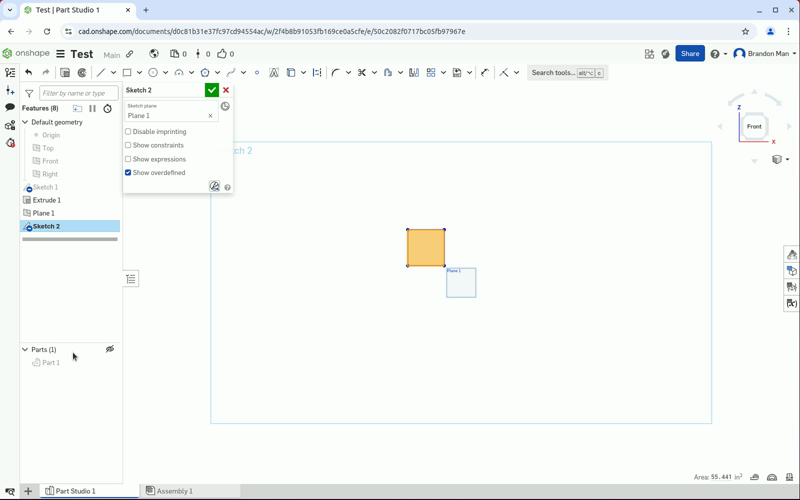
key(shift+e)
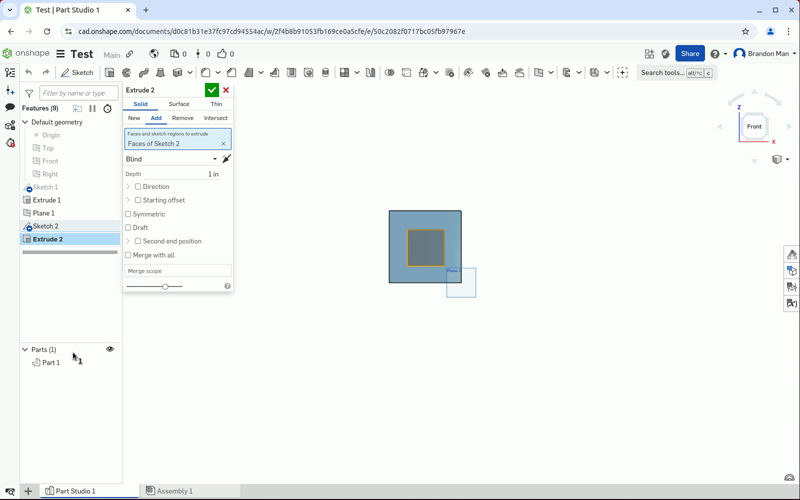
mouse_move(143, 106)
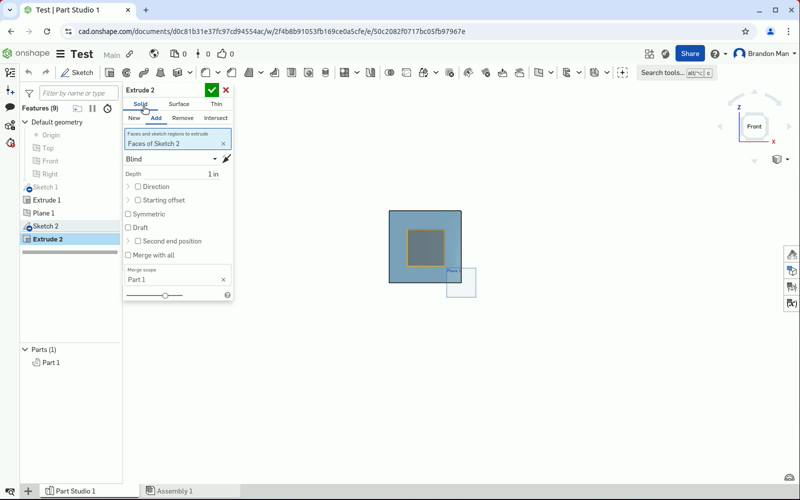
click(143, 106)
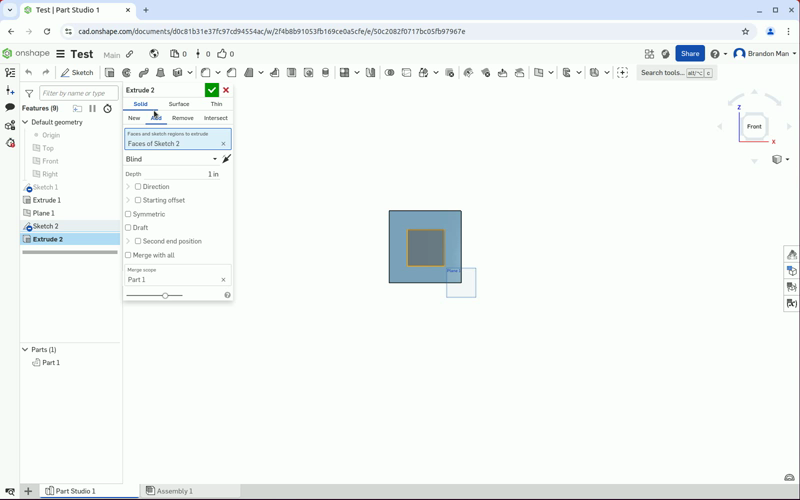
mouse_move(186, 120)
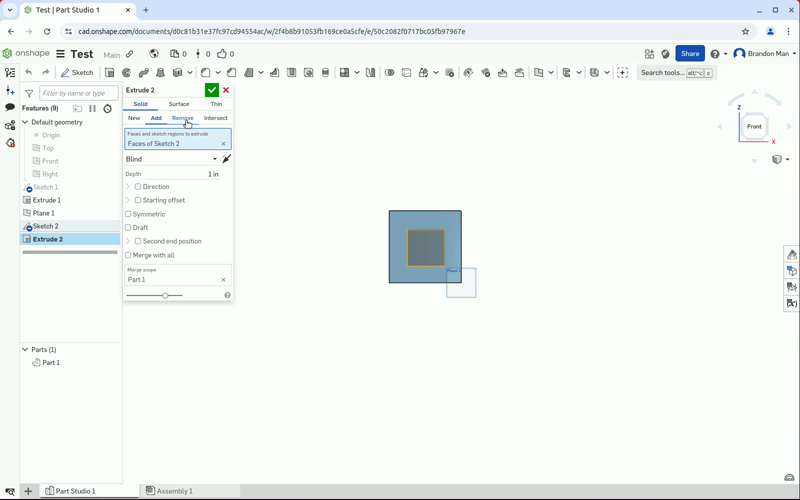
click(186, 120)
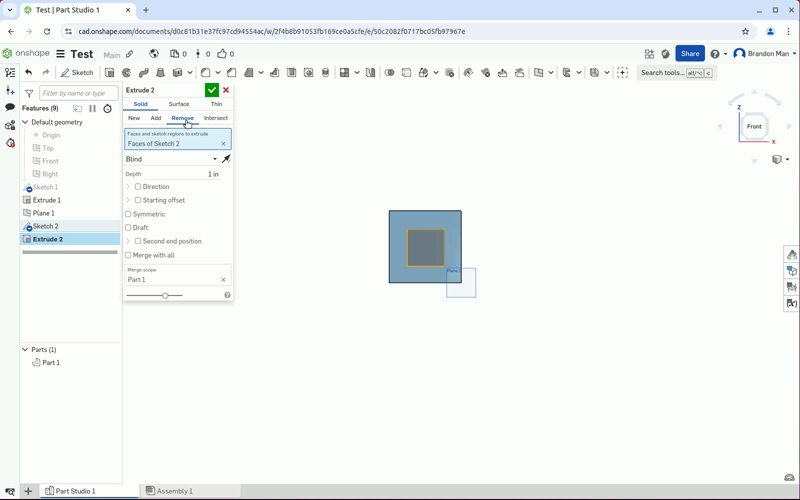
key(tab, 4)
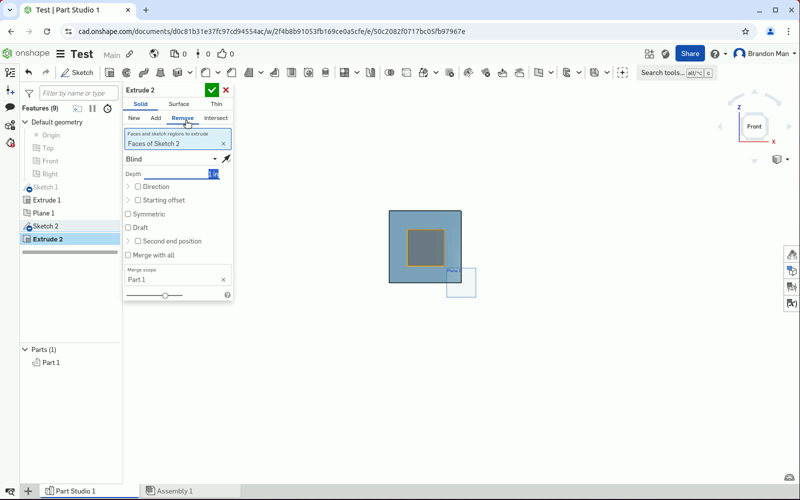
text(19.979)
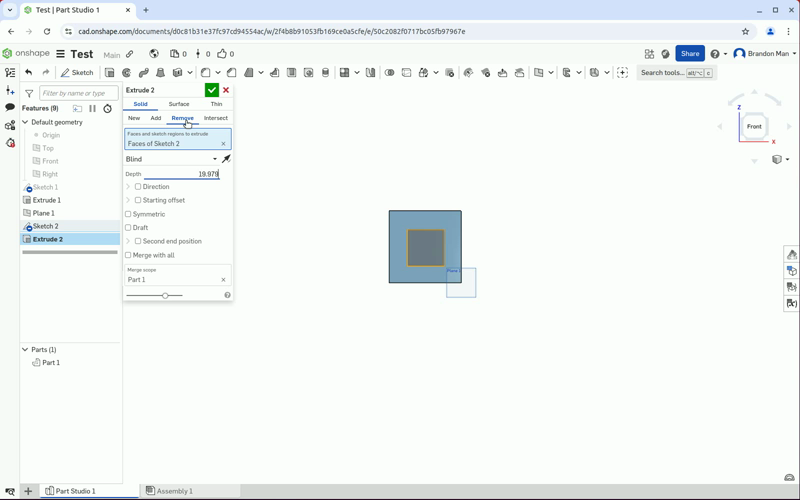
key(tab, 6)
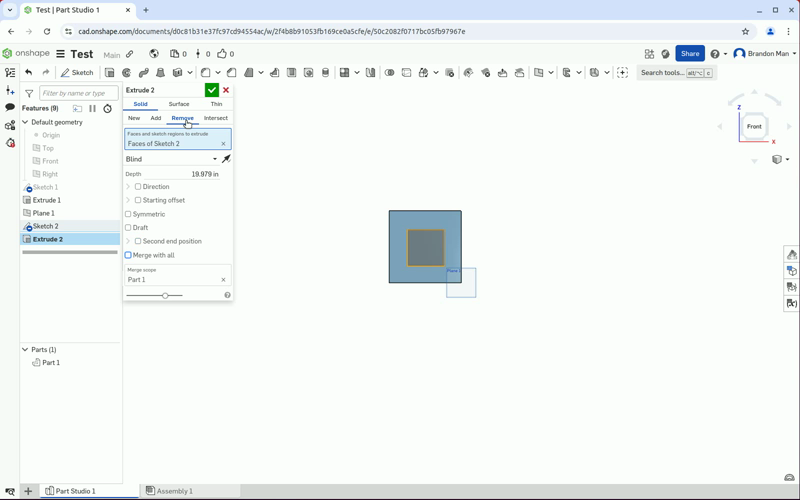
key(space)
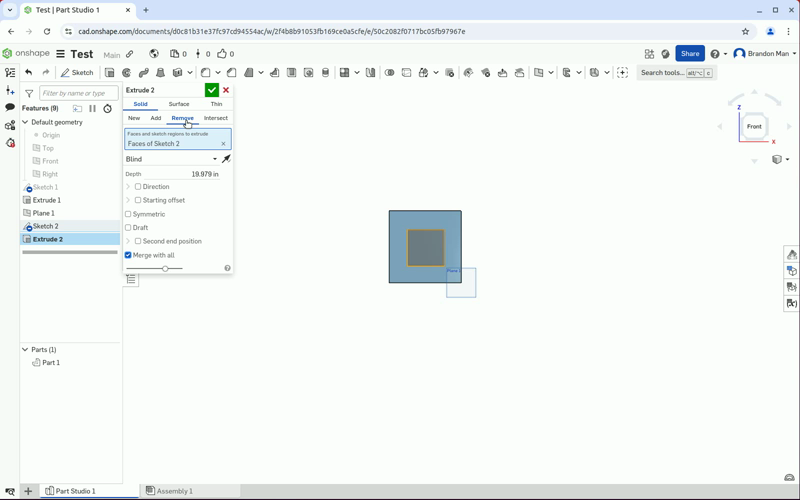
key(enter)
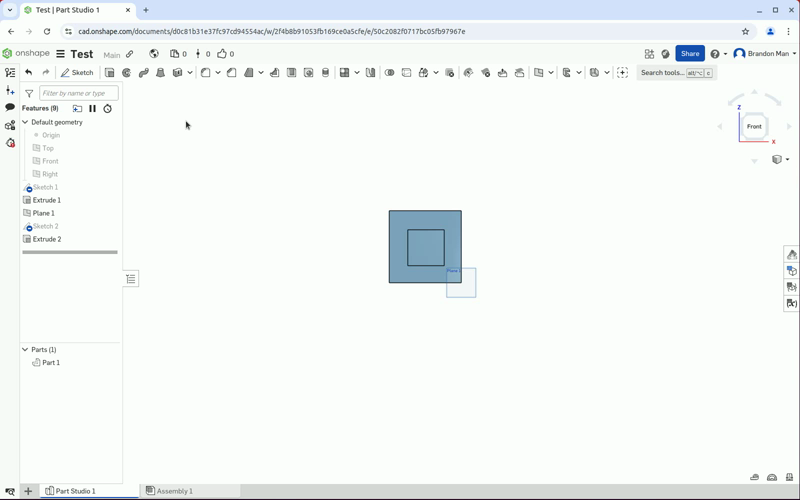
key(shift+h)
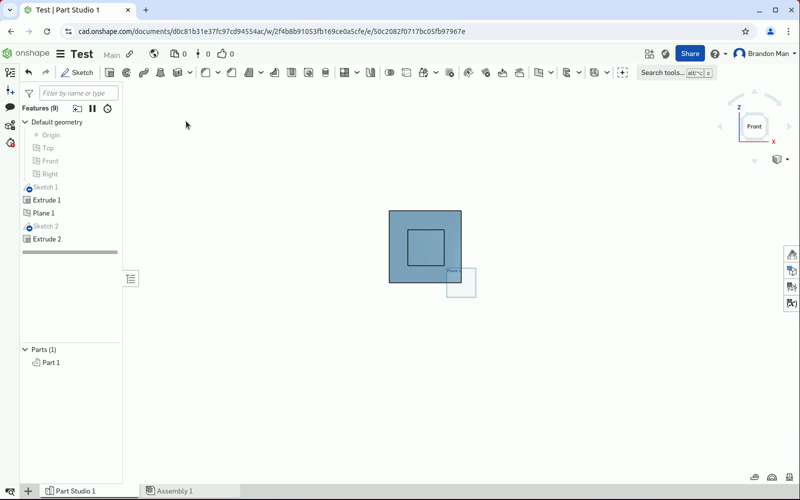
key(shift+h)
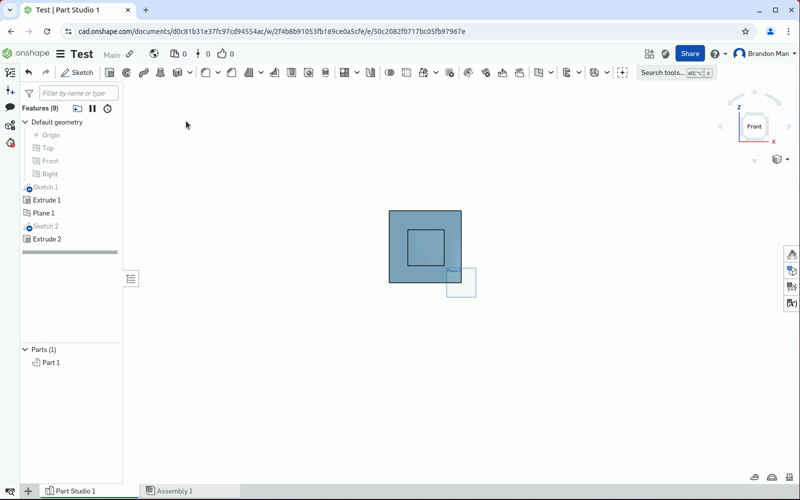
mouse_move(73, 189)
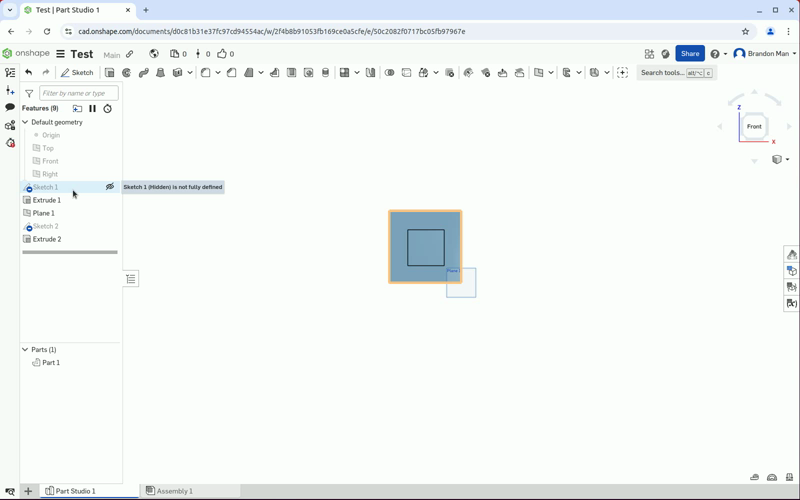
click(73, 189)
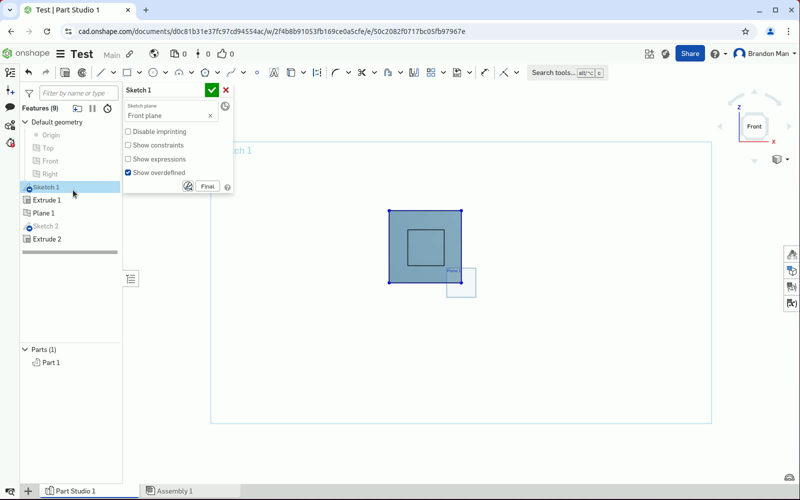
mouse_move(229, 92)
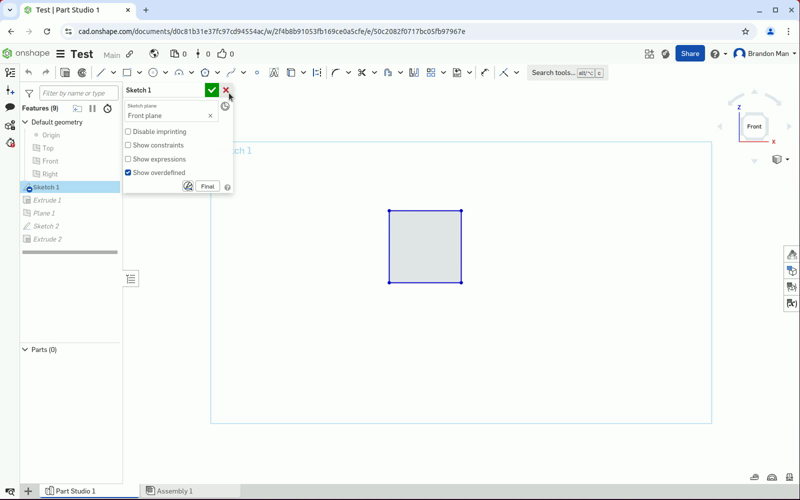
click(229, 92)
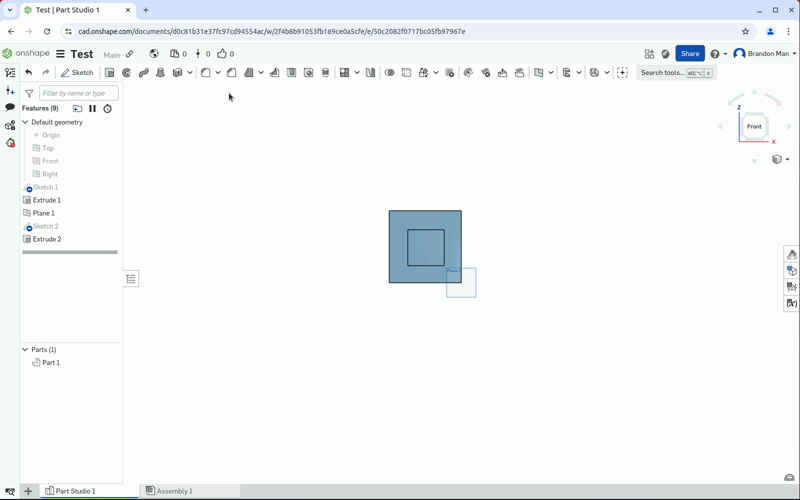
mouse_move(73, 352)
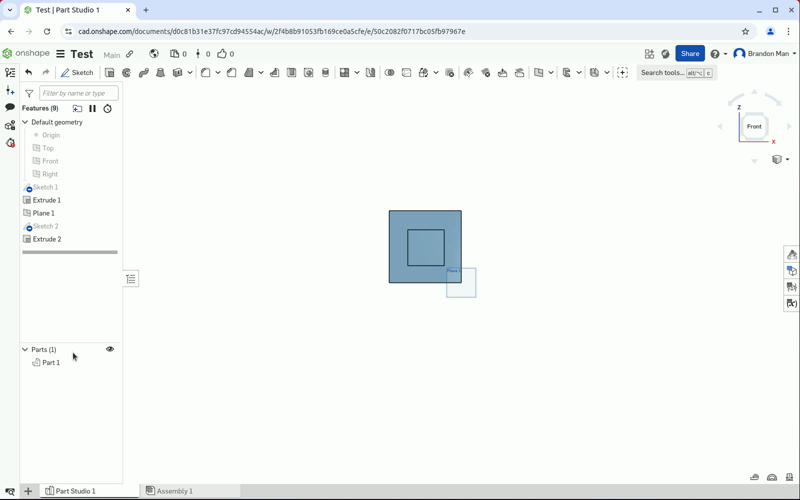
key(y)
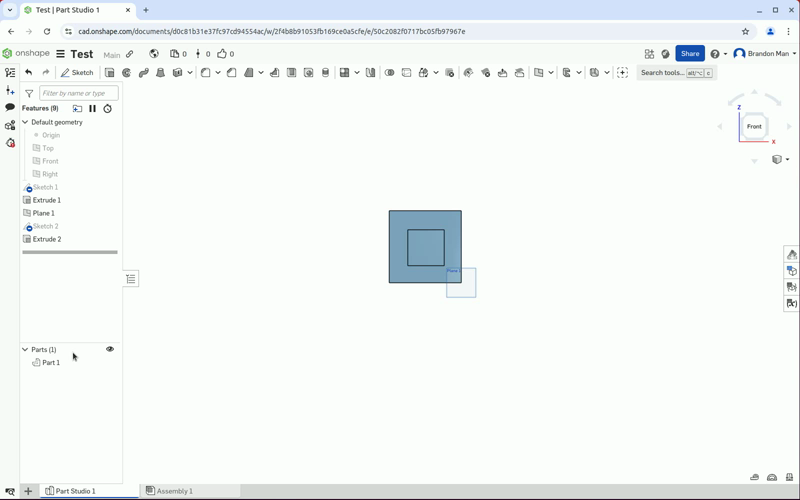
key(shift+p)
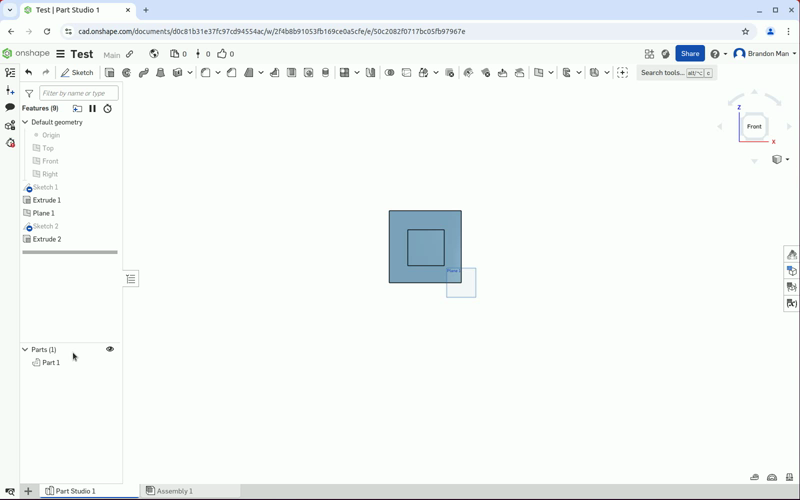
key(space)
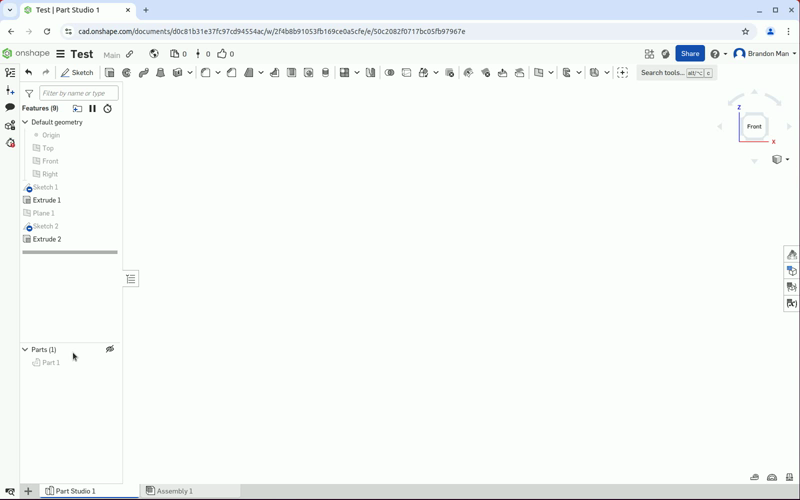
key_down(shift)
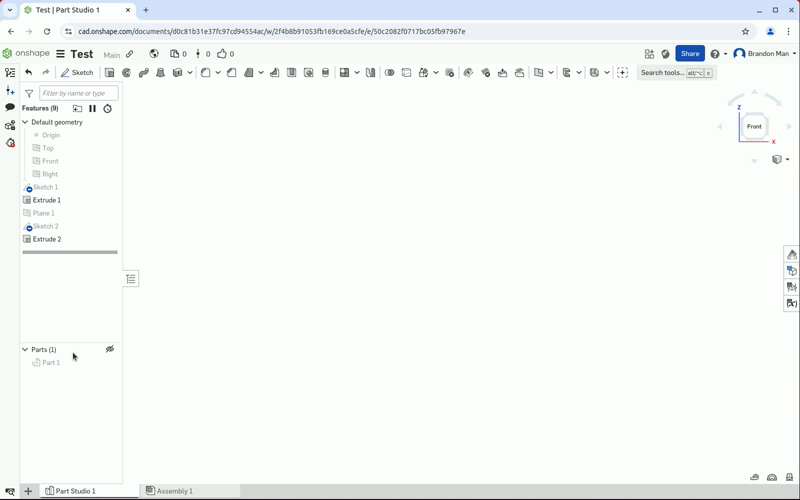
key(left)
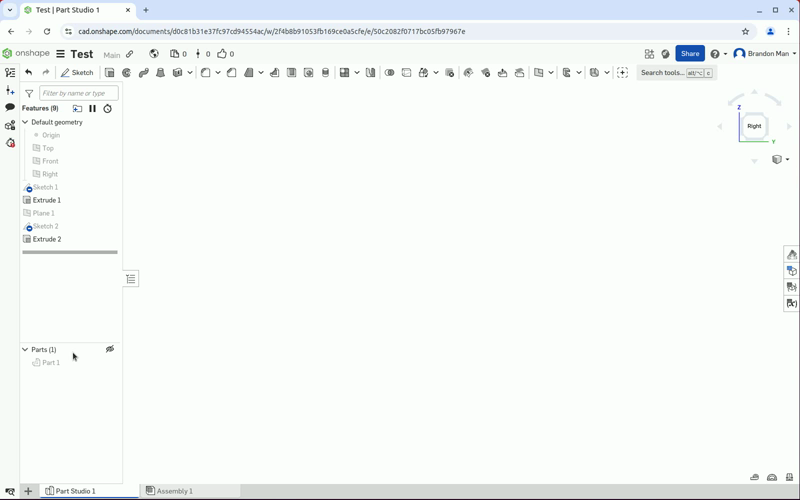
key_up(shift)
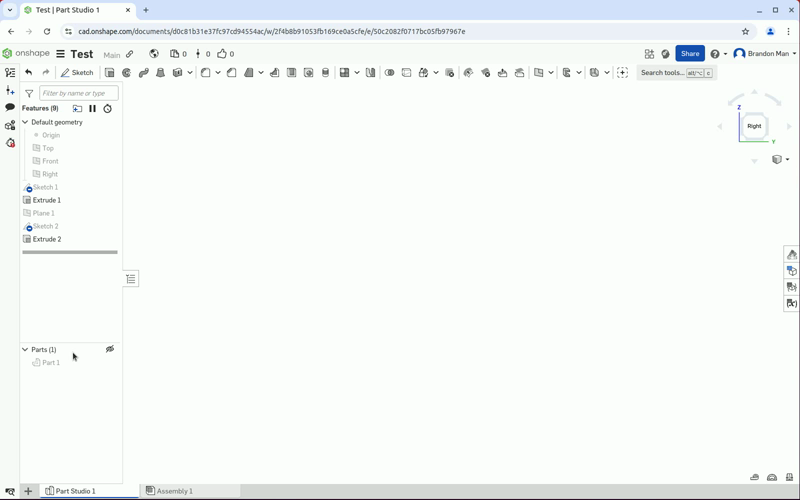
mouse_move(73, 352)
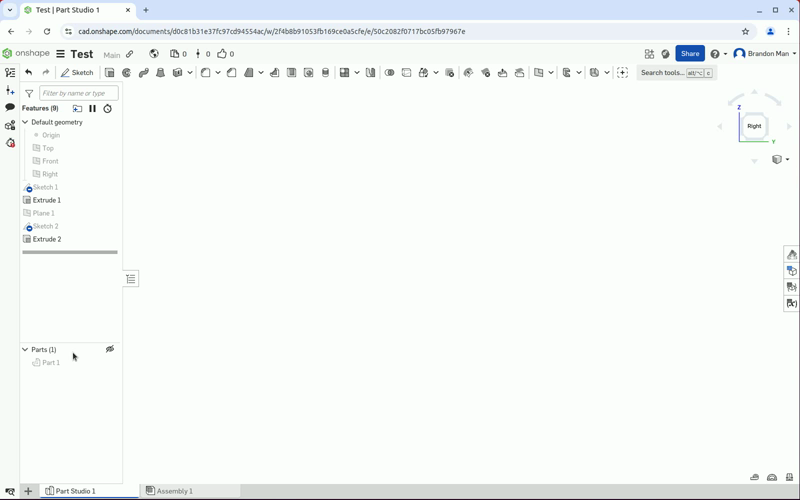
key(shift+y)
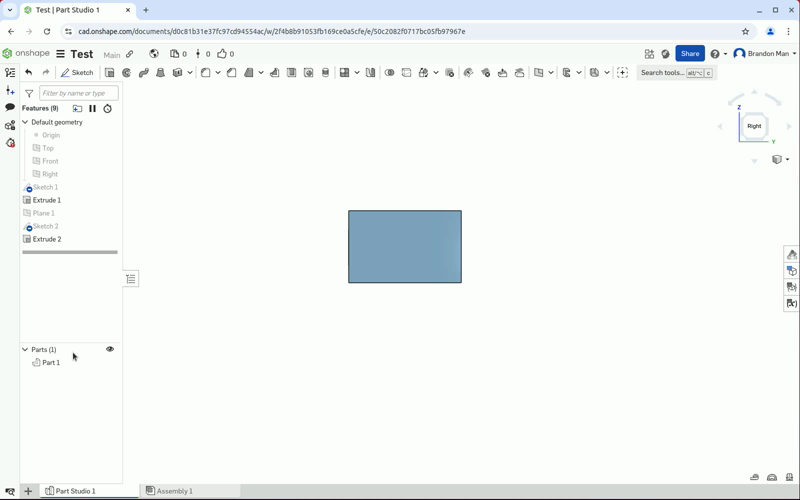
mouse_move(541, 75)
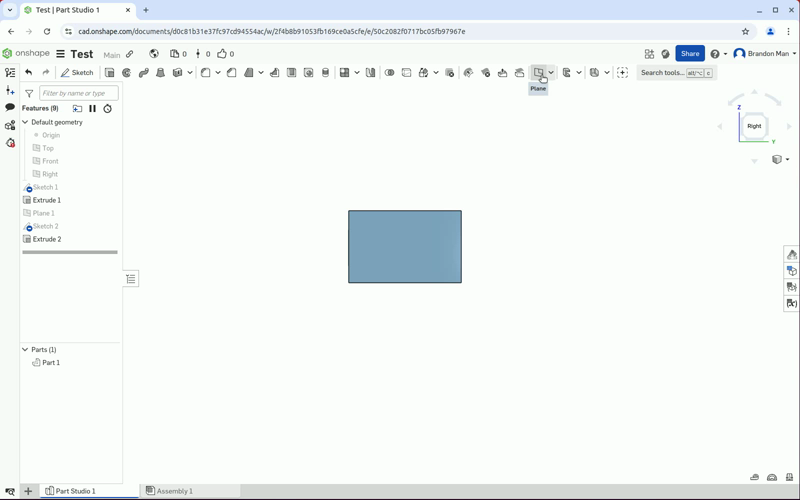
click(541, 75)
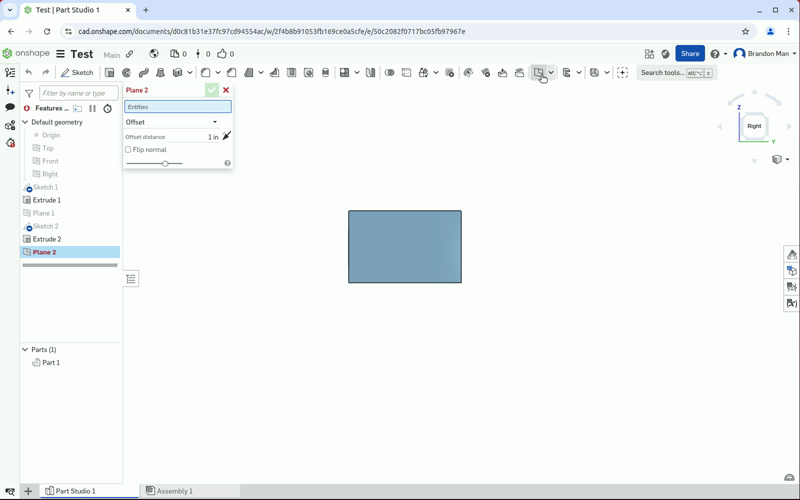
mouse_move(73, 176)
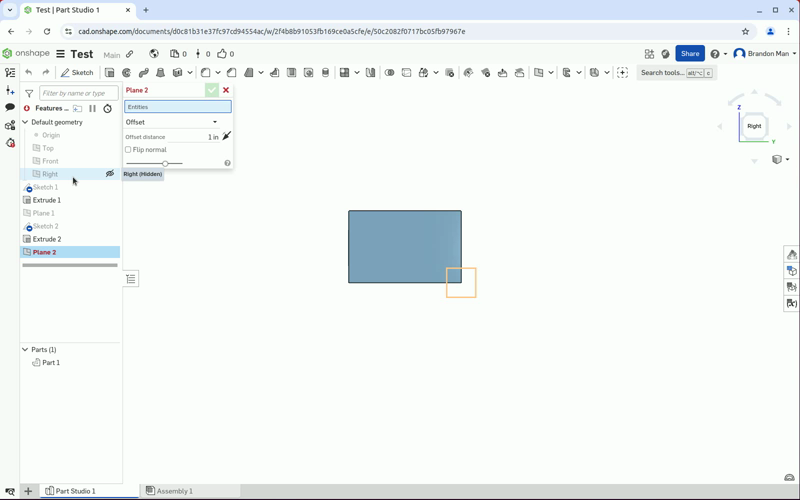
click(73, 176)
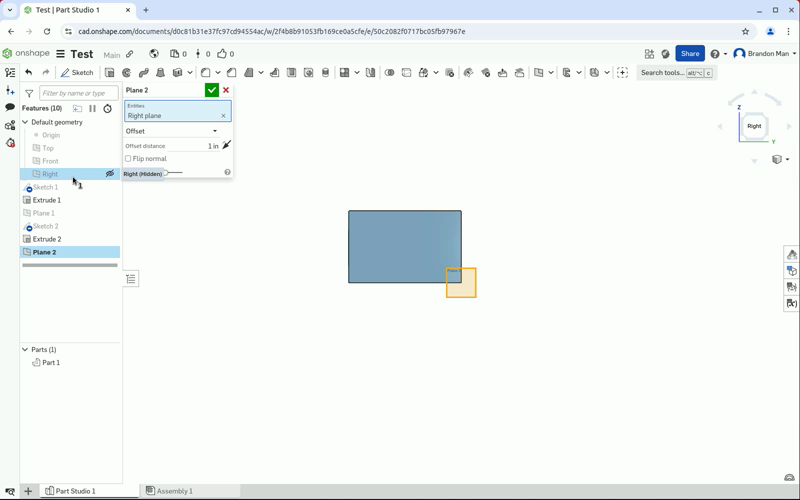
key(tab, 2)
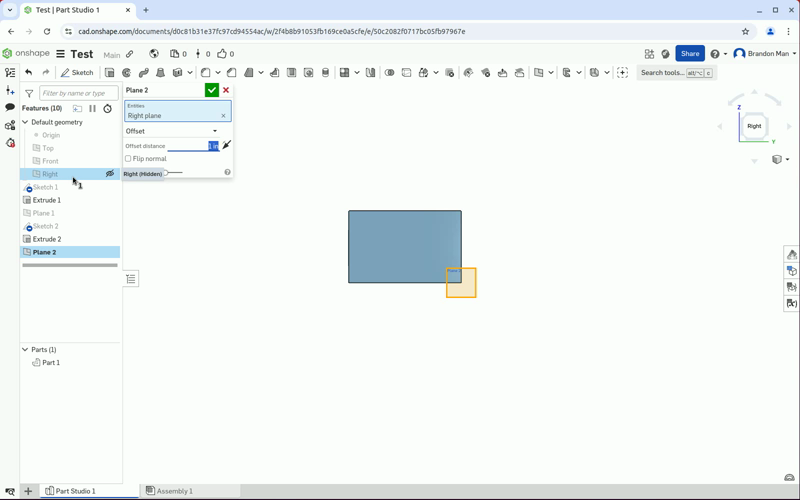
text(14.697)
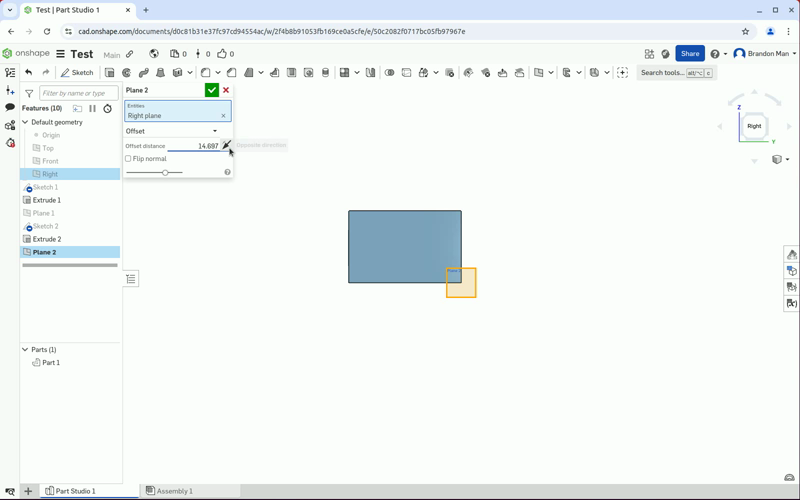
mouse_move(229, 147)
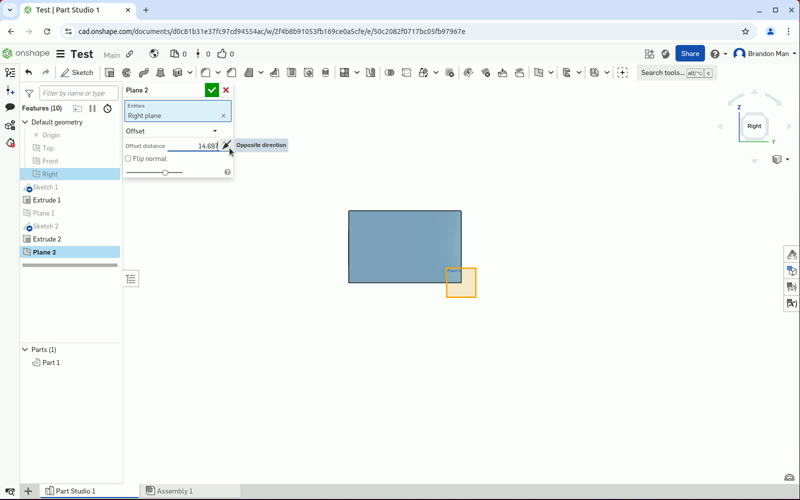
click(229, 147)
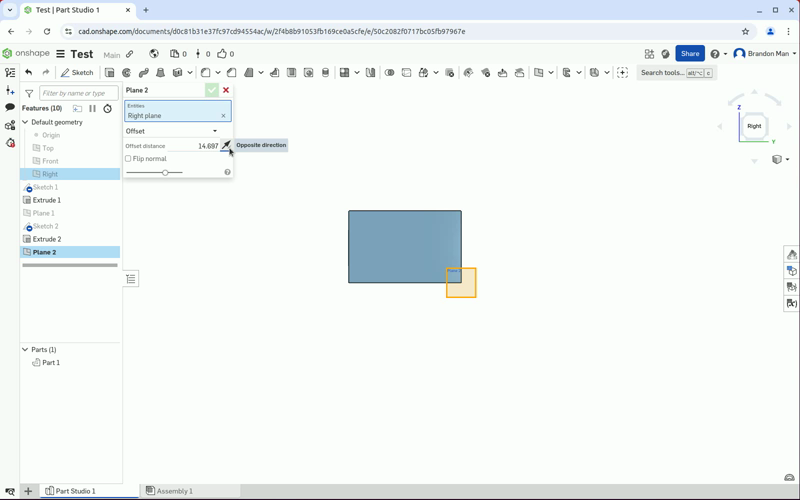
key(enter, 2)
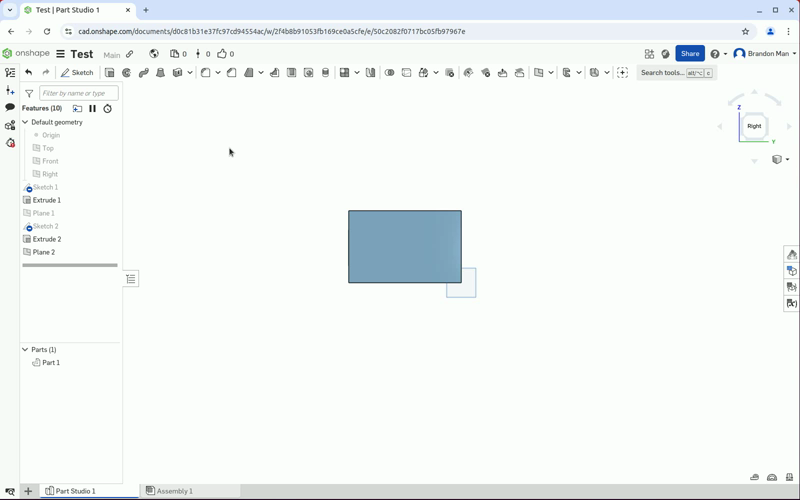
key(shift+s)
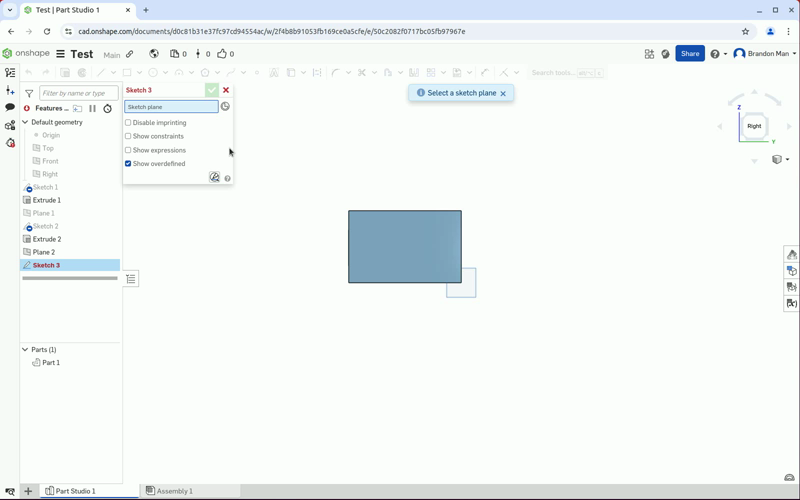
mouse_move(73, 254)
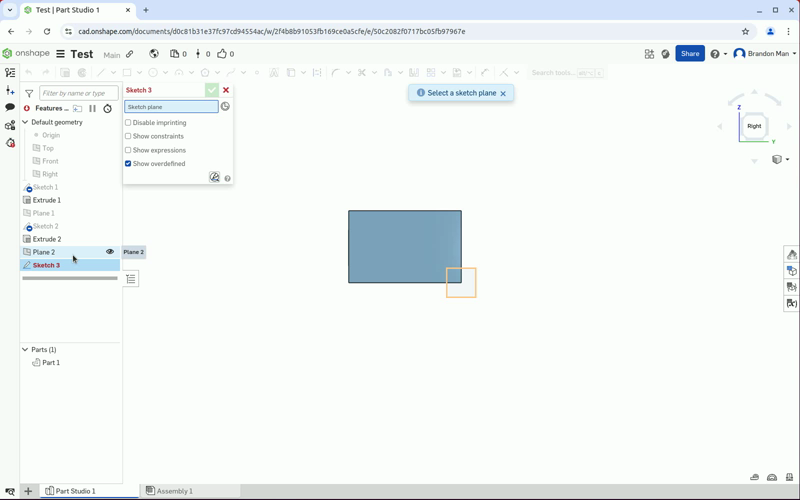
click(73, 254)
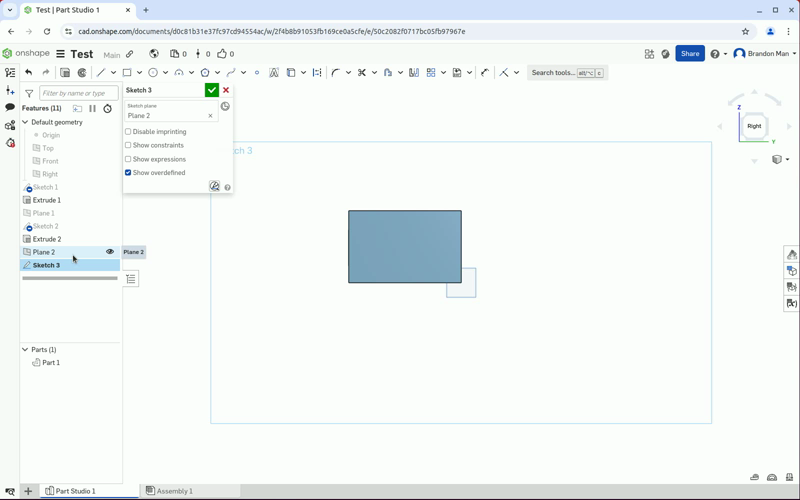
mouse_move(73, 352)
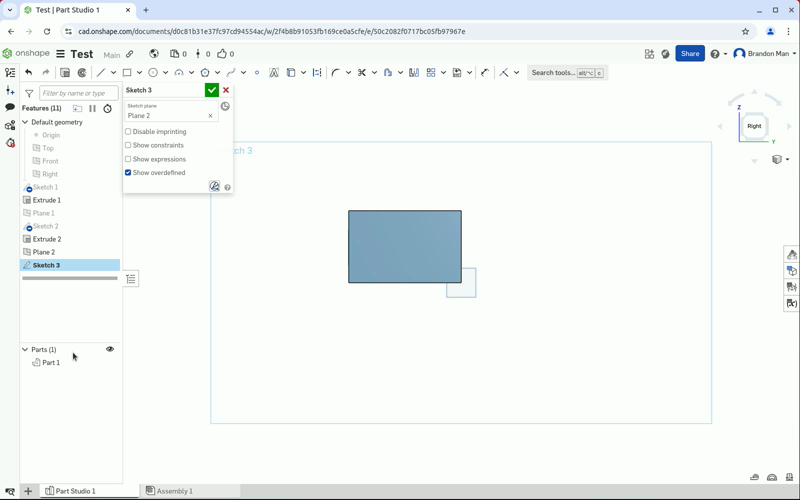
key(y)
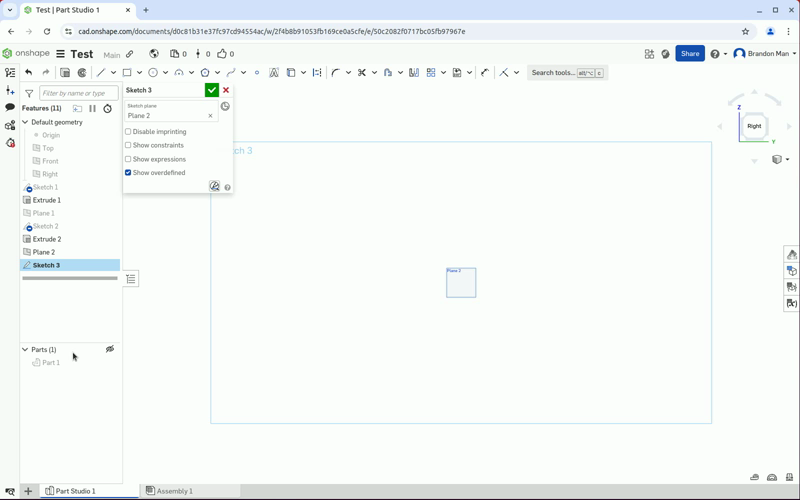
key(l)
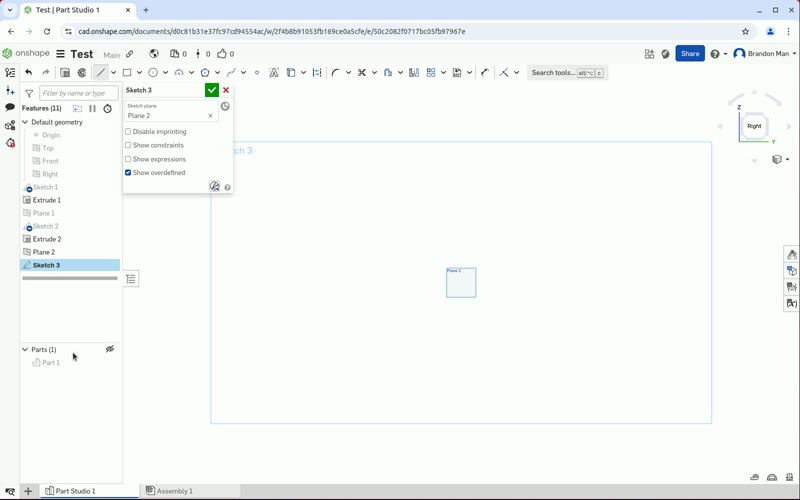
key_down(shift)
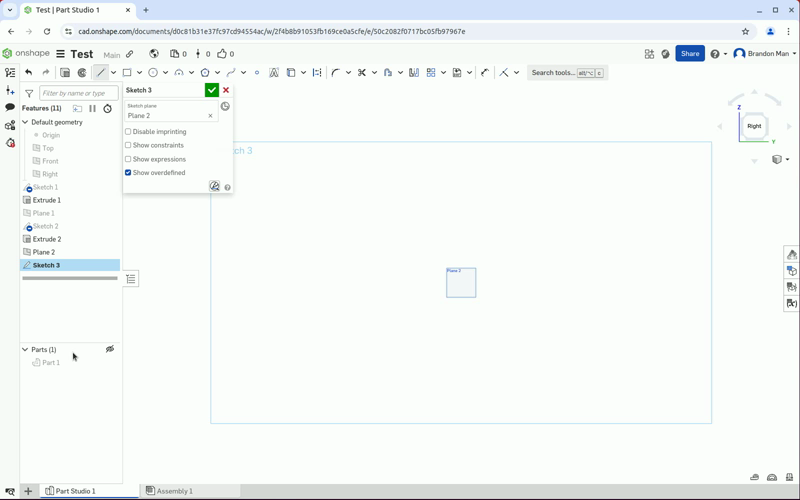
mouse_move(363, 261)
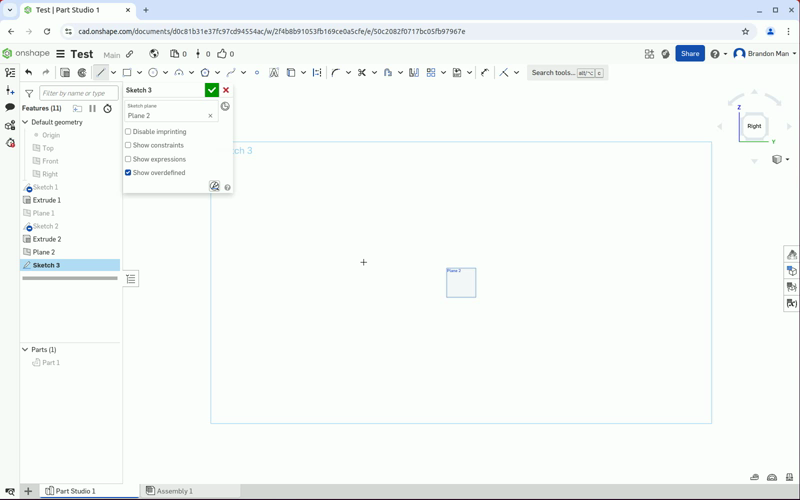
click(363, 261)
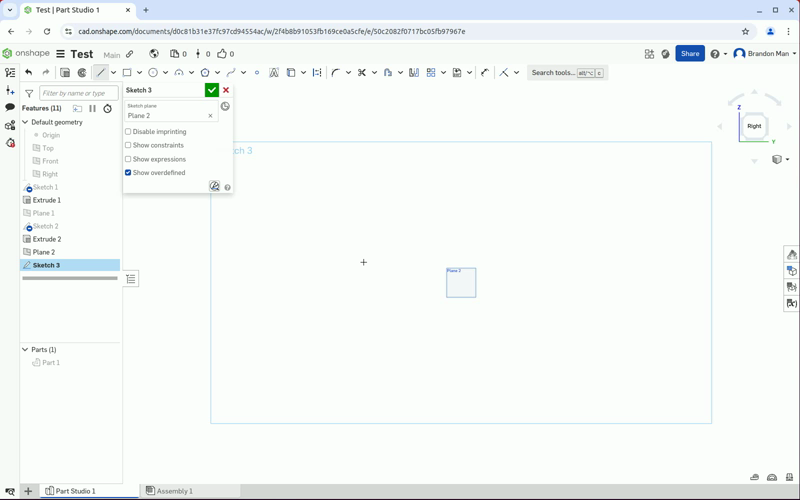
key_up(shift)
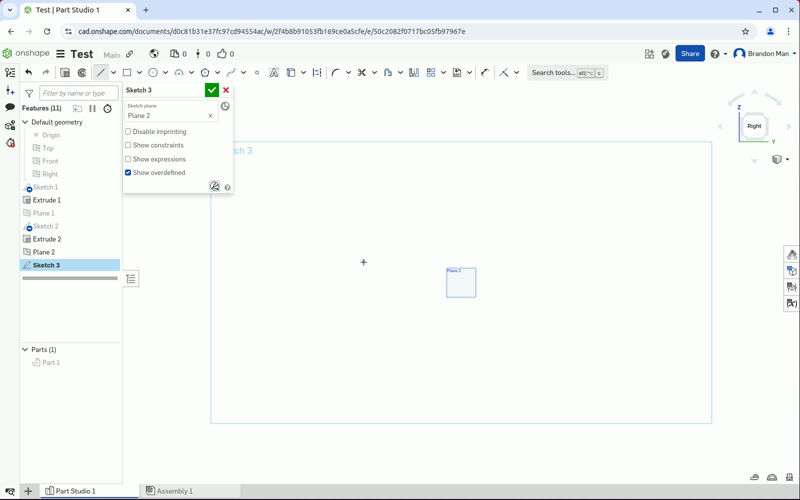
key_down(shift)
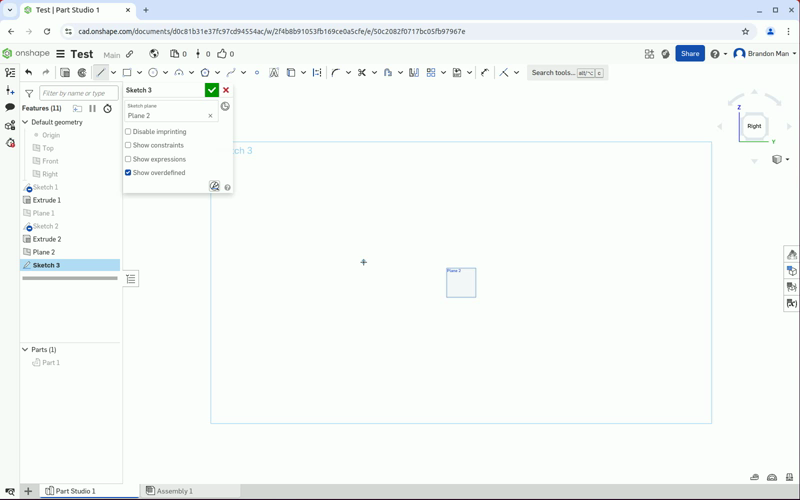
mouse_move(393, 261)
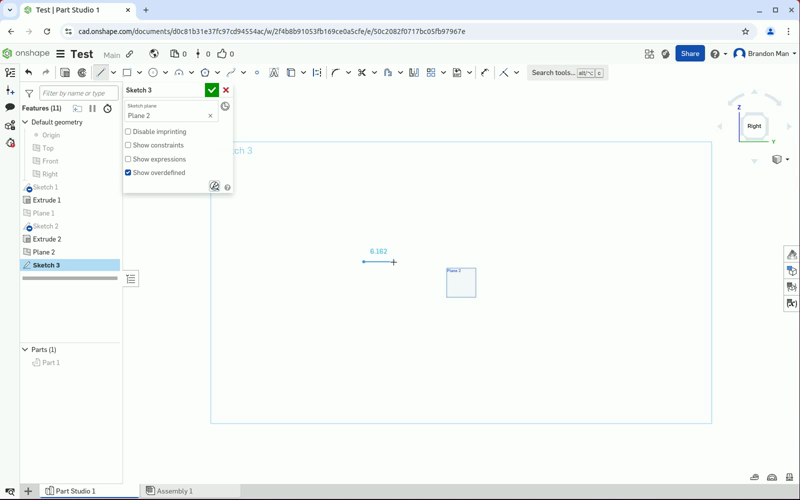
mouse_move(393, 261)
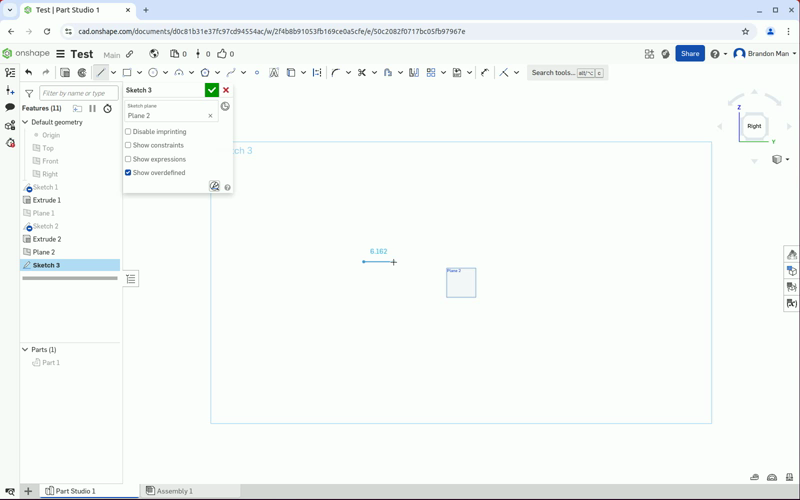
click(393, 261)
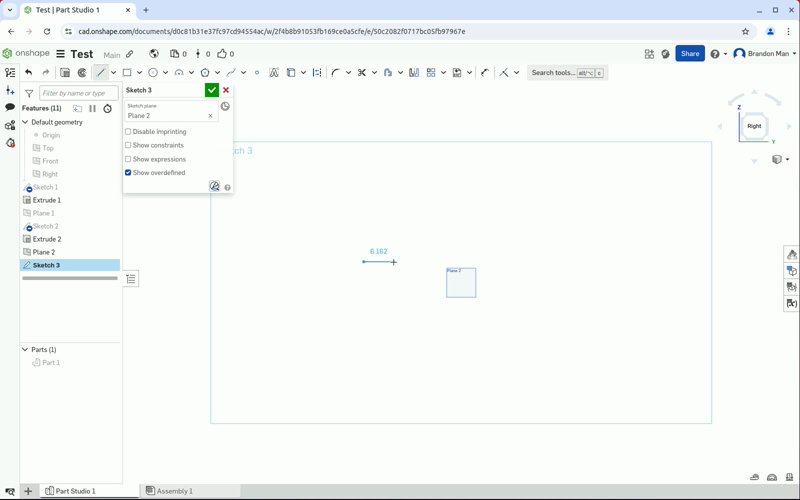
key_up(shift)
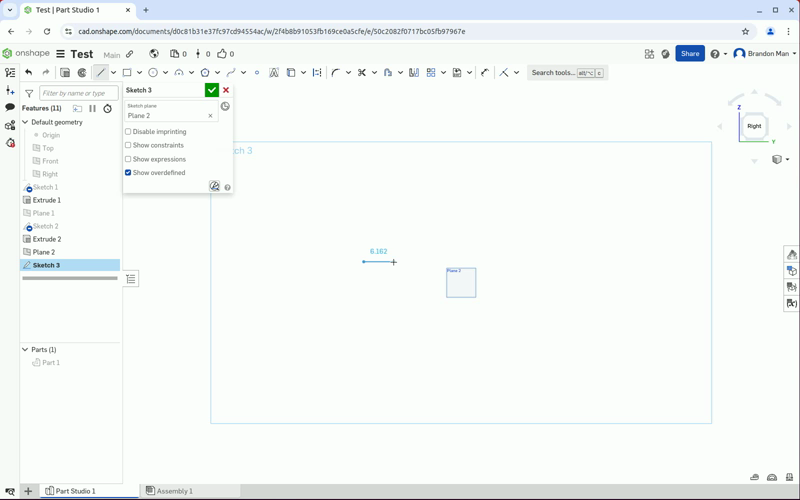
key_down(shift)
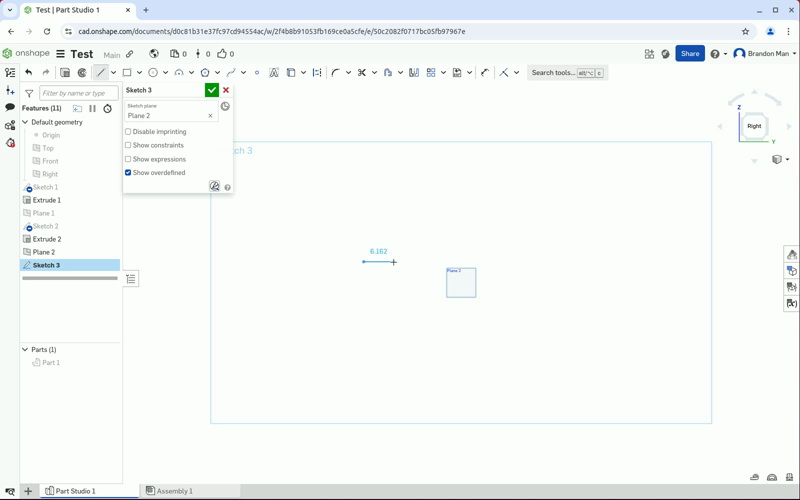
mouse_move(423, 261)
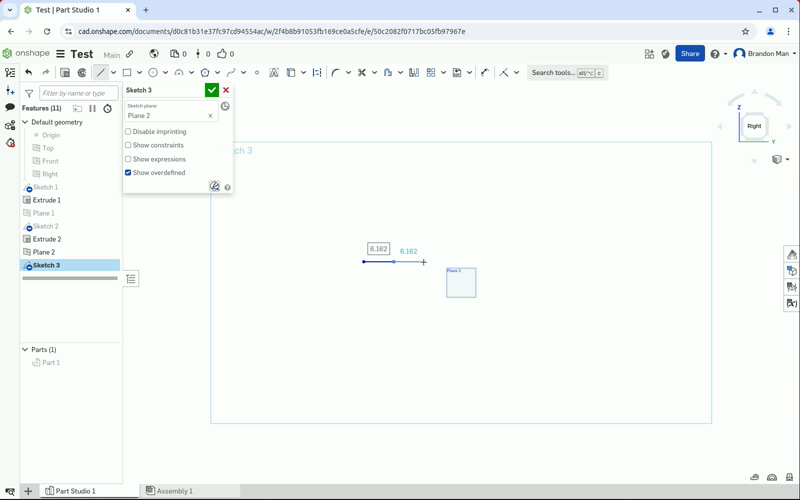
mouse_move(393, 237)
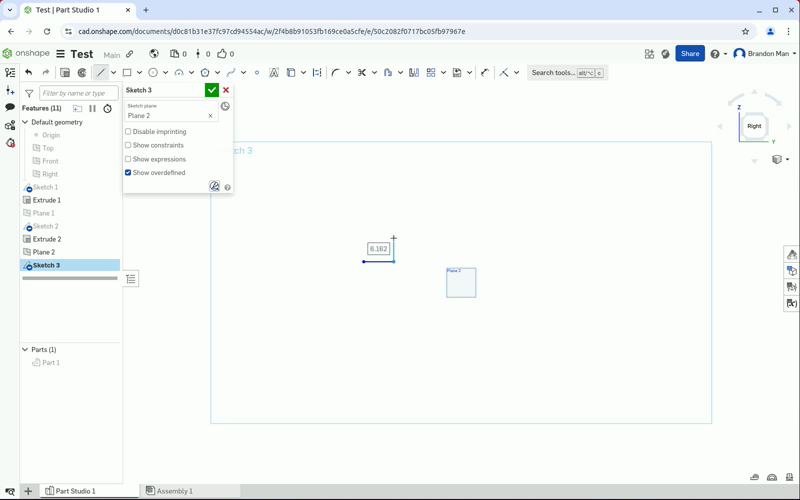
click(393, 237)
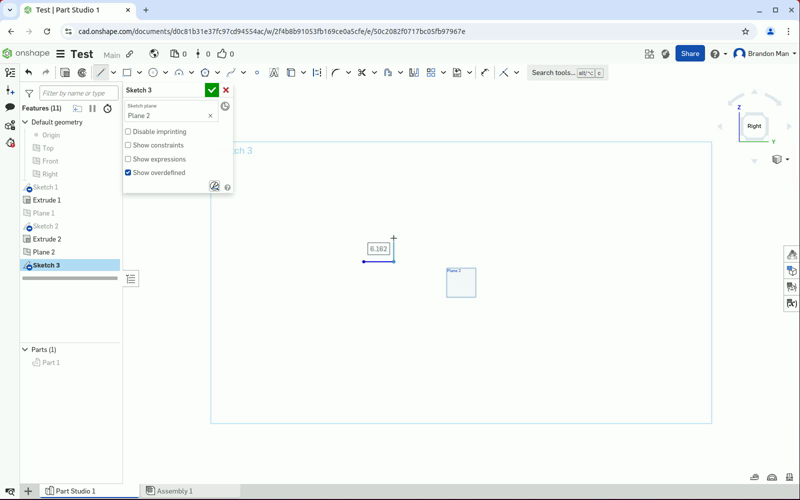
key_up(shift)
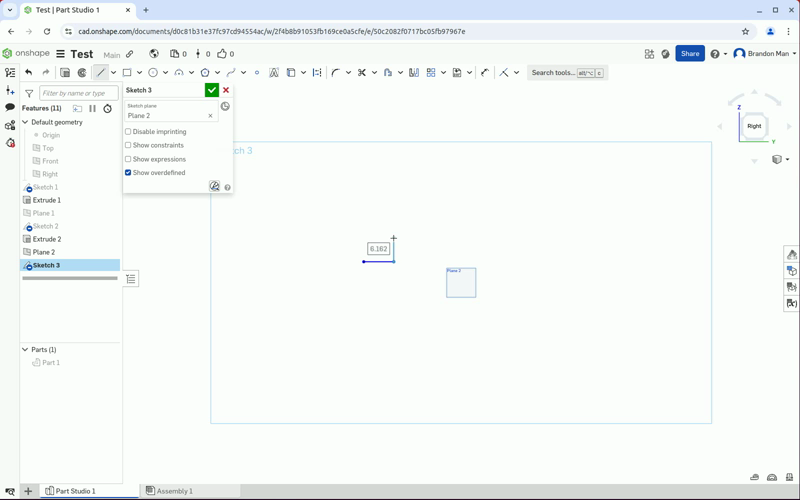
key_down(shift)
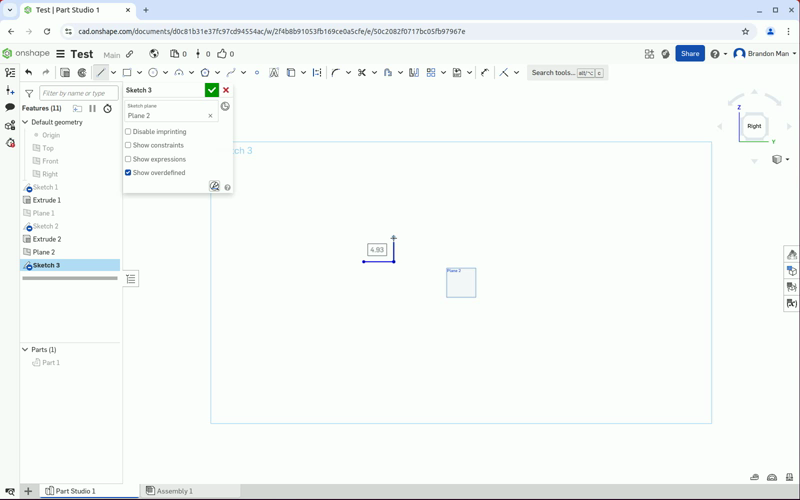
mouse_move(423, 237)
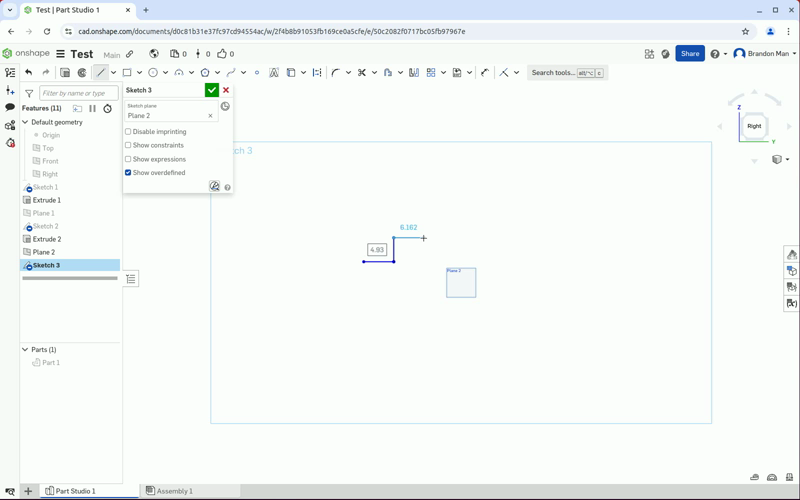
mouse_move(363, 237)
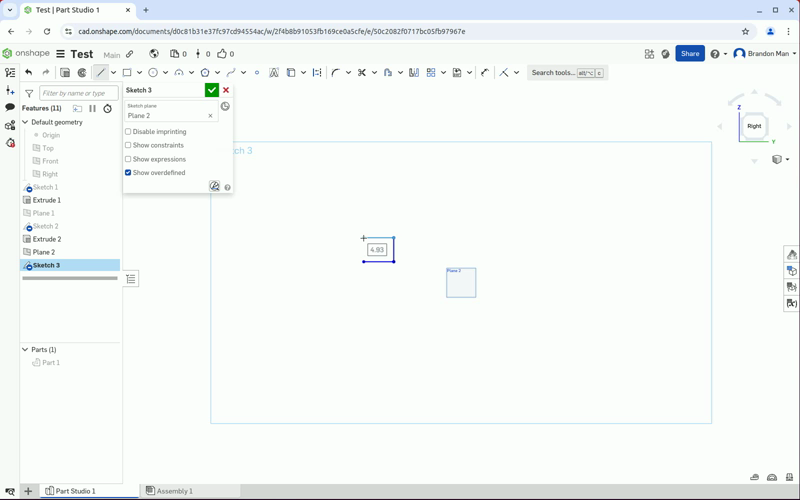
click(363, 237)
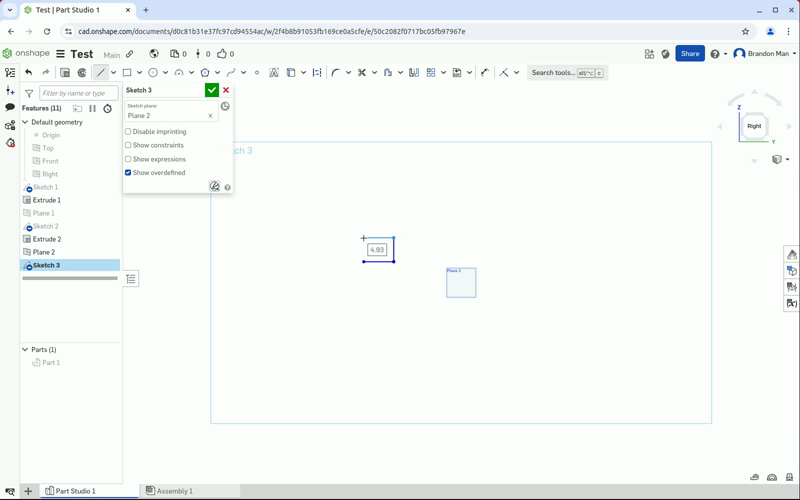
key_up(shift)
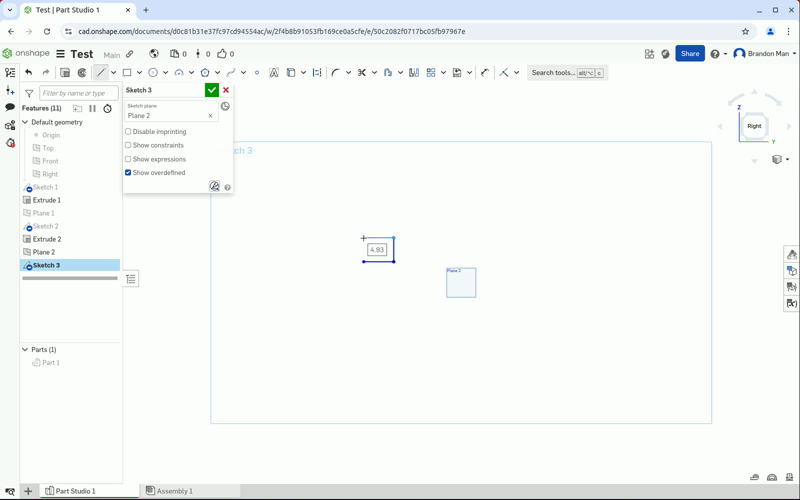
mouse_move(393, 237)
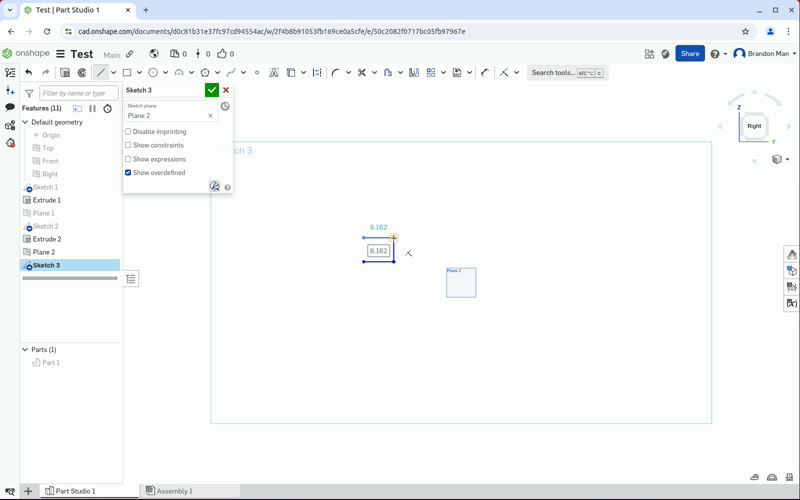
key_down(shift)
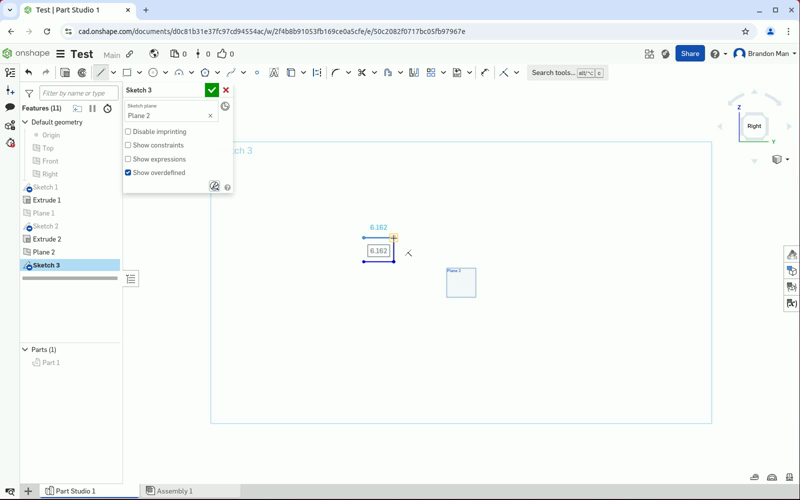
mouse_move(363, 261)
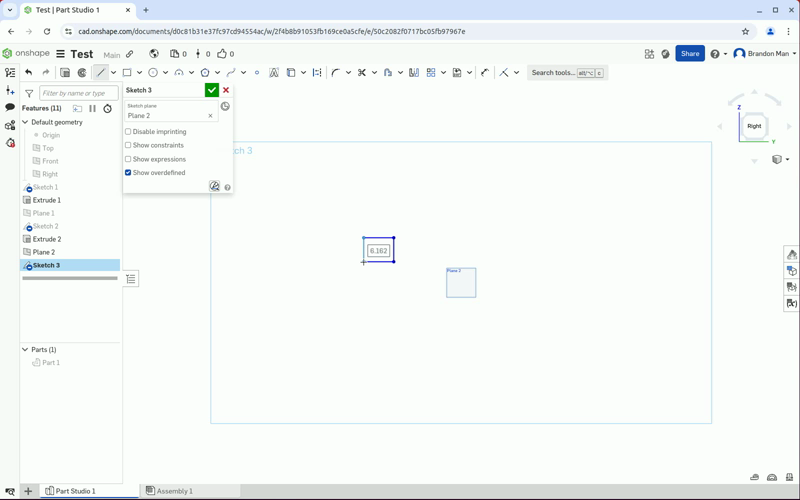
key_up(shift)
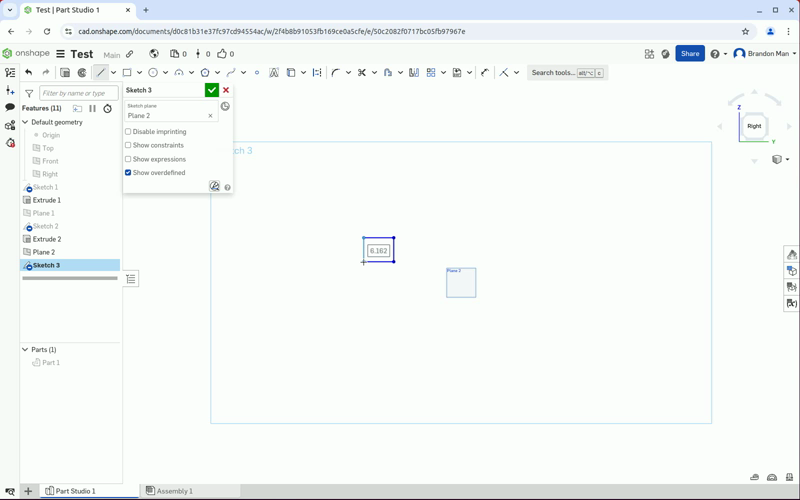
click(363, 261)
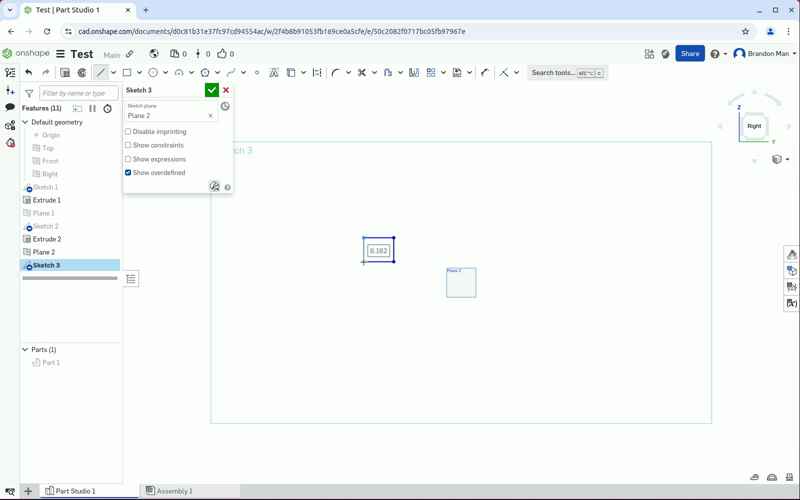
key(esc)
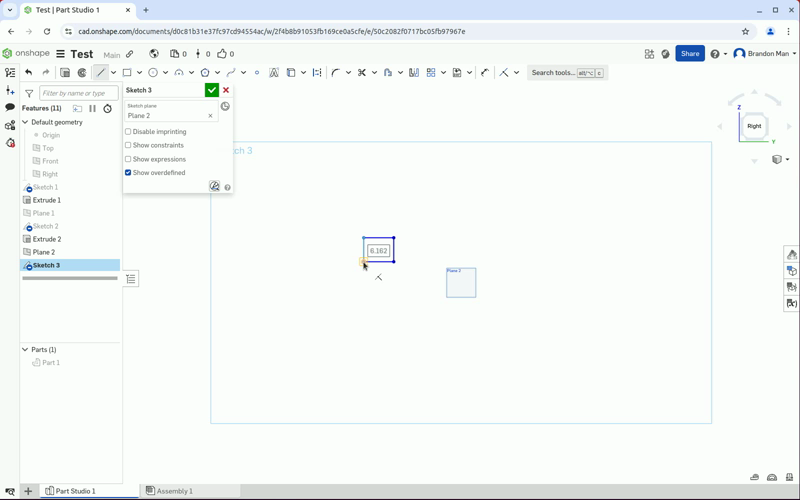
mouse_move(367, 260)
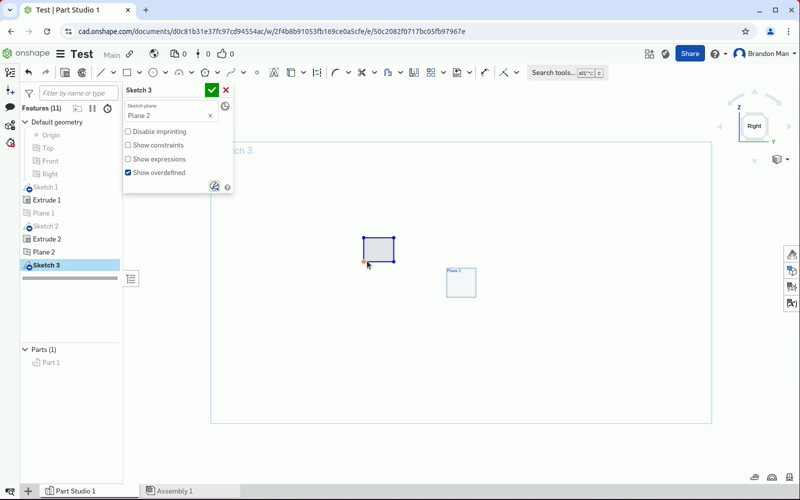
scroll(6)
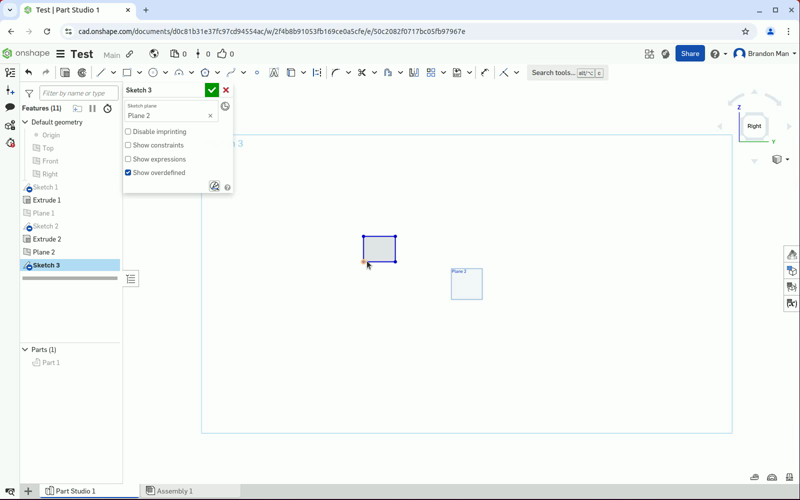
scroll(6)
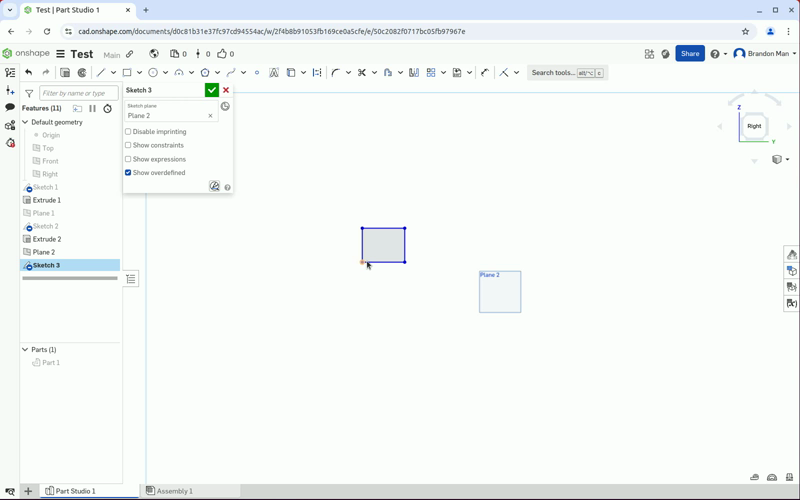
scroll(6)
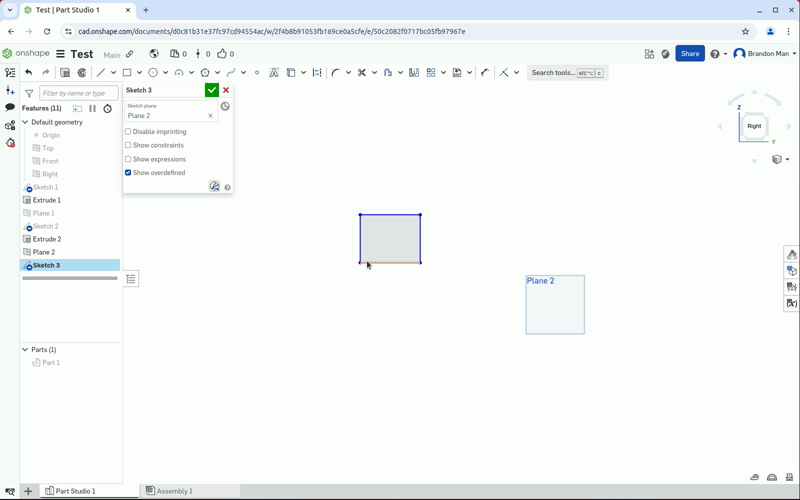
scroll(6)
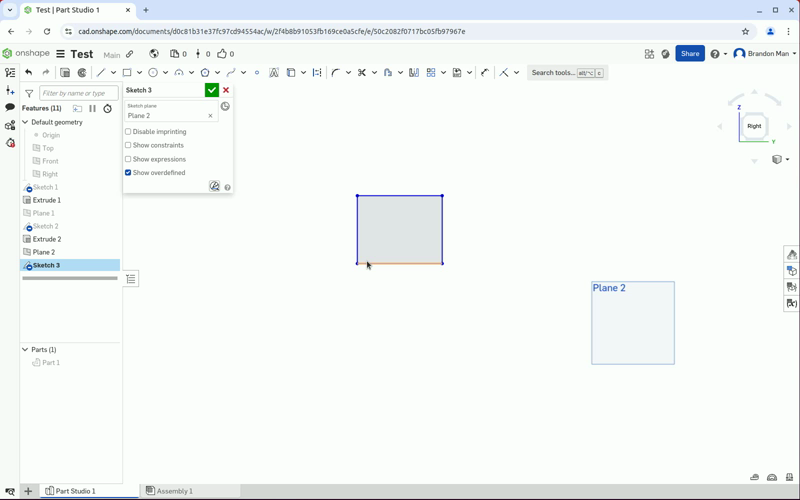
scroll(6)
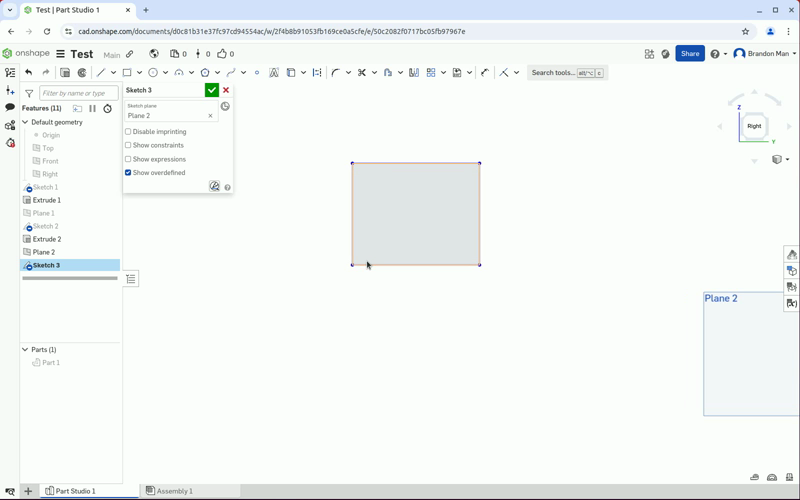
scroll(6)
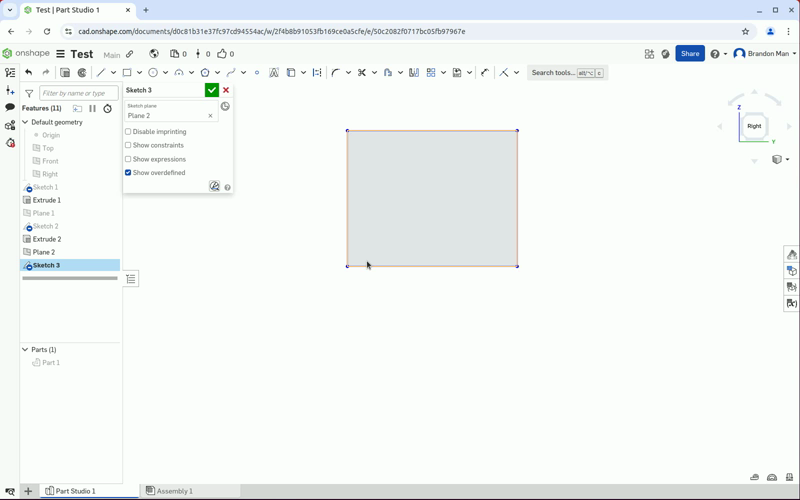
scroll(6)
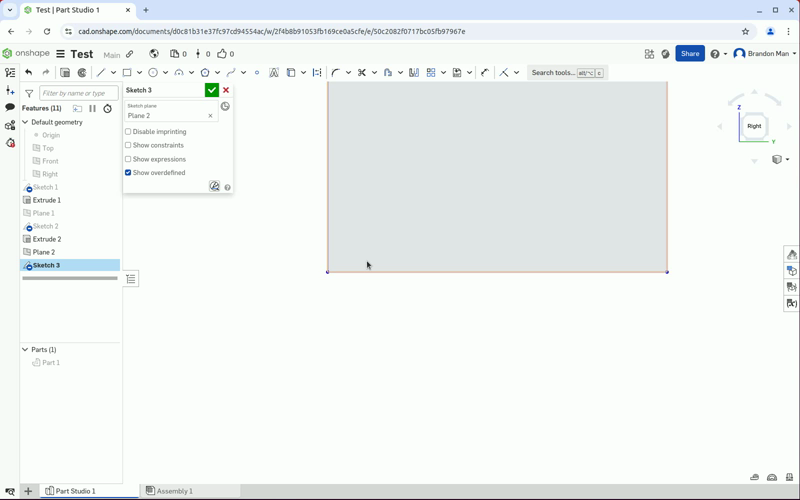
click(367, 260)
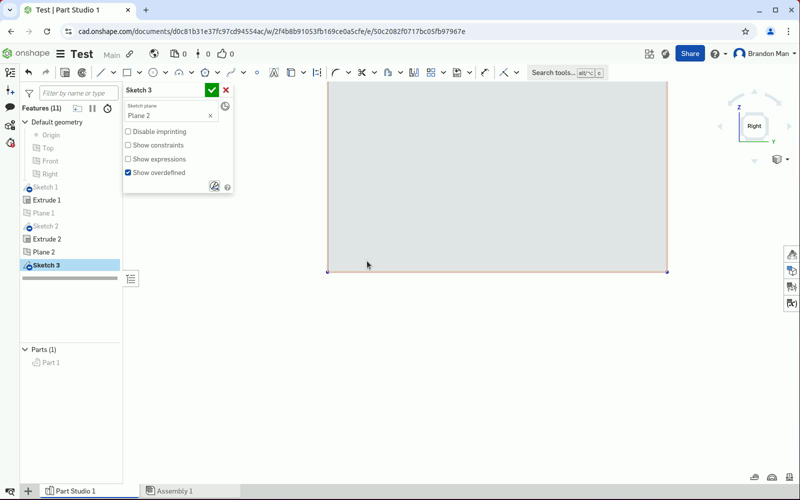
scroll(-6)
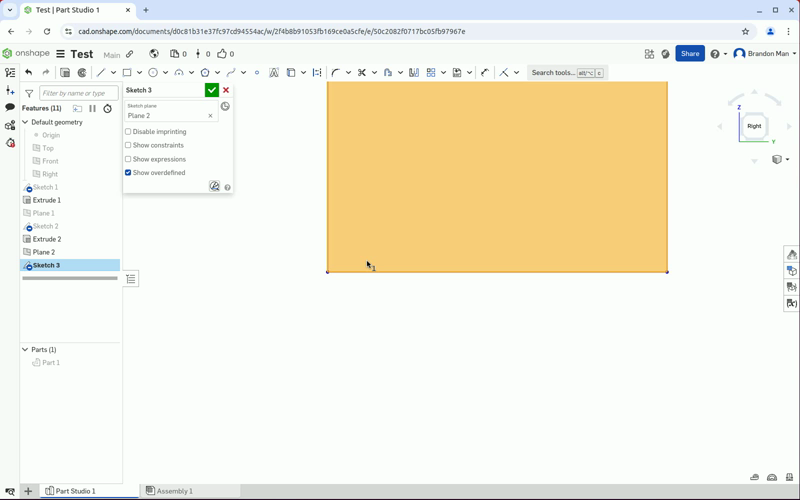
scroll(-6)
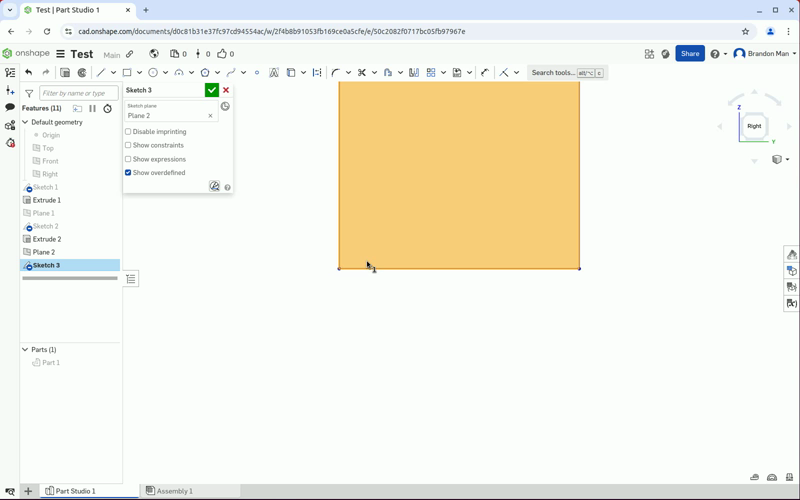
scroll(-6)
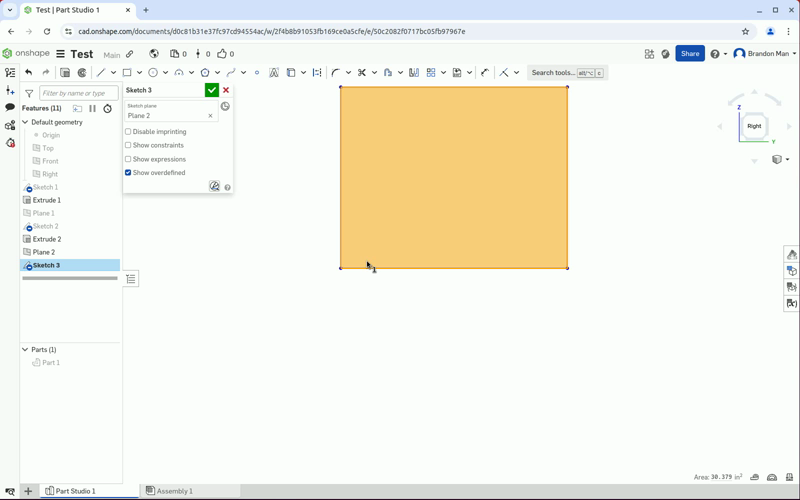
scroll(-6)
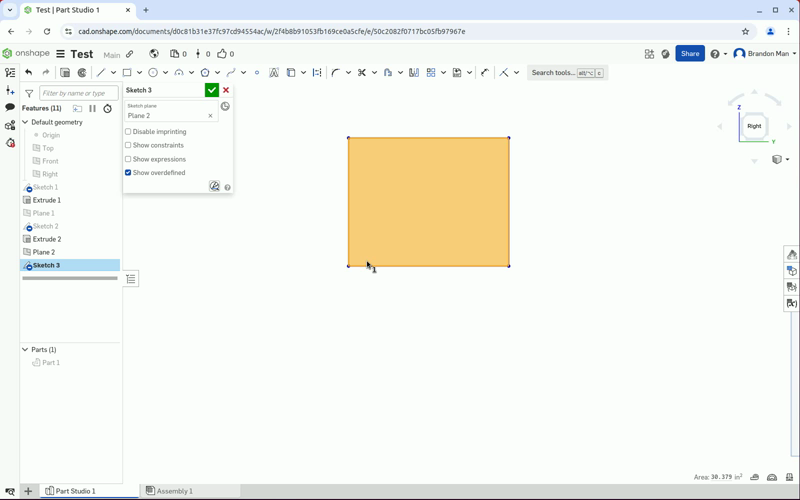
scroll(-6)
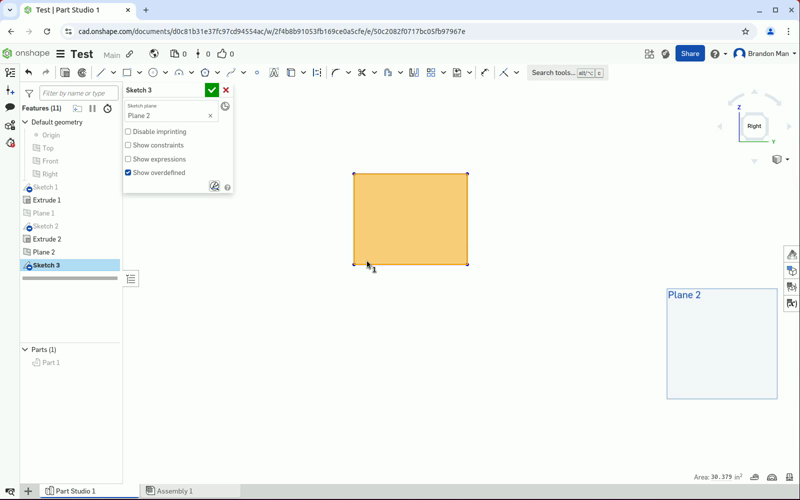
scroll(-6)
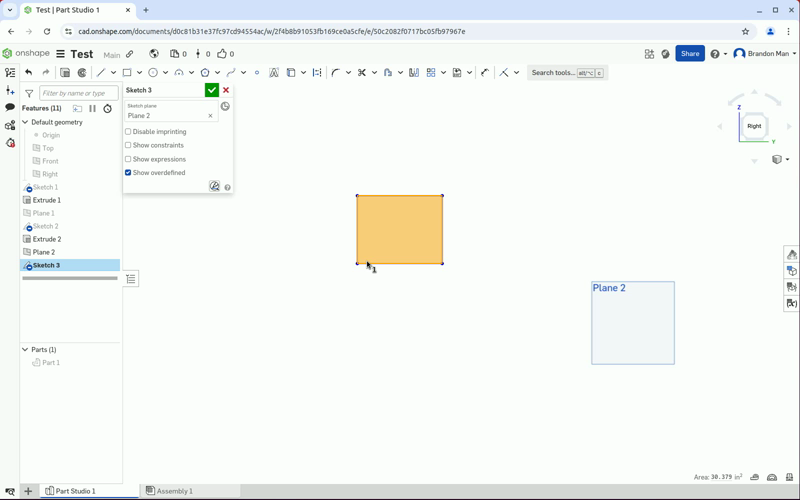
scroll(-6)
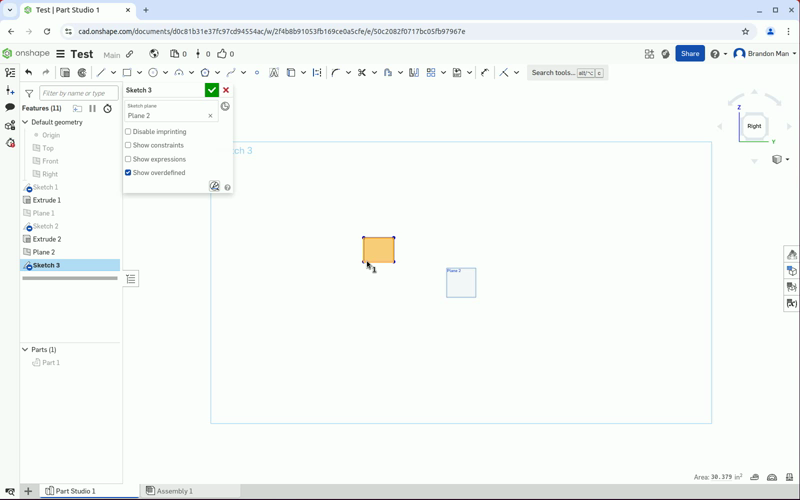
mouse_move(73, 352)
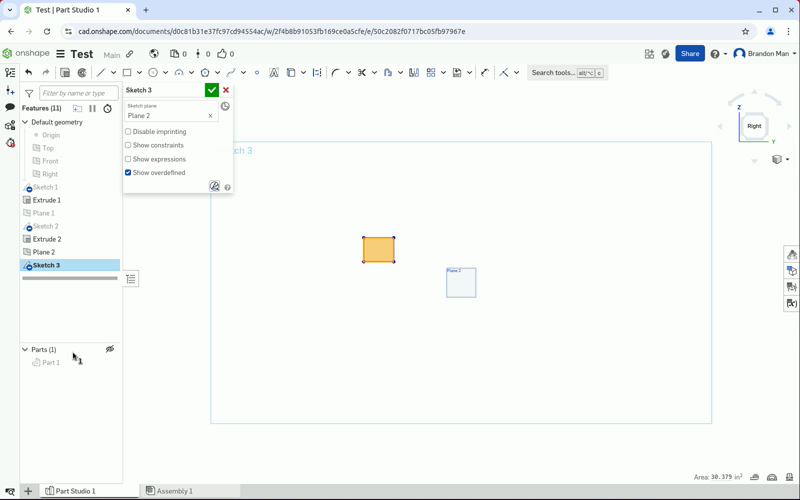
key(shift+y)
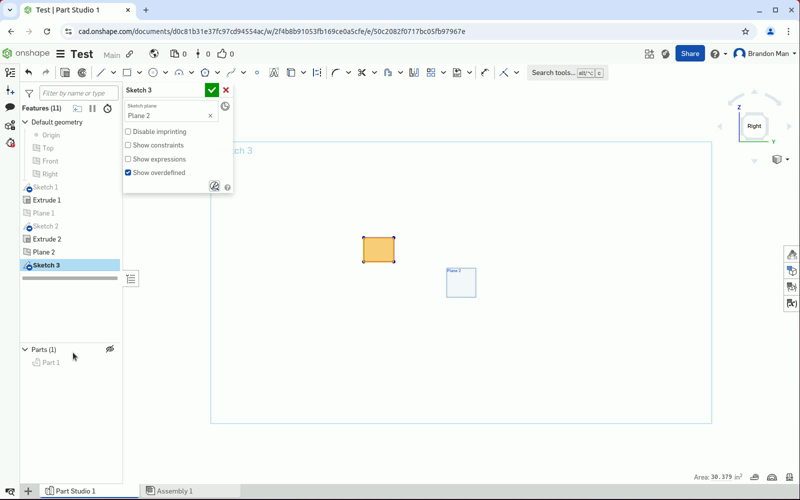
key(shift+e)
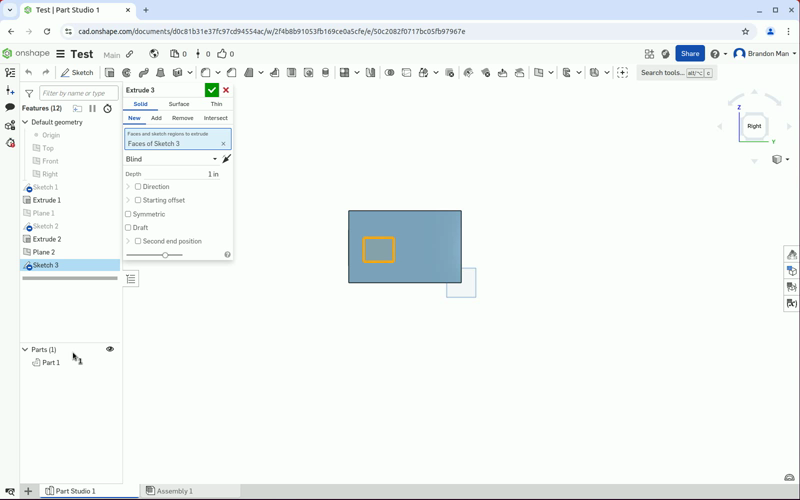
mouse_move(143, 106)
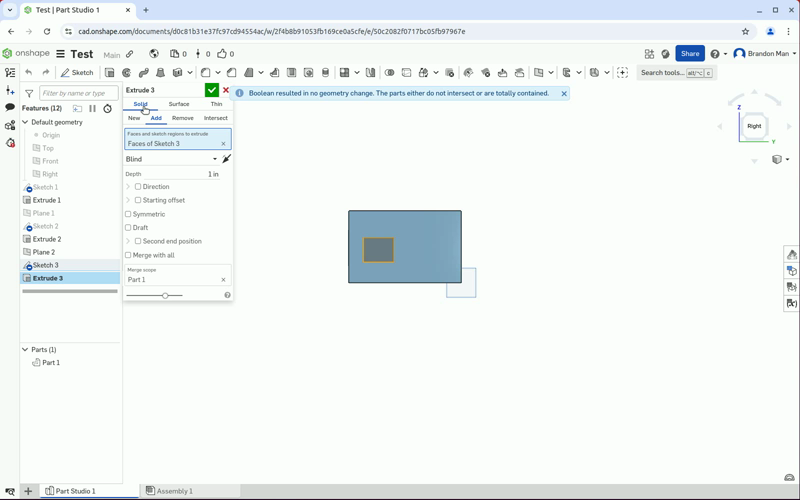
click(143, 106)
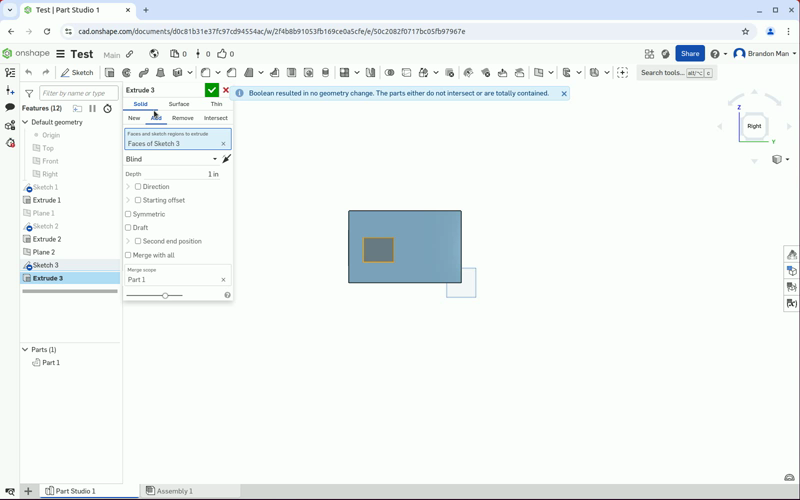
mouse_move(186, 120)
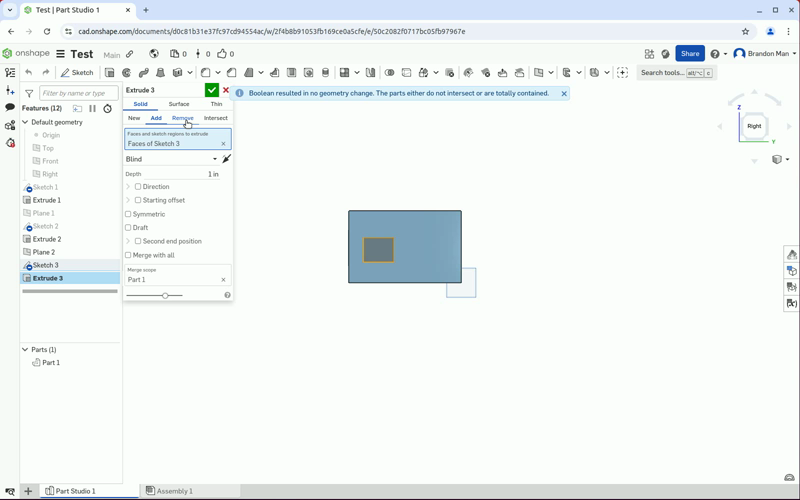
click(186, 120)
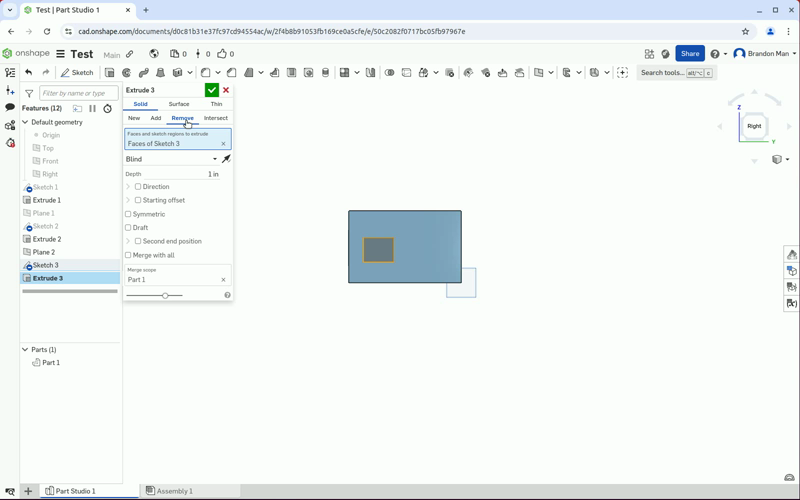
key(tab, 4)
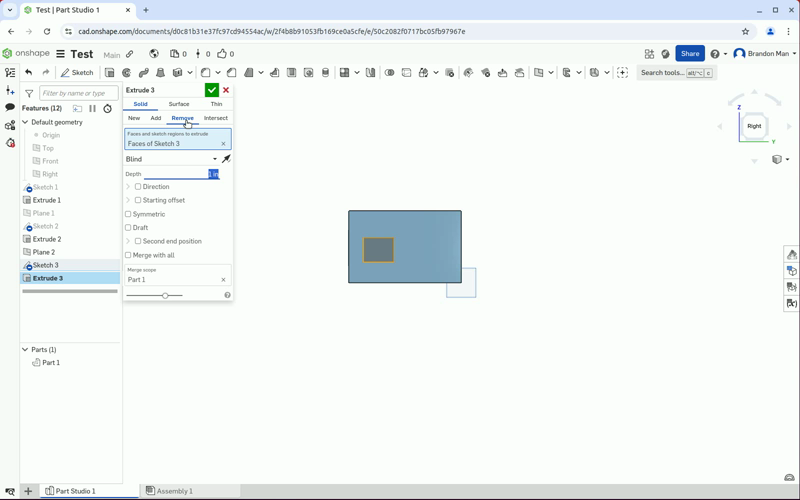
text(3.611)
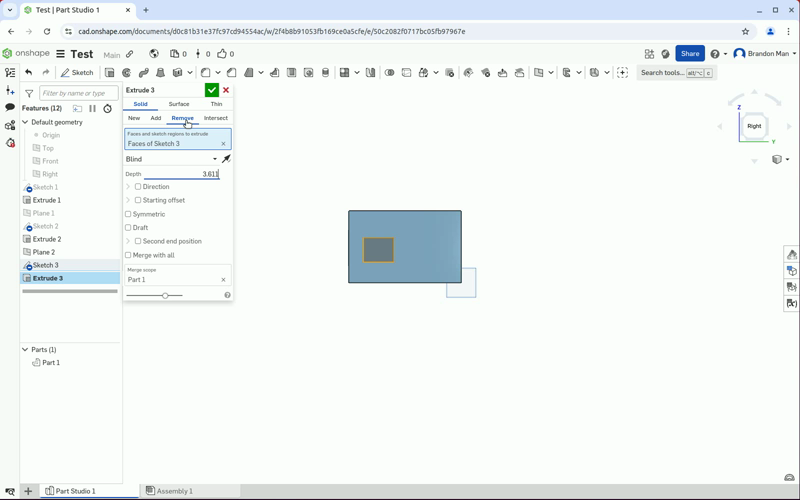
key(tab, 6)
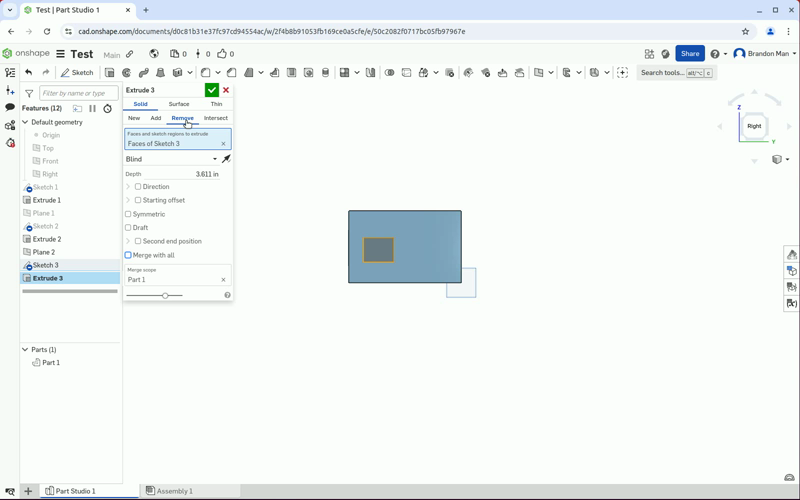
key(space)
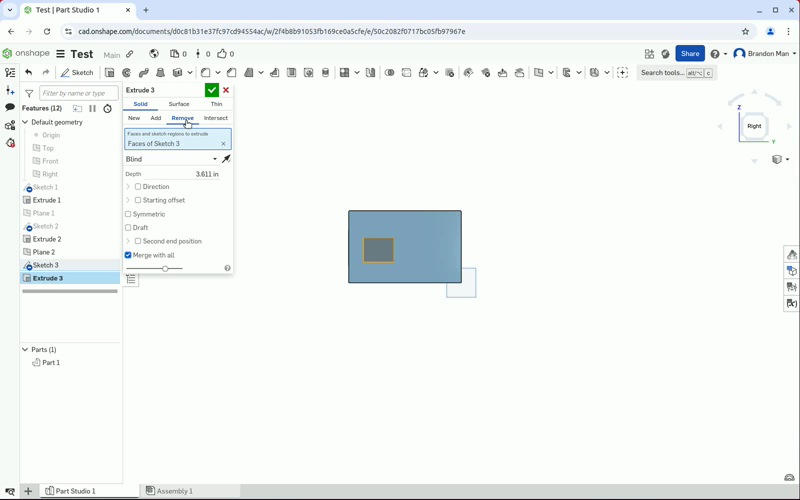
key(enter)
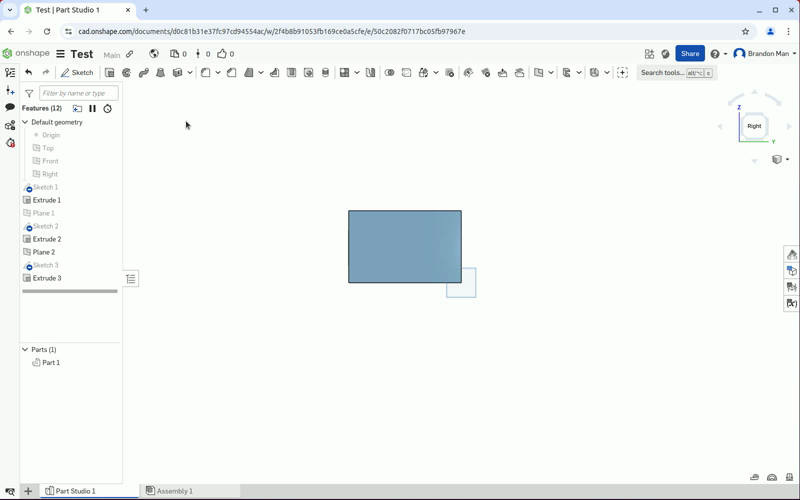
key(shift+h)
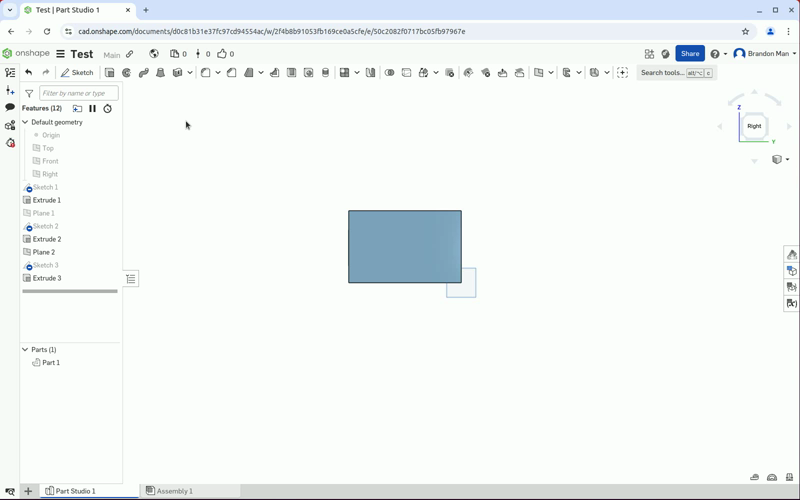
key(shift+h)
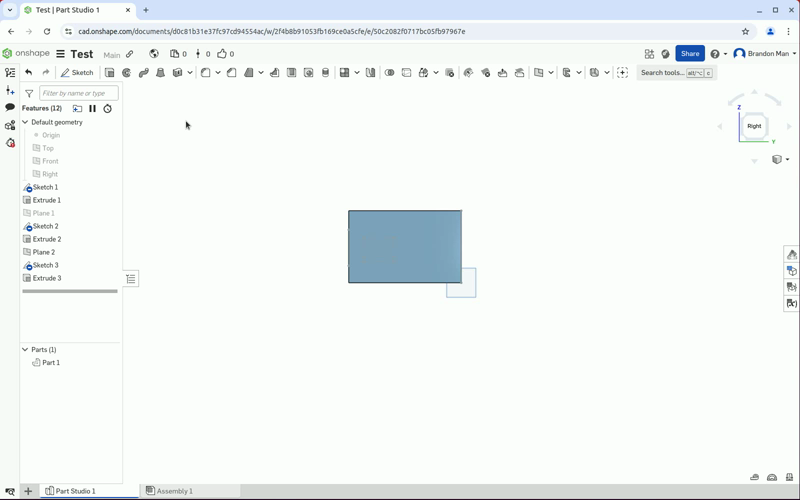
key(shift+7)
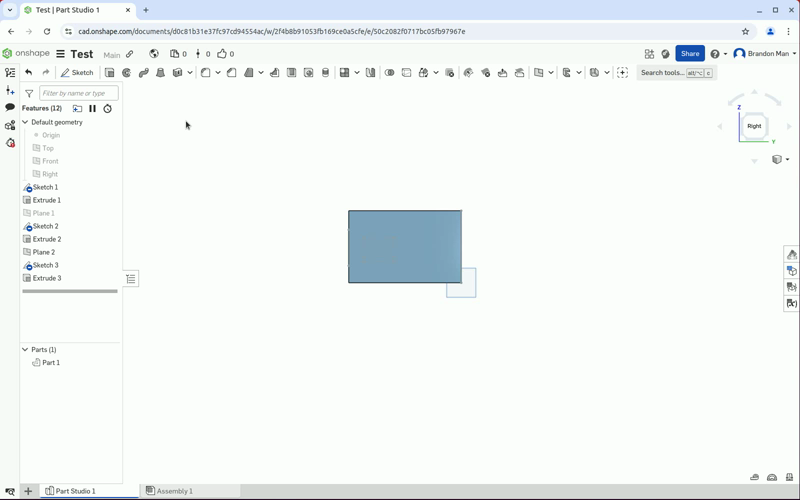
key(right, 2)
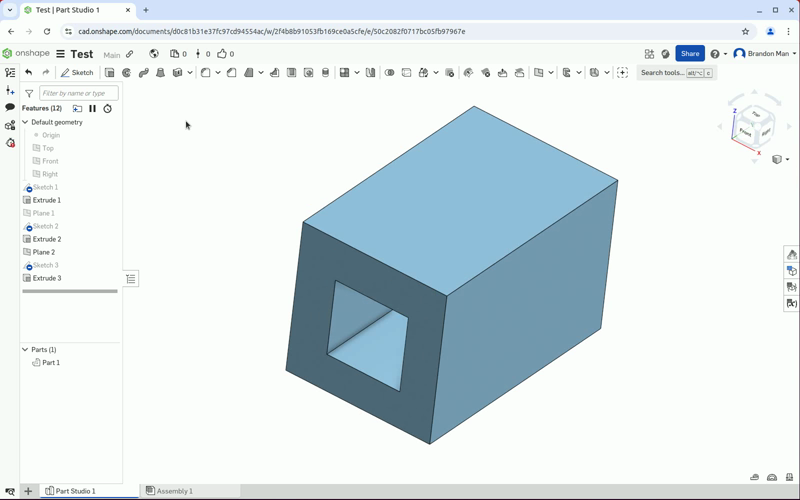
key(down, 2)
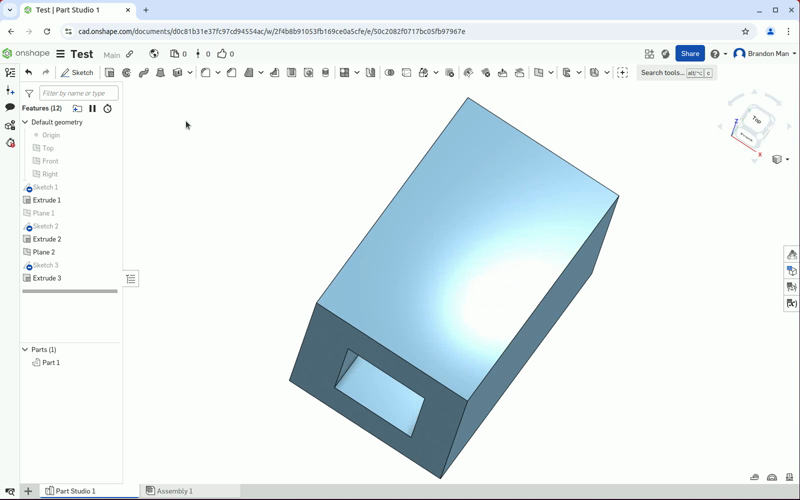
key(up, 2)
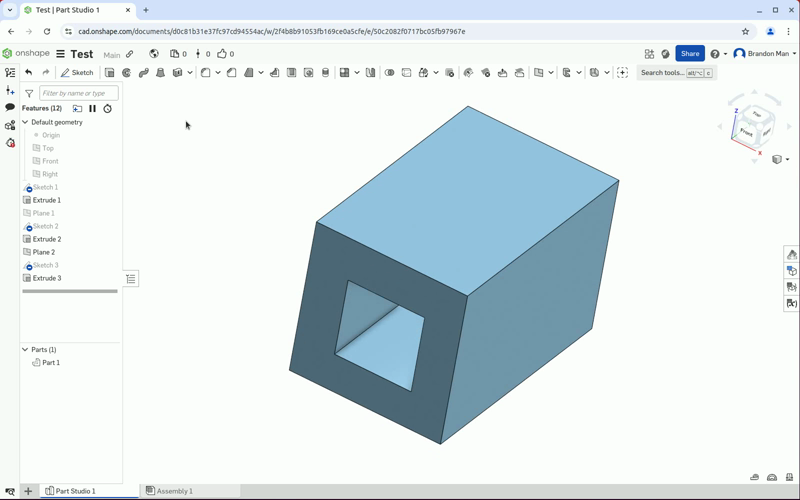
key(left, 2)
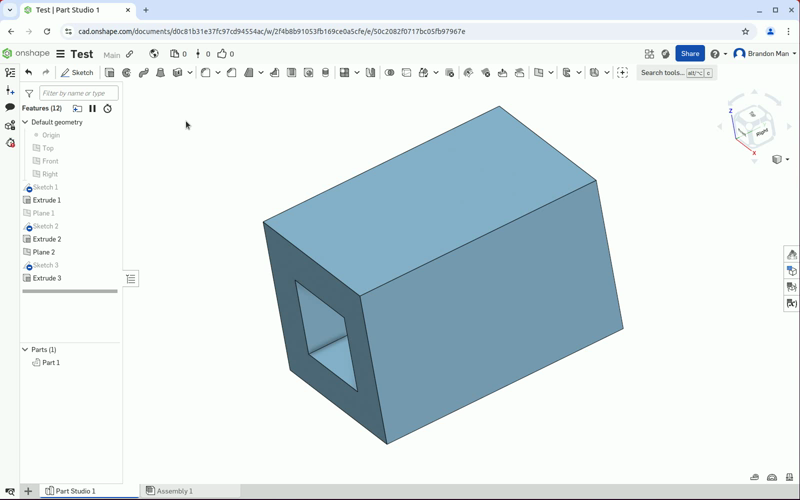
mouse_move(73, 189)
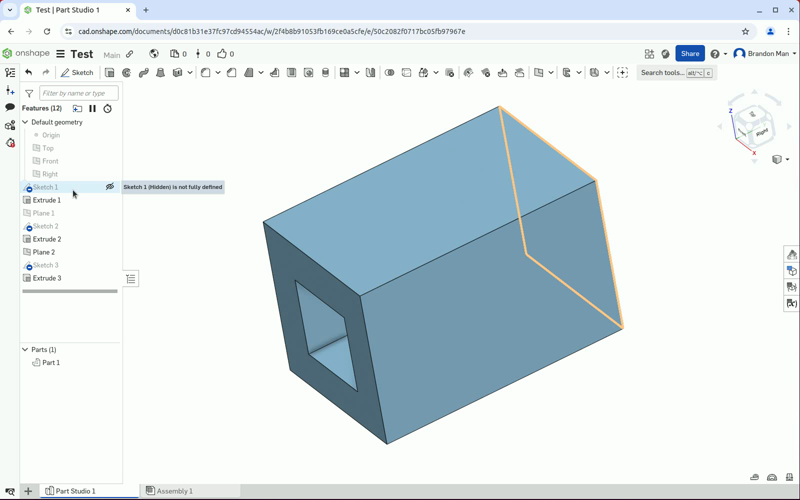
click(73, 189)